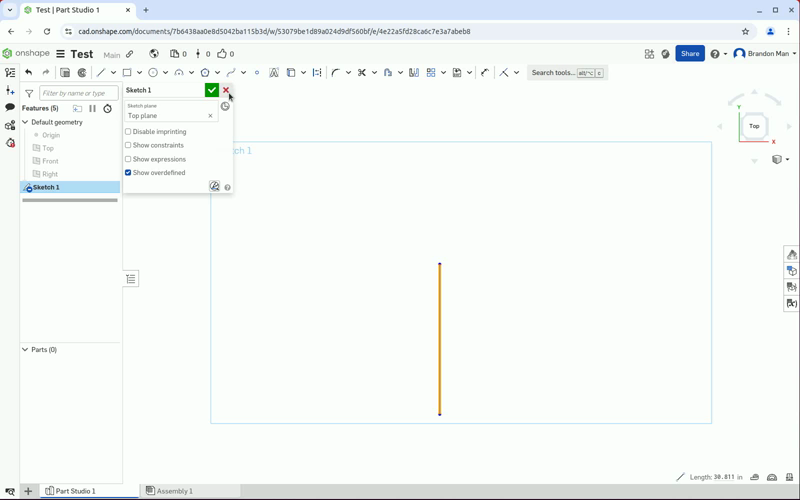
key(shift+h)
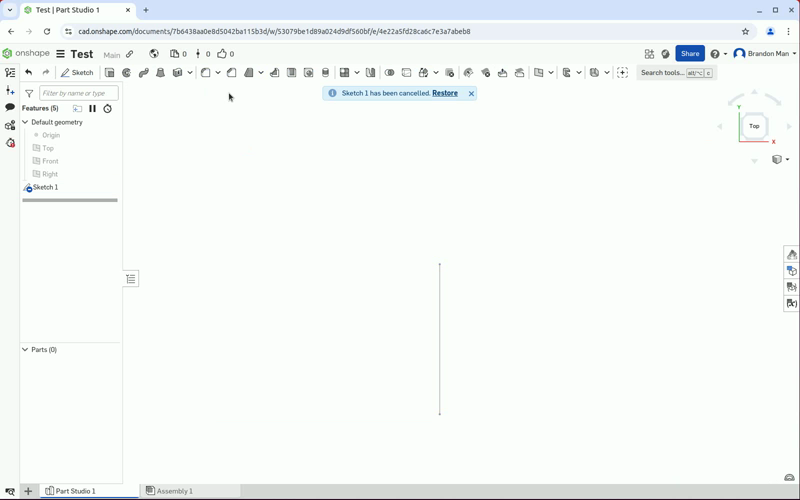
key(shift+s)
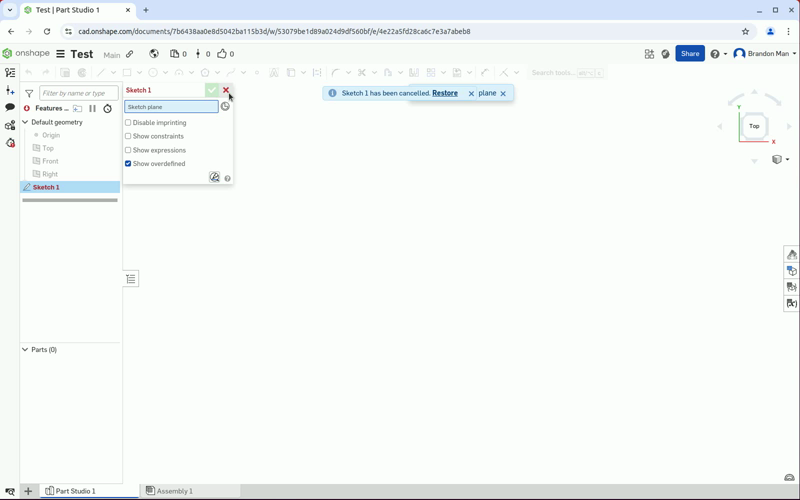
mouse_move(73, 150)
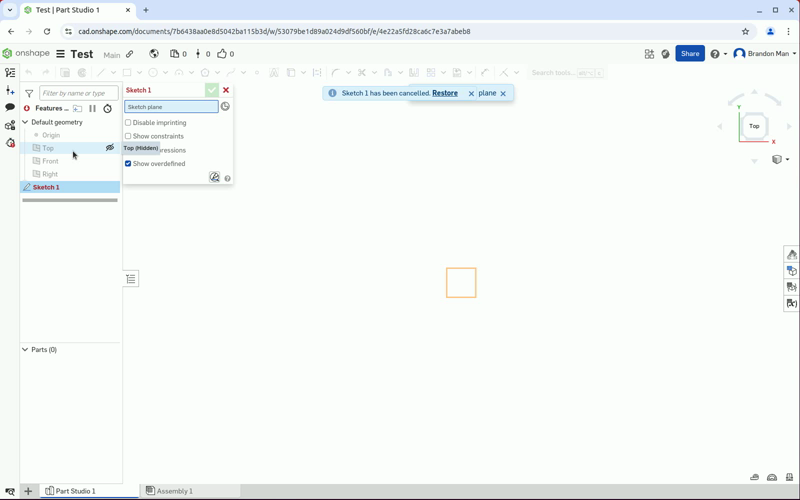
click(73, 150)
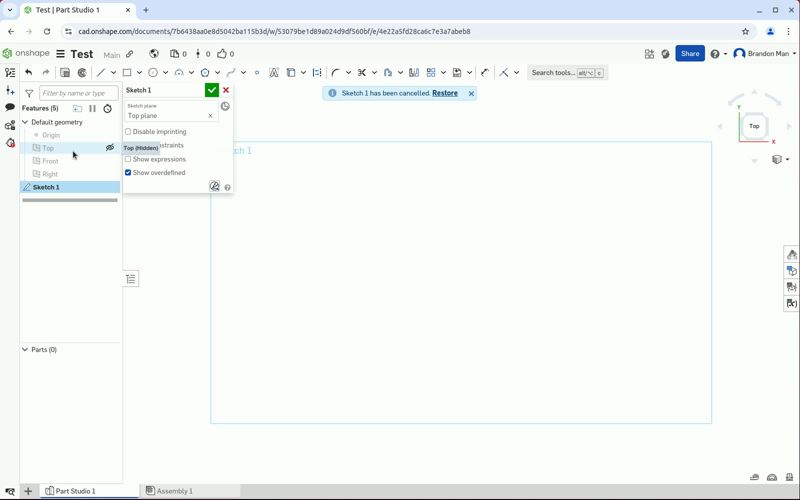
mouse_move(73, 352)
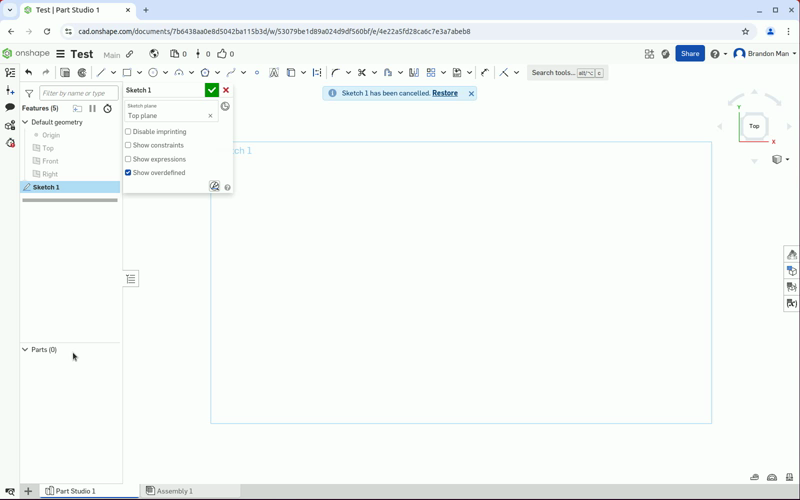
key(y)
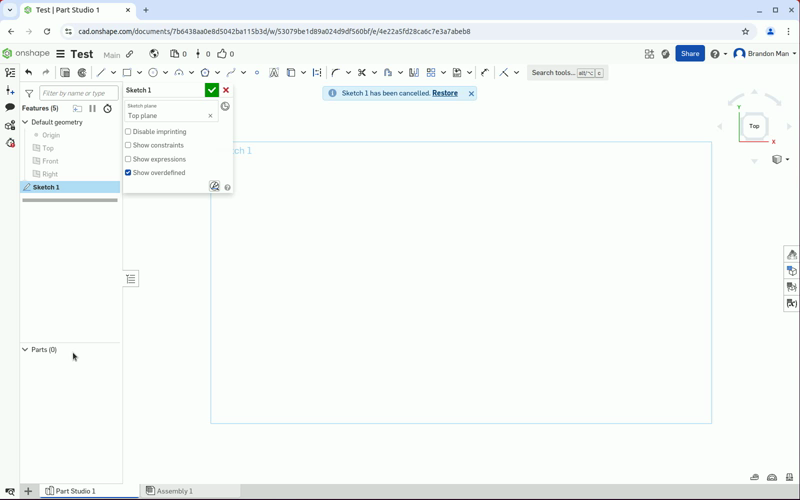
key(l)
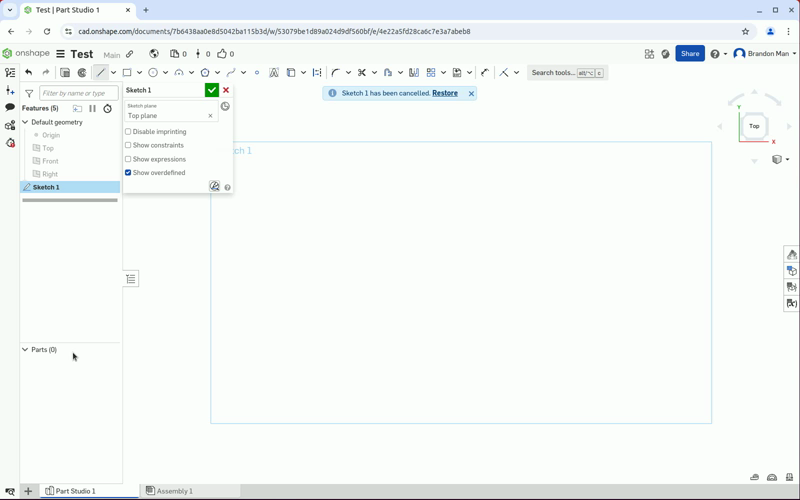
key_down(shift)
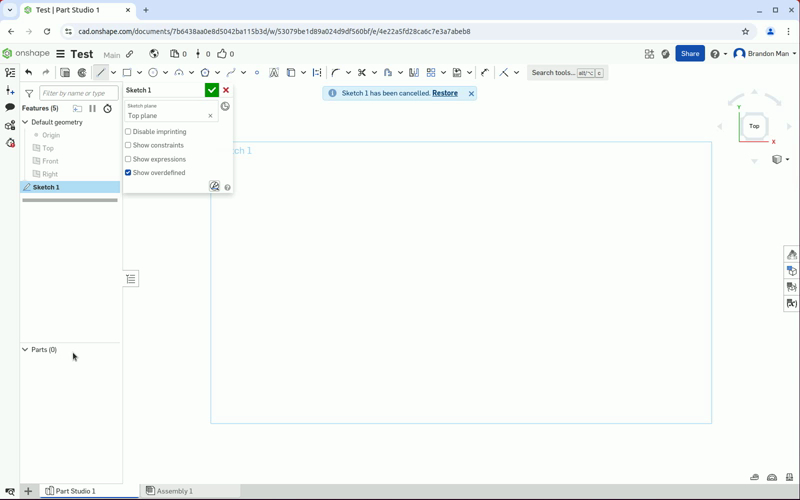
mouse_move(447, 282)
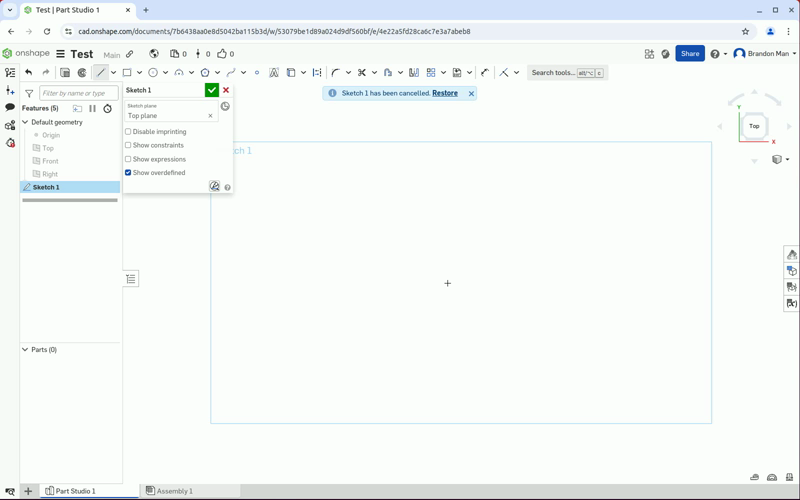
click(447, 282)
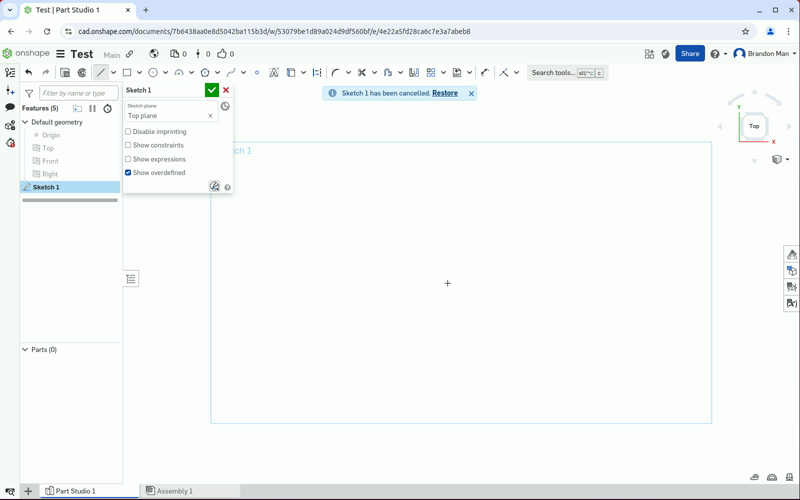
key_up(shift)
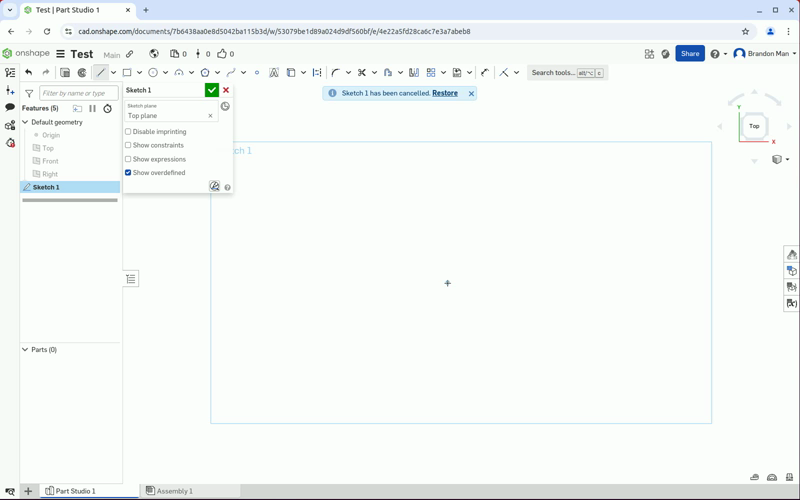
key_down(shift)
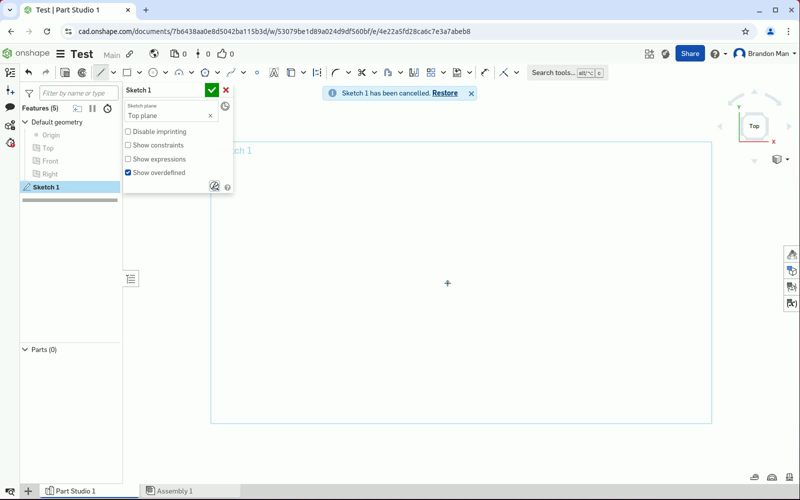
mouse_move(477, 282)
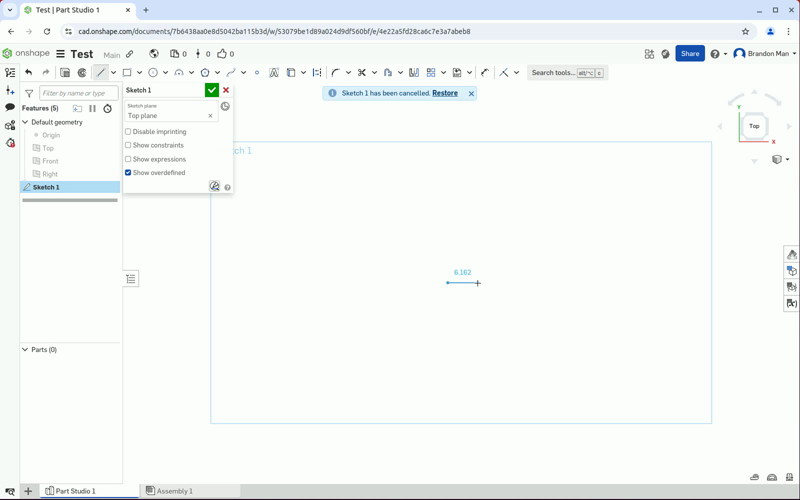
mouse_move(474, 282)
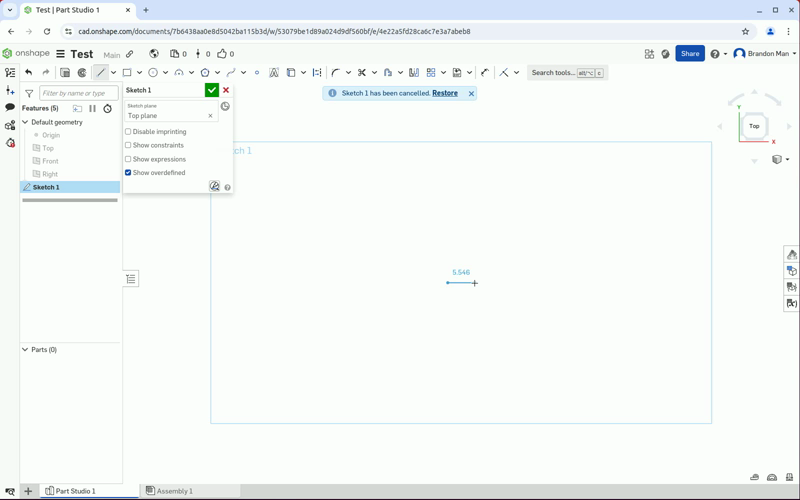
click(474, 282)
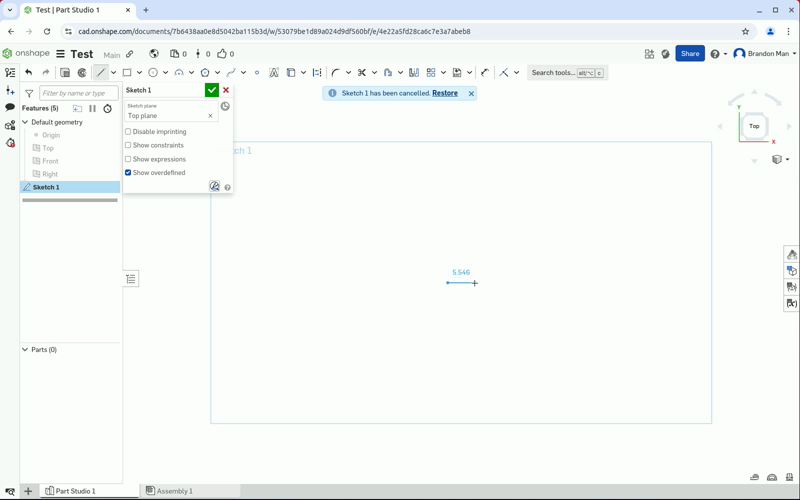
key_up(shift)
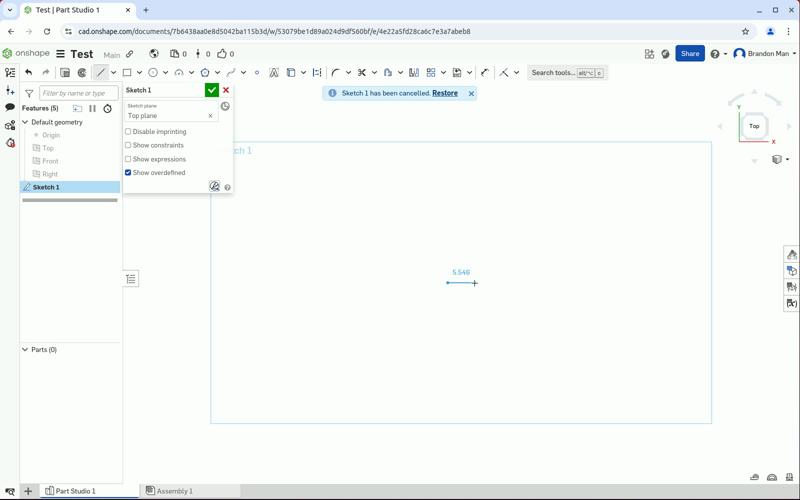
key_down(shift)
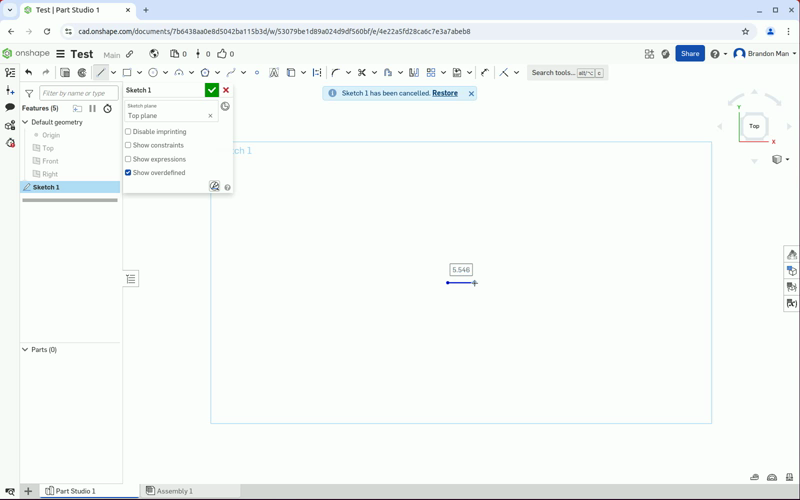
mouse_move(474, 176)
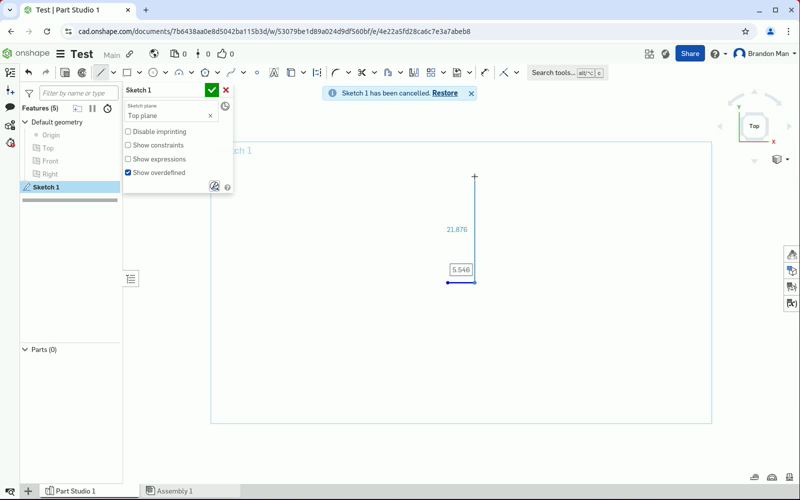
click(474, 176)
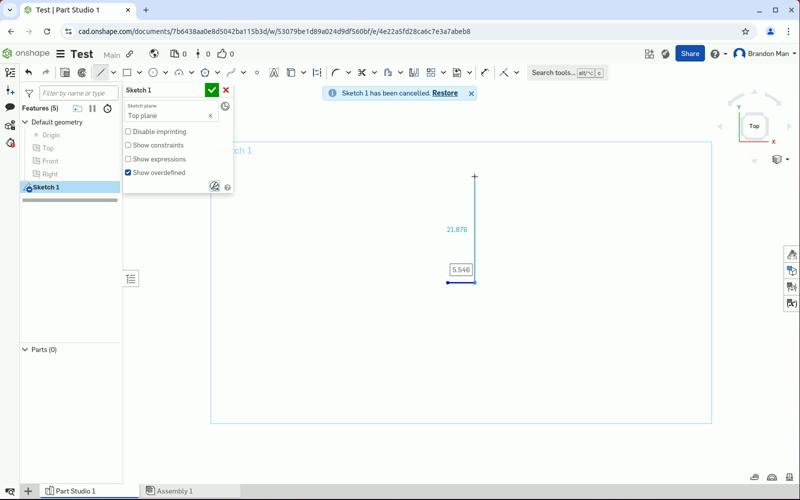
key_up(shift)
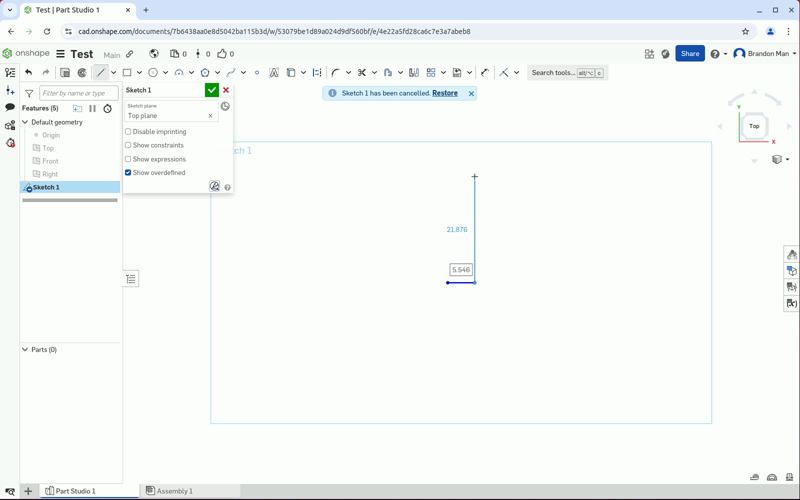
key_down(shift)
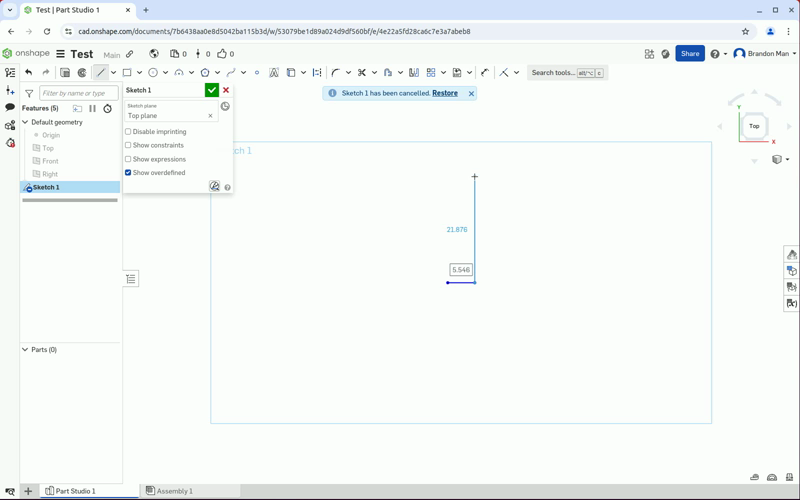
mouse_move(504, 176)
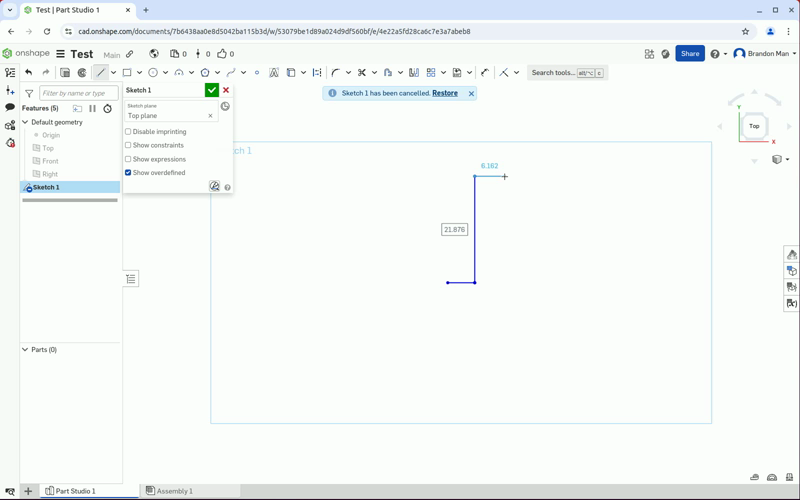
mouse_move(447, 176)
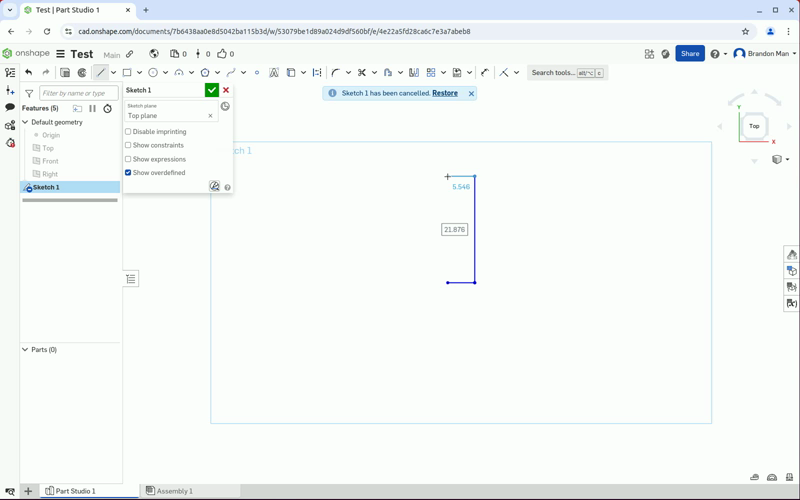
click(447, 176)
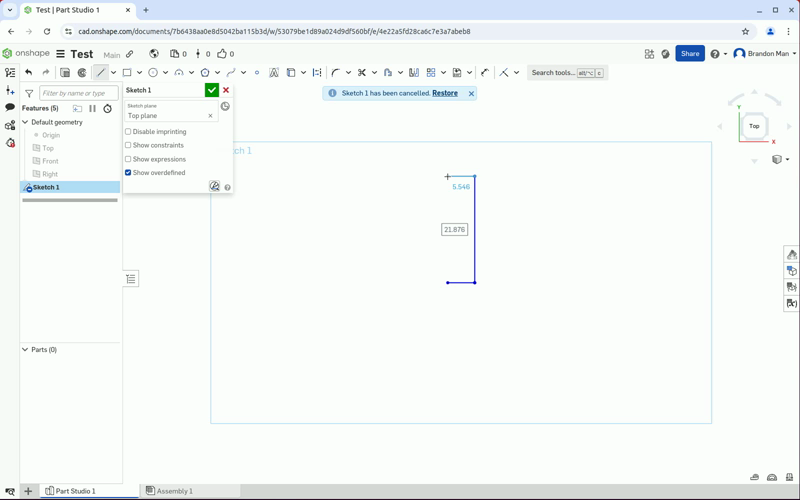
key_up(shift)
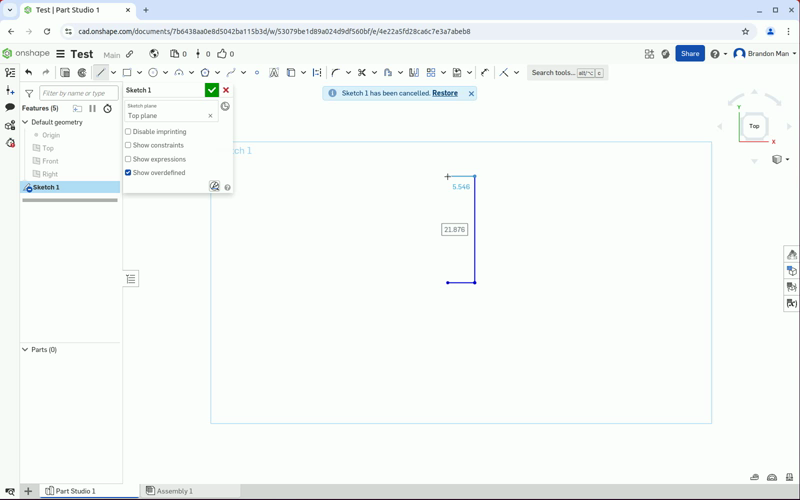
key_down(shift)
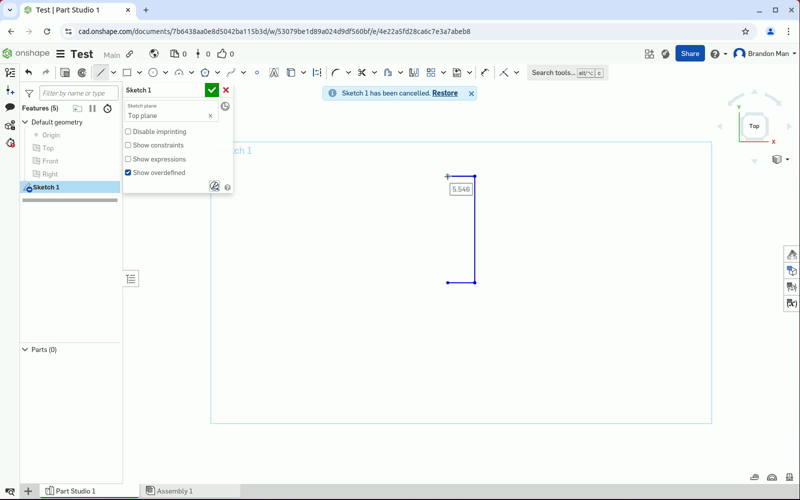
mouse_move(447, 282)
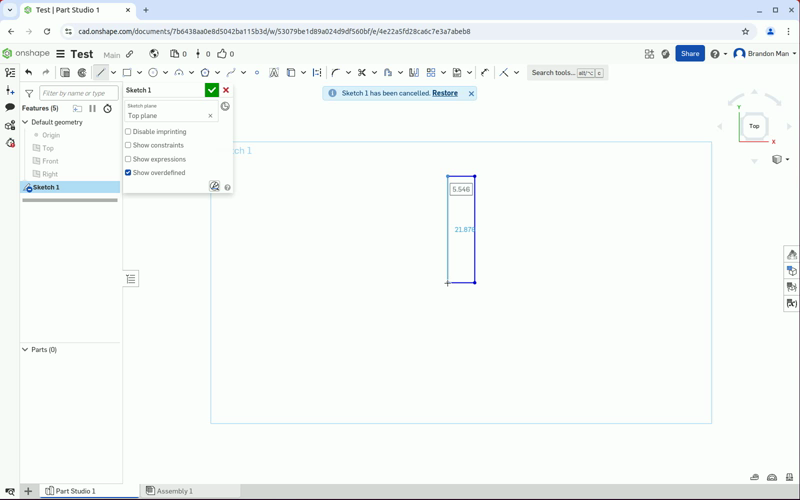
key_up(shift)
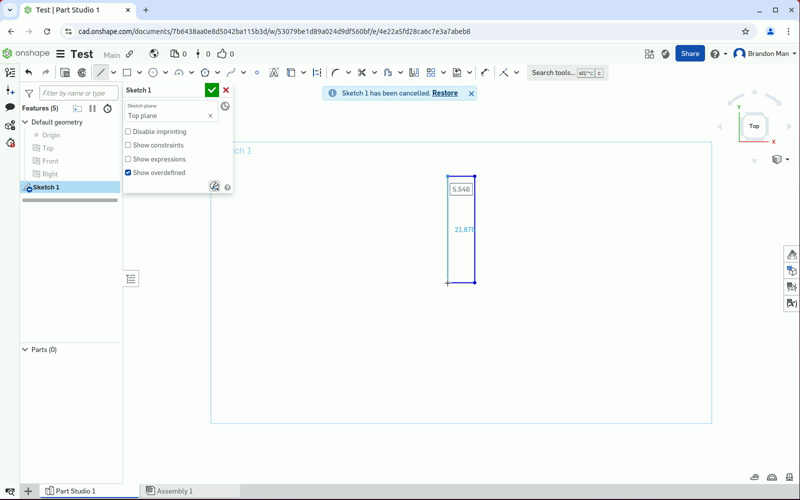
click(447, 282)
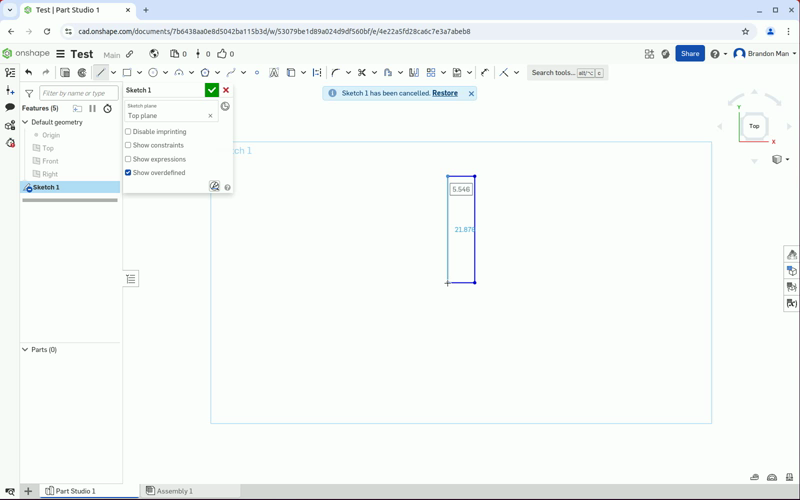
key(esc)
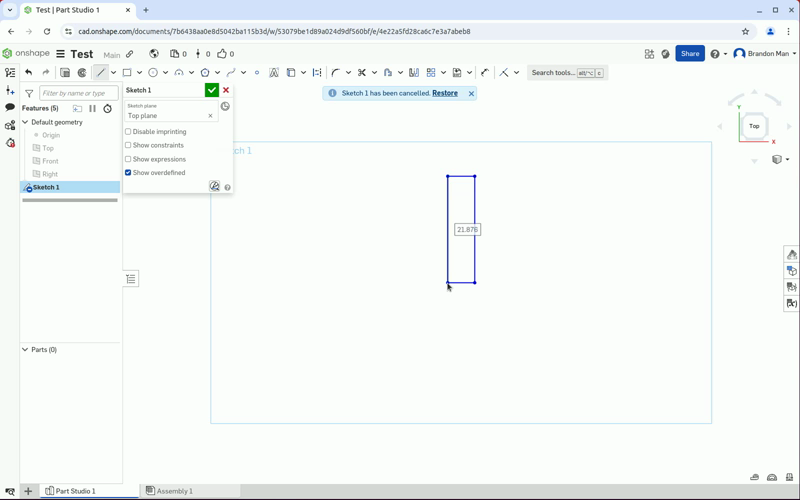
mouse_move(458, 212)
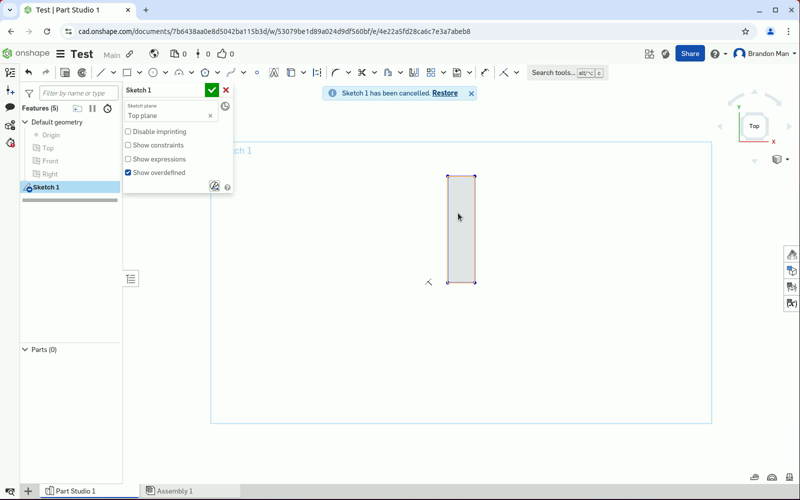
click(458, 212)
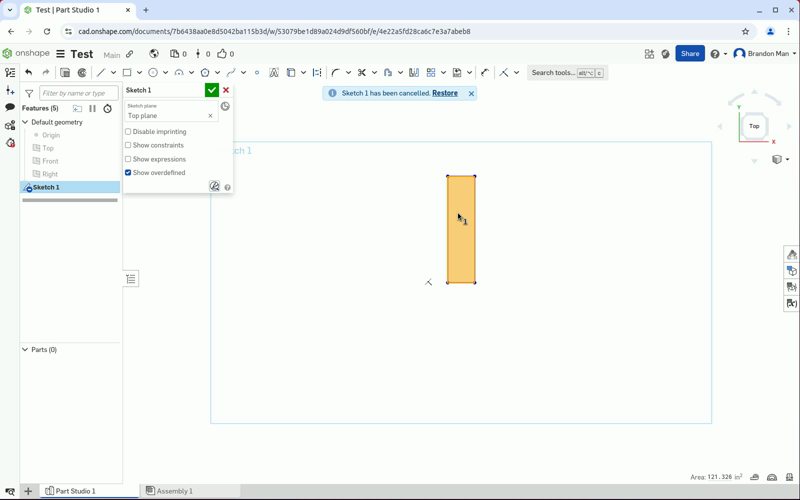
mouse_move(73, 352)
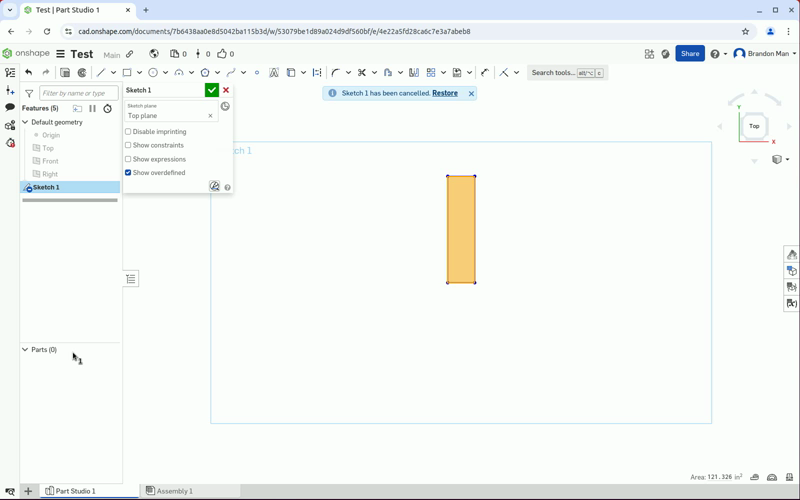
key(shift+y)
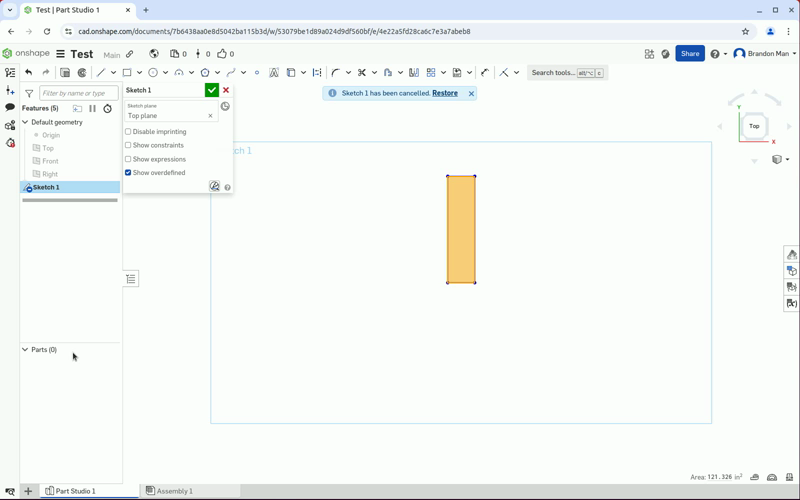
key(shift+e)
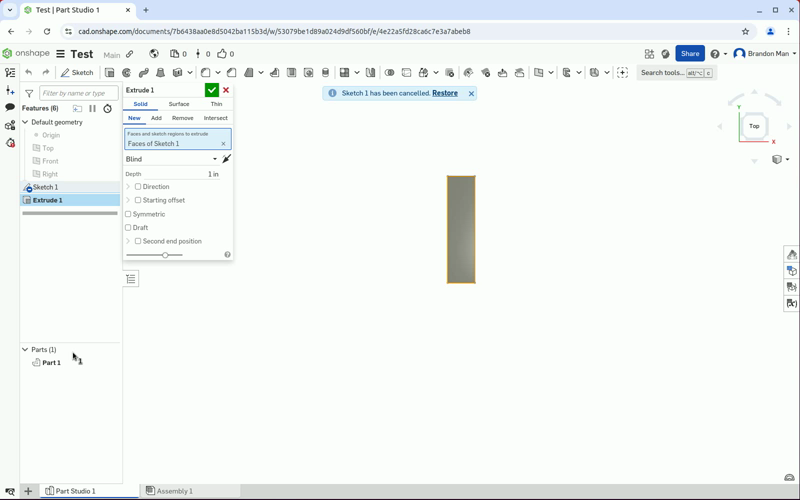
mouse_move(143, 106)
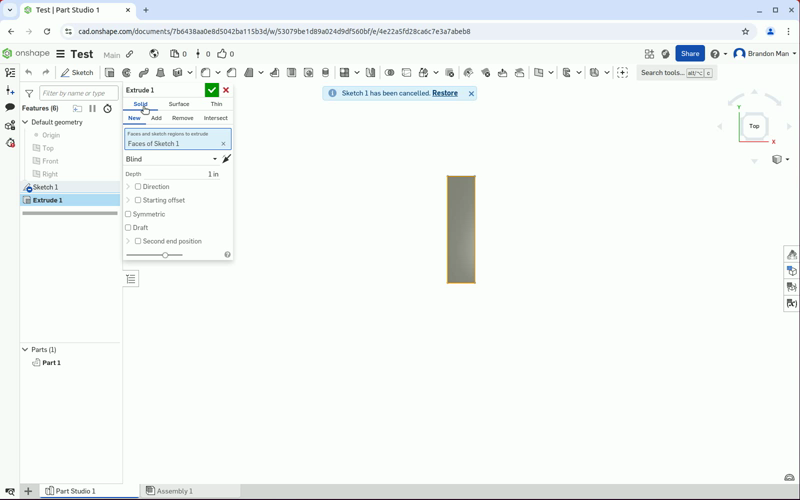
click(143, 106)
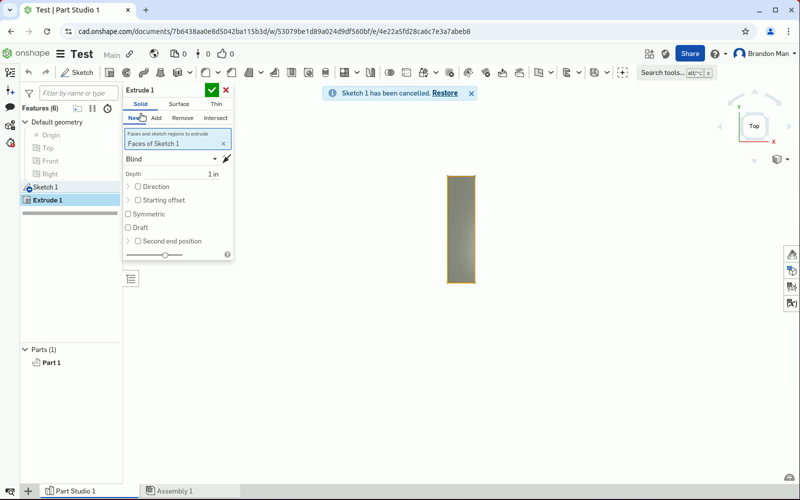
mouse_move(137, 120)
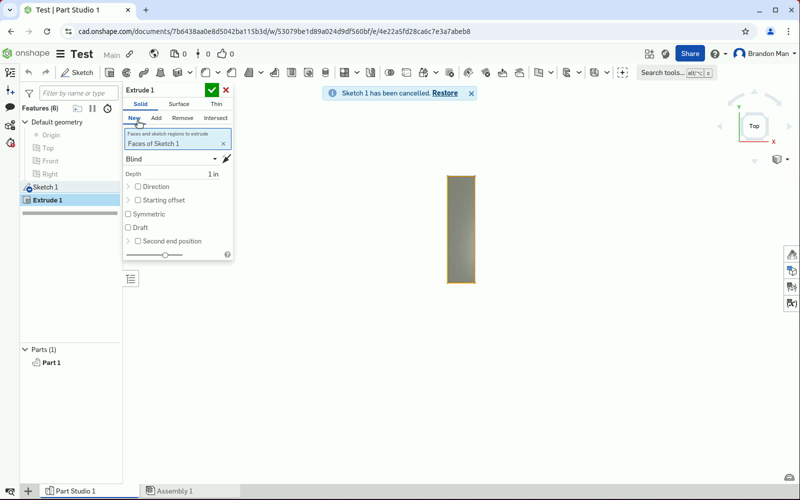
click(137, 120)
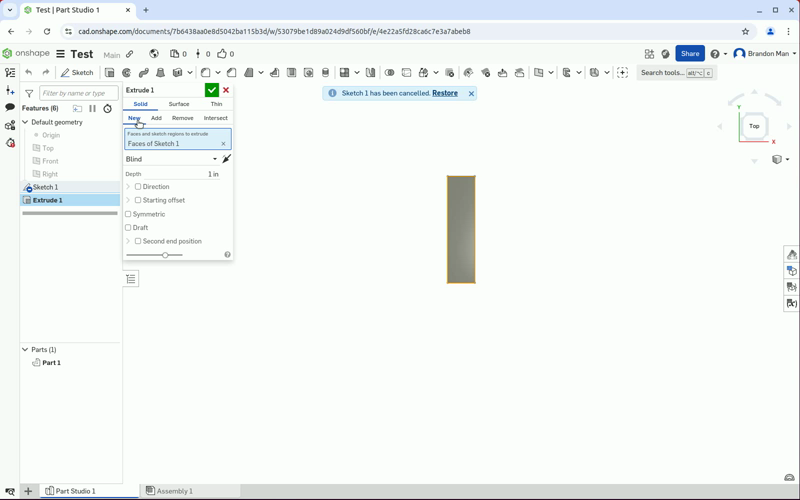
key(tab, 4)
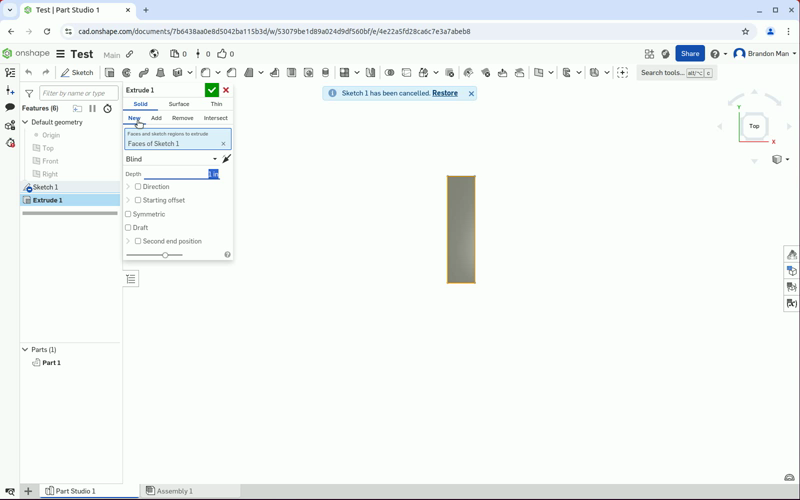
text(-15.405)
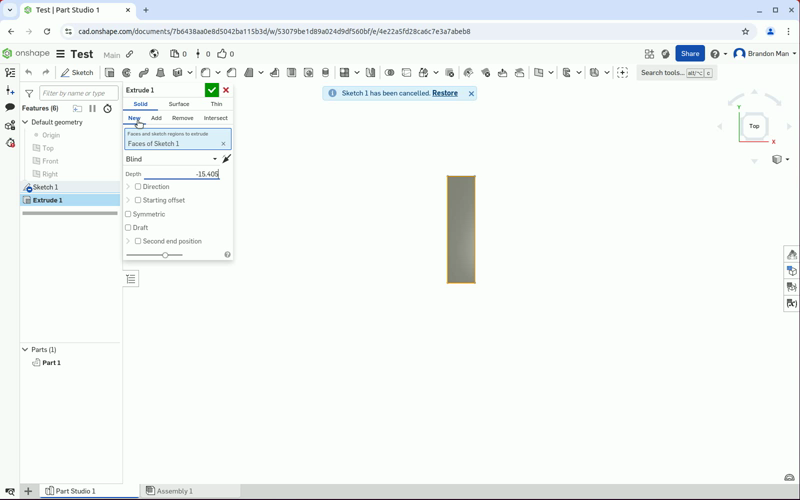
key(enter)
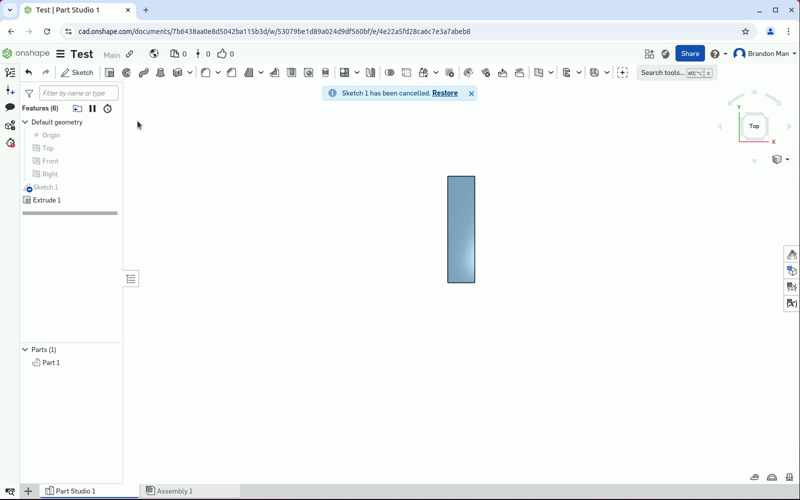
key(shift+h)
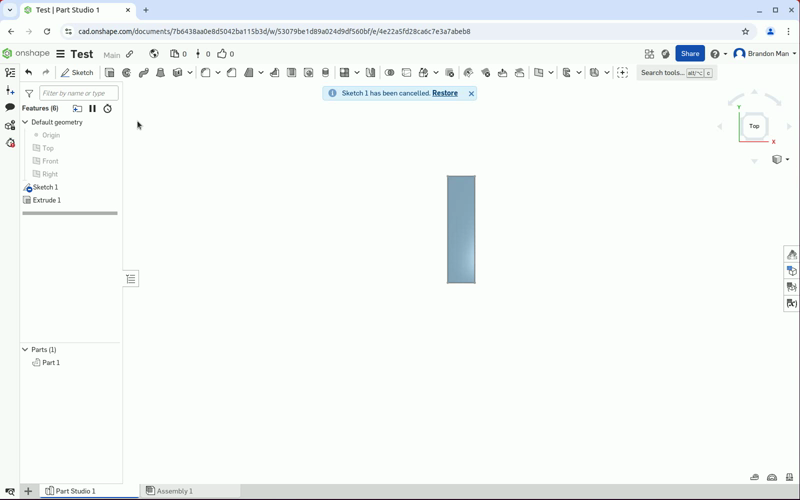
key(shift+h)
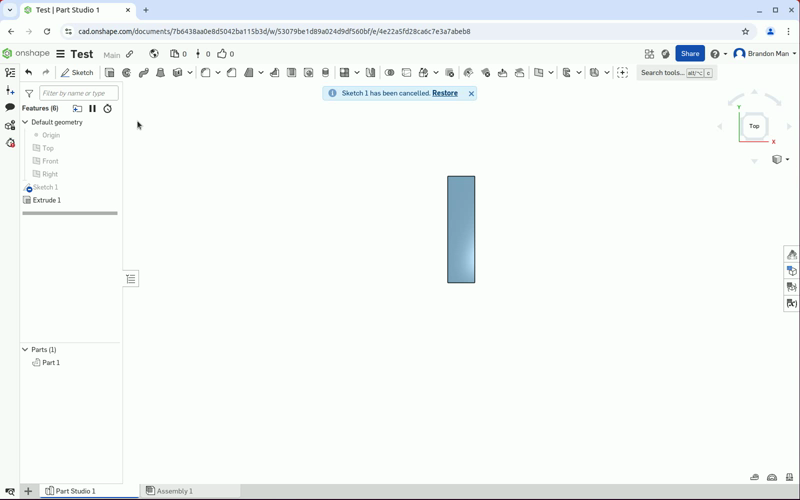
mouse_move(73, 189)
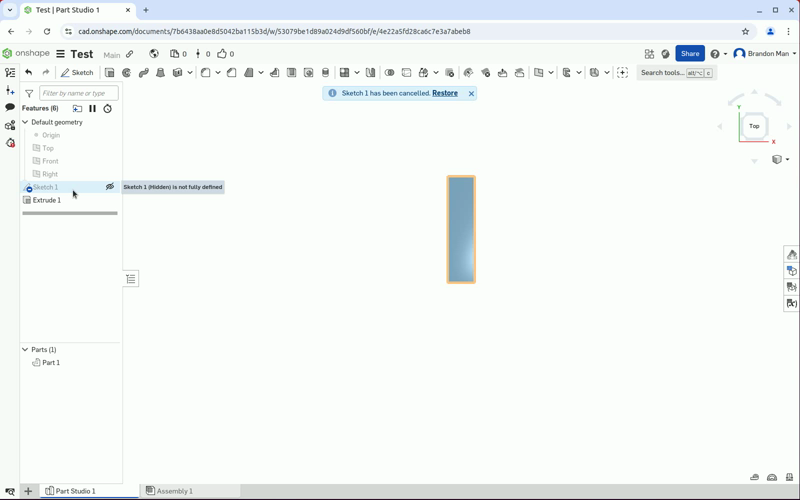
click(73, 189)
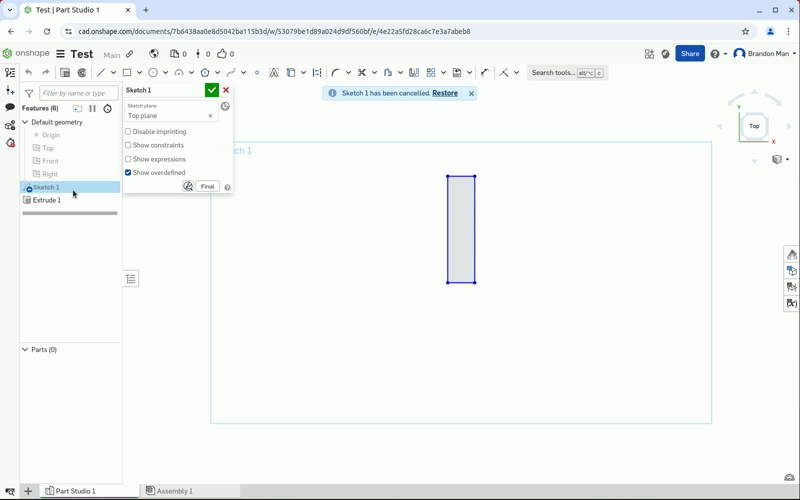
mouse_move(229, 92)
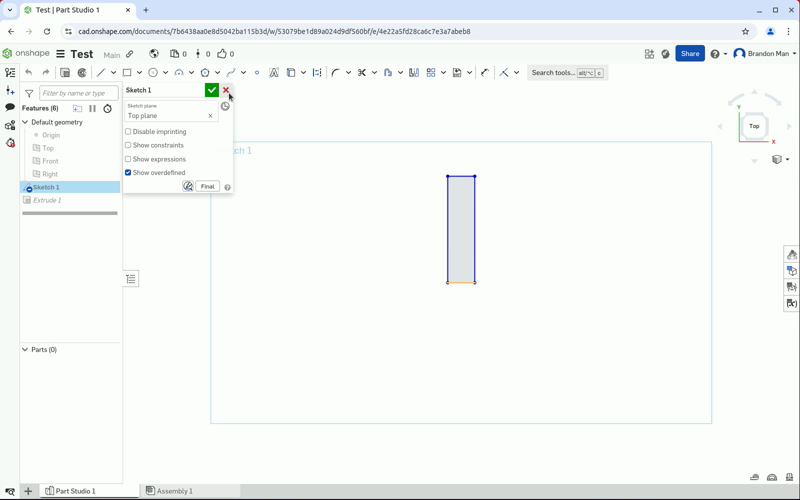
click(229, 92)
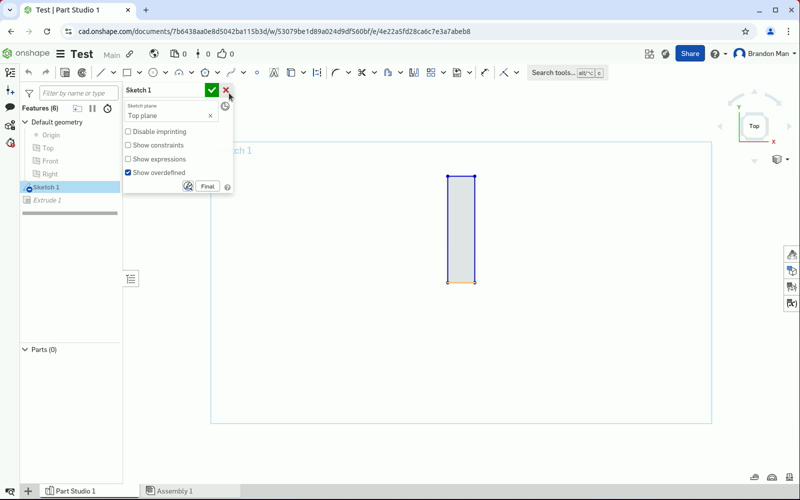
key(shift+s)
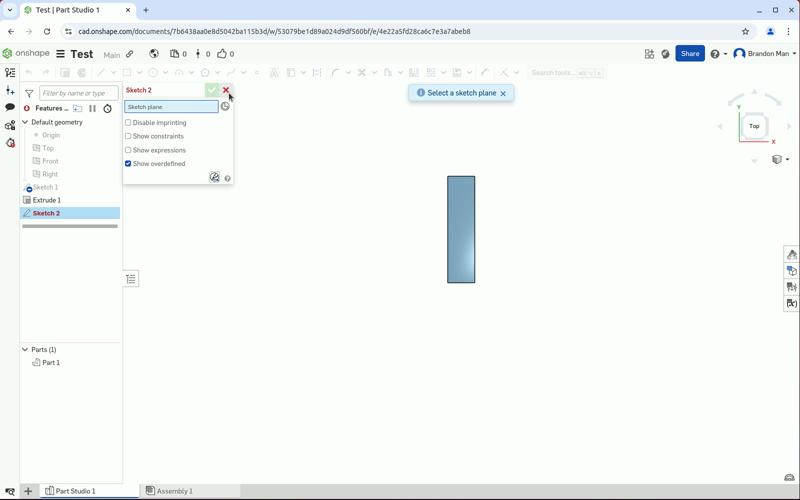
mouse_move(73, 150)
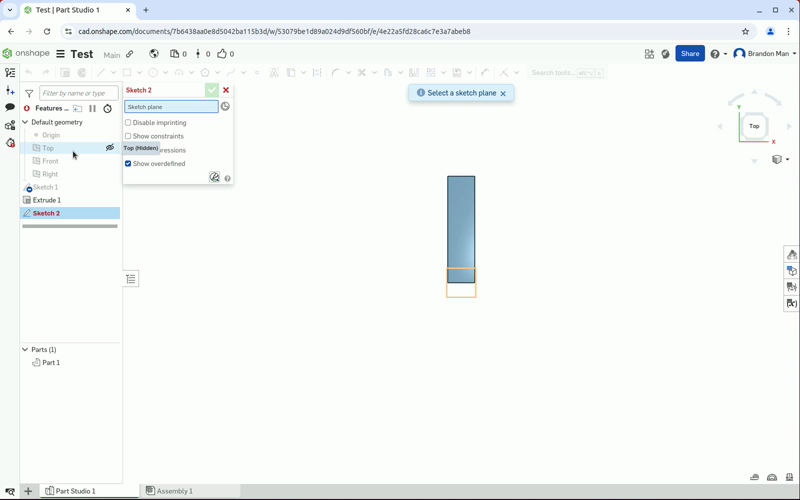
click(73, 150)
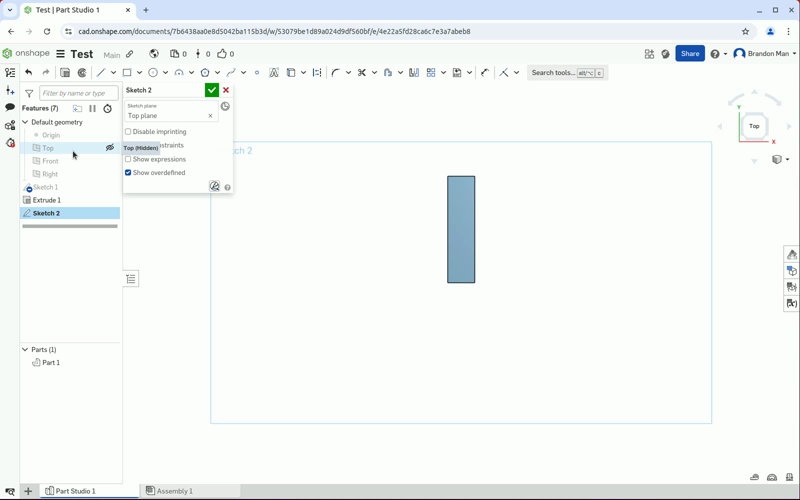
mouse_move(73, 352)
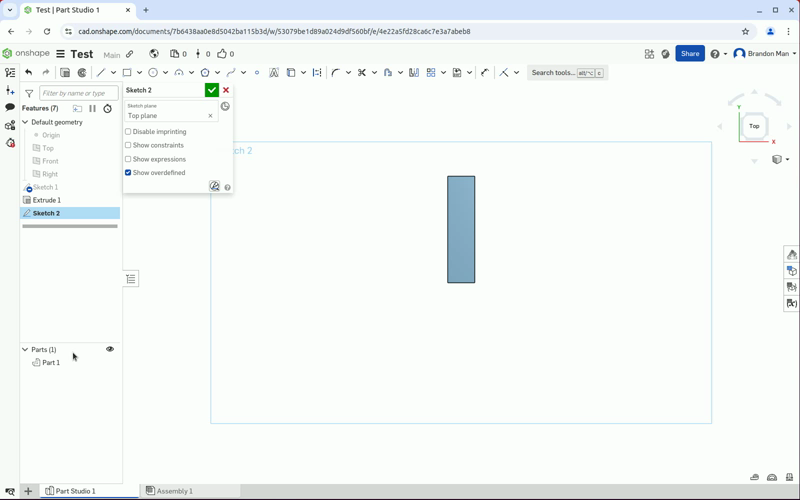
key(y)
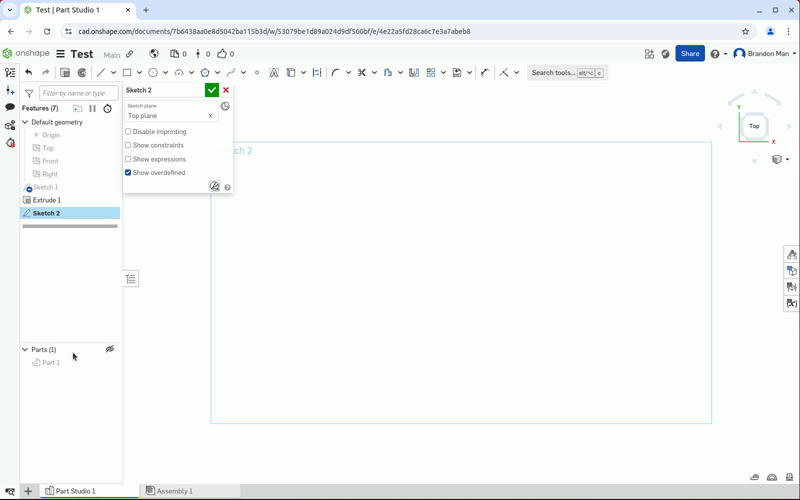
key(l)
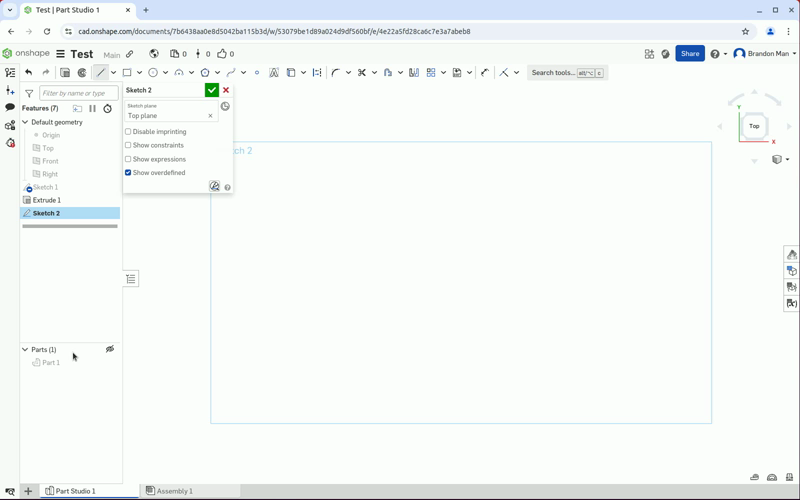
key_down(shift)
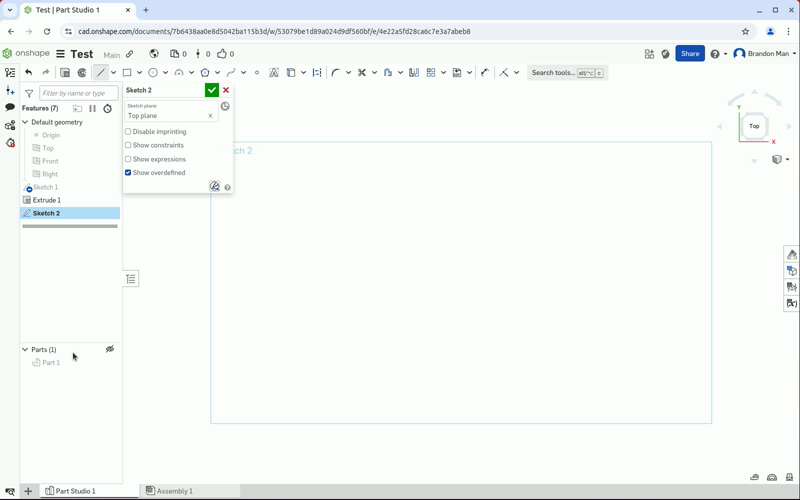
mouse_move(439, 395)
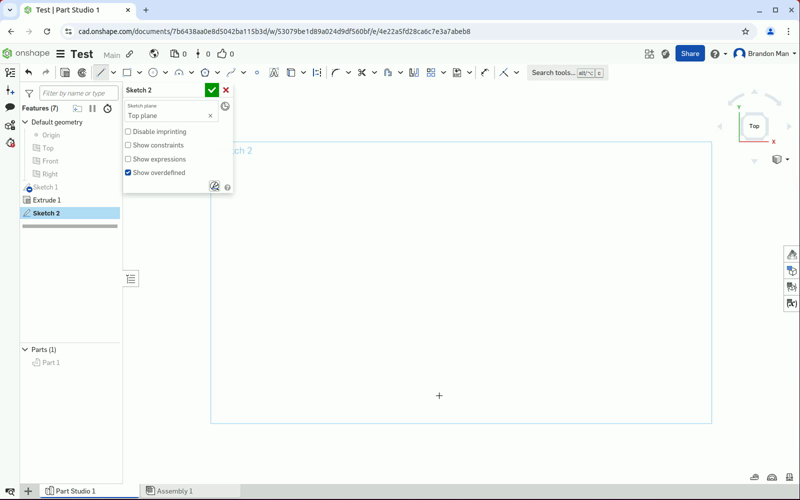
click(439, 395)
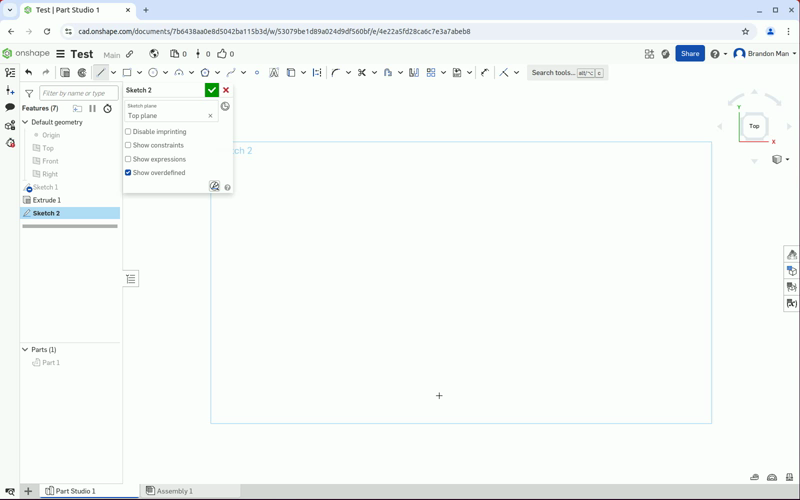
key_up(shift)
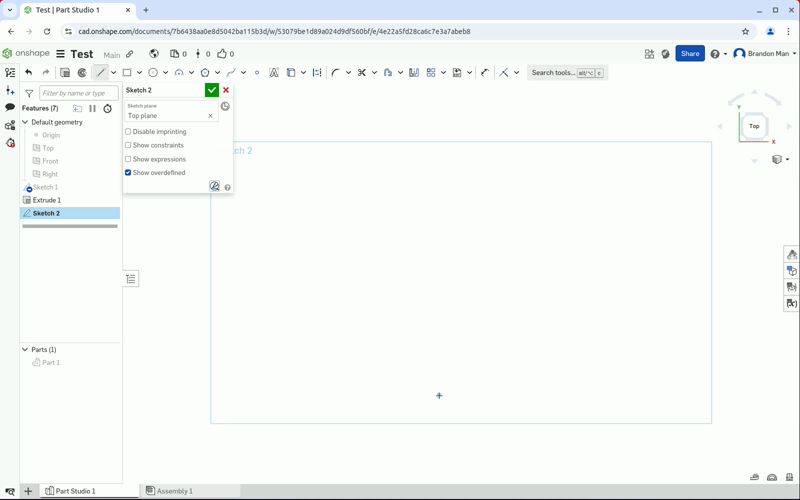
key_down(shift)
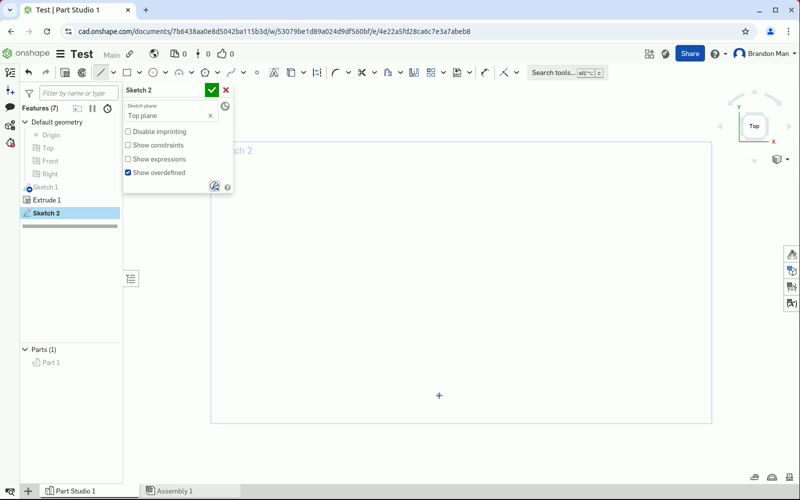
mouse_move(469, 395)
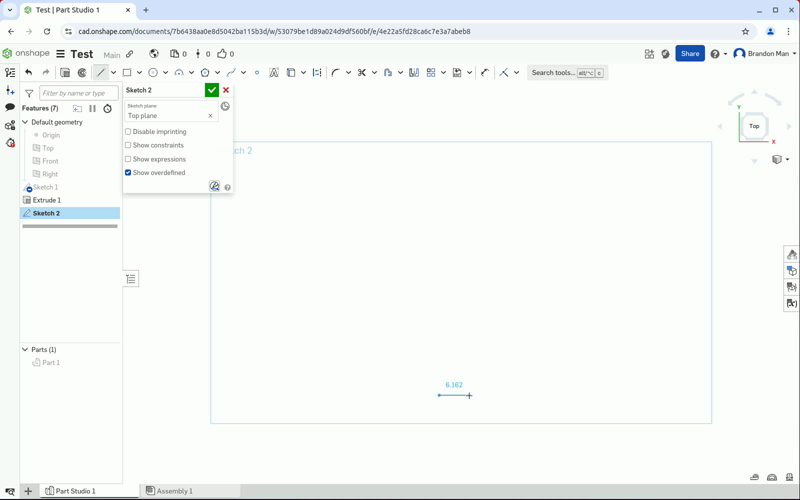
mouse_move(482, 395)
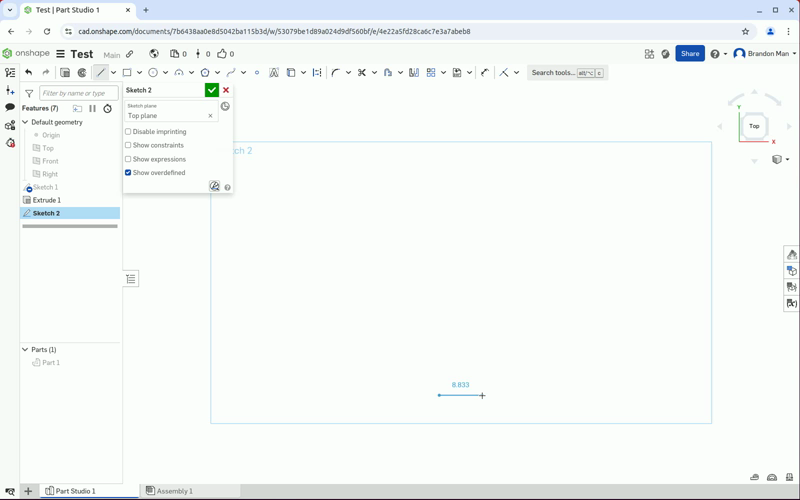
click(482, 395)
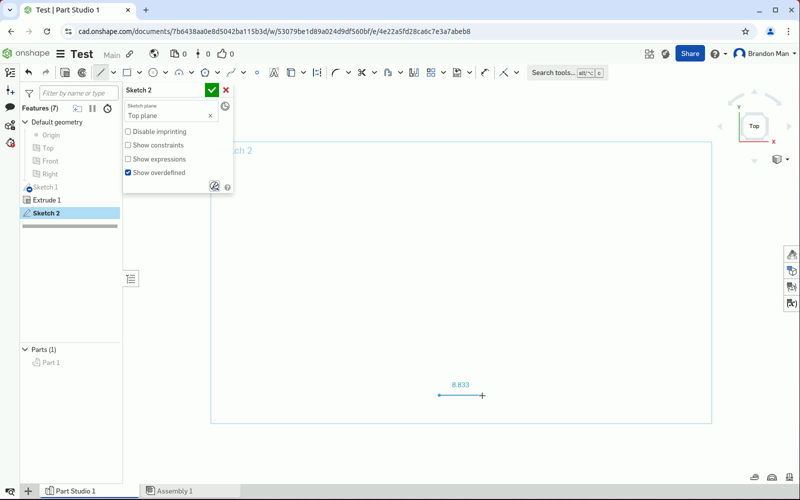
key_up(shift)
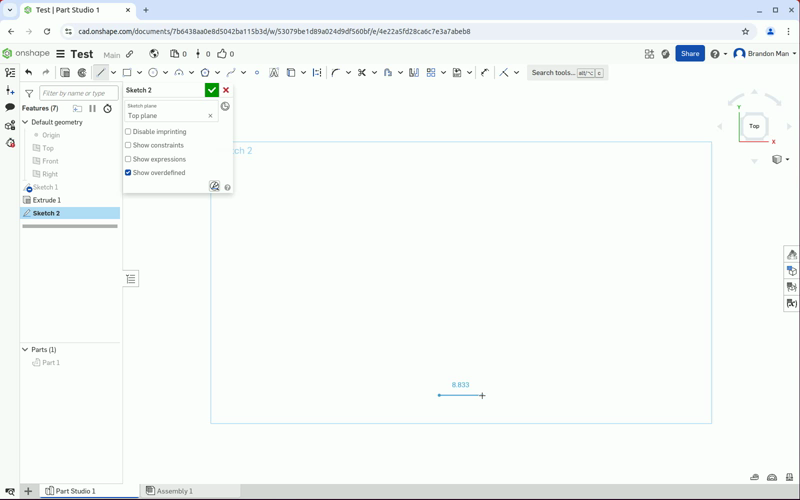
key_down(shift)
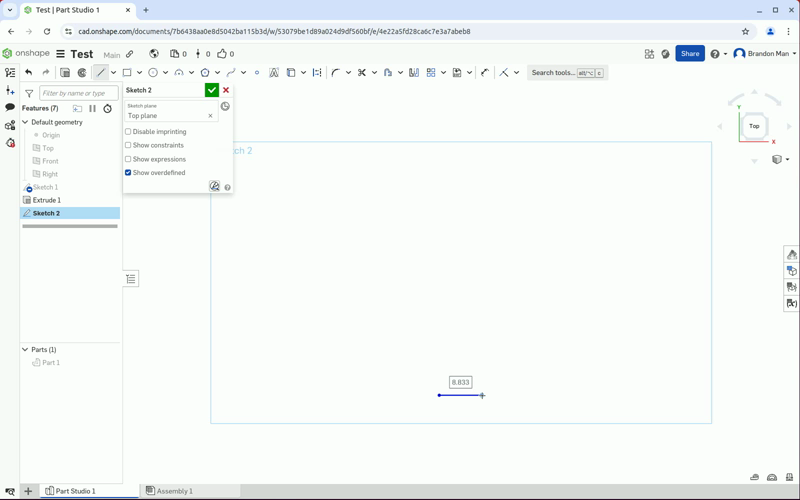
mouse_move(482, 282)
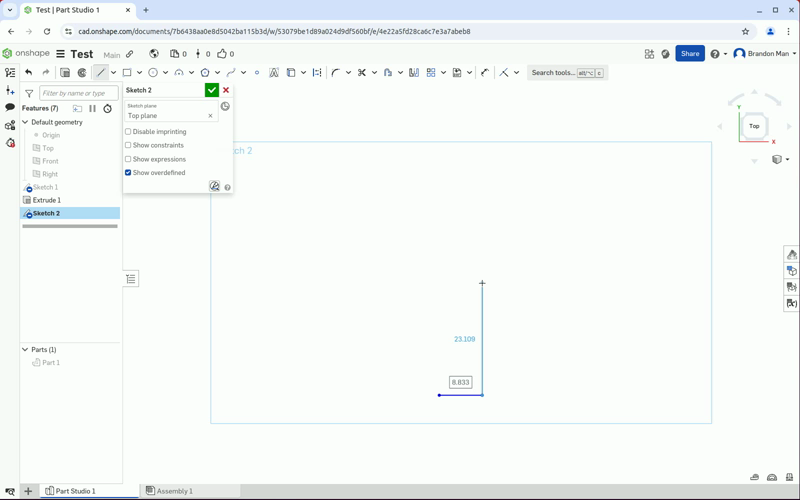
click(482, 282)
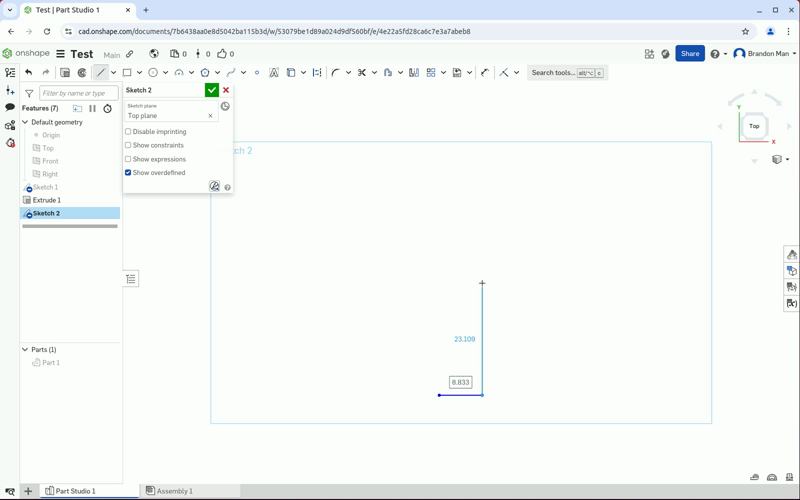
key_up(shift)
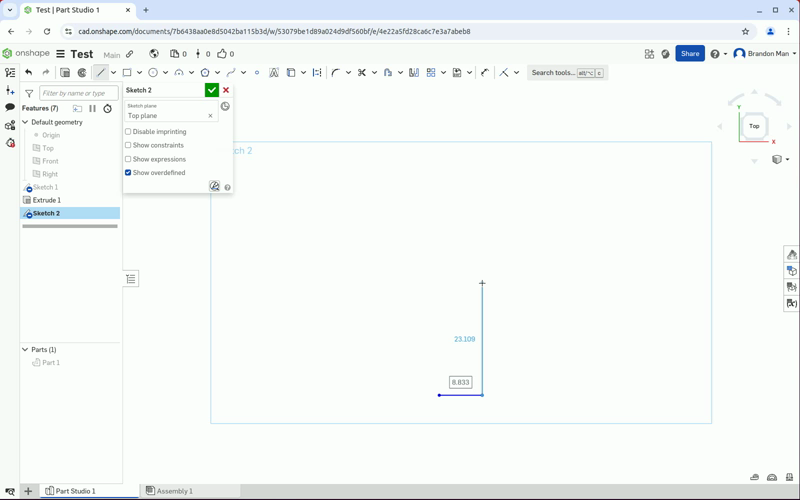
key_down(shift)
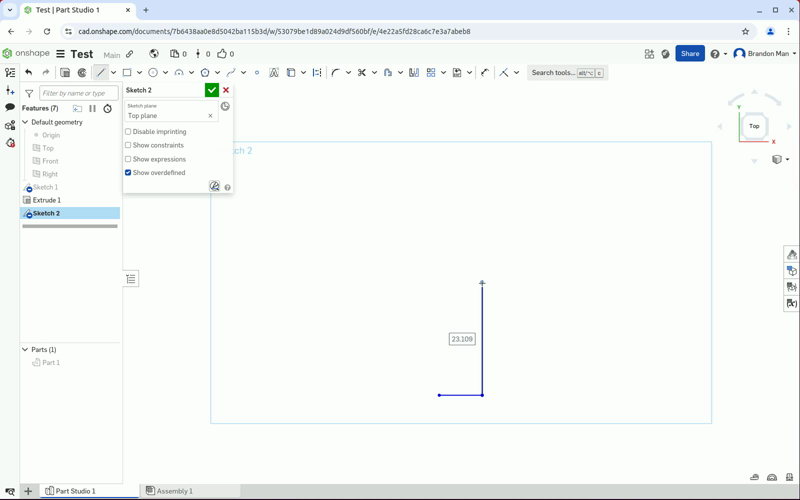
mouse_move(512, 282)
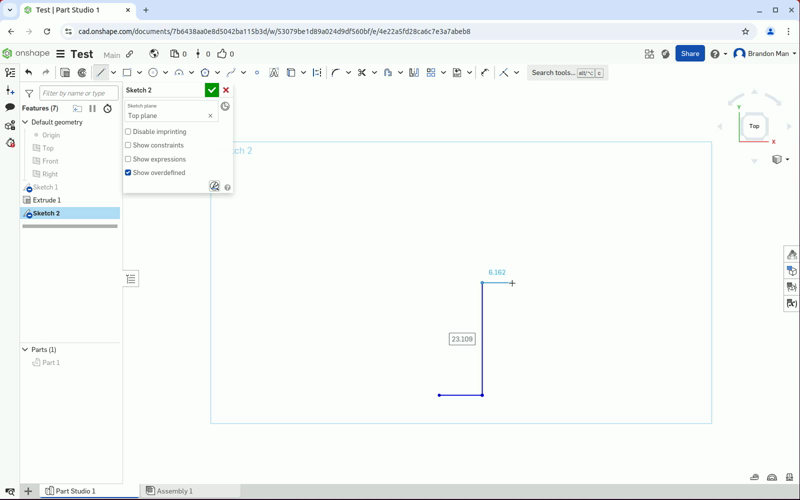
mouse_move(474, 282)
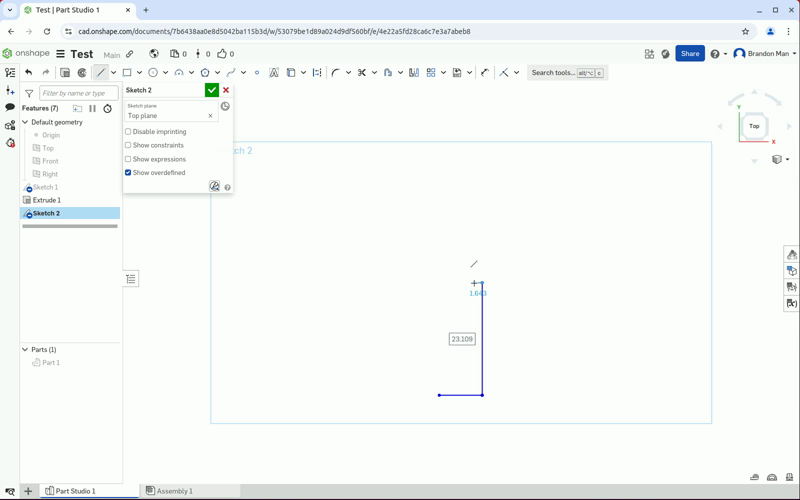
click(474, 282)
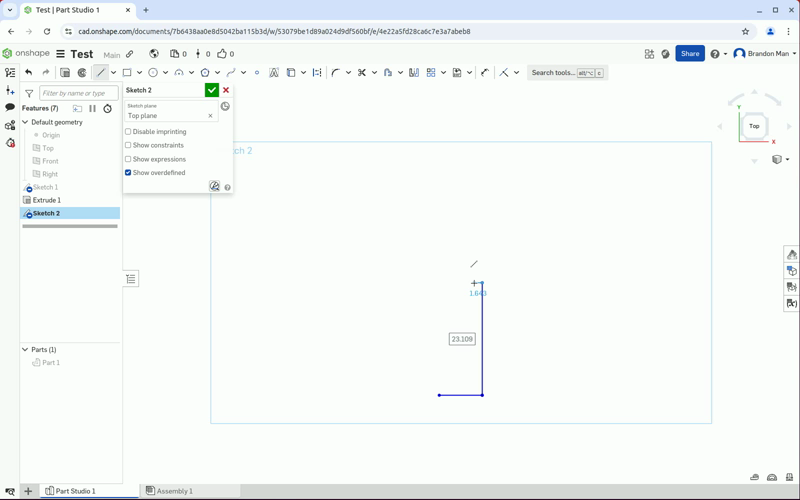
key_up(shift)
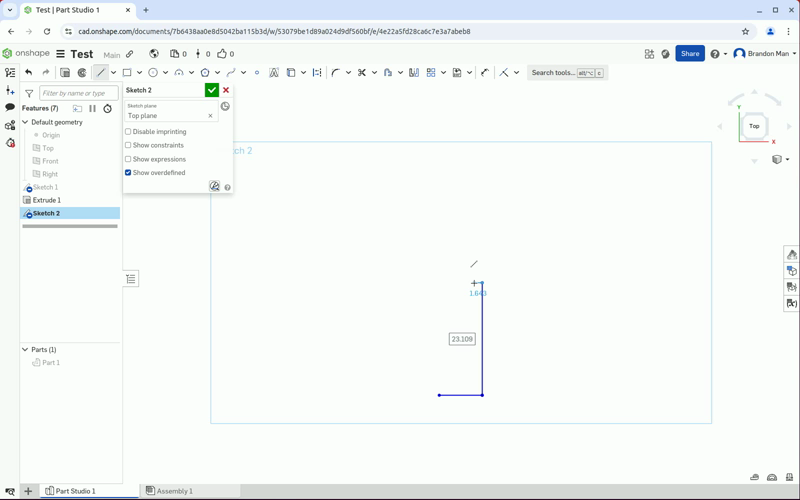
key_down(shift)
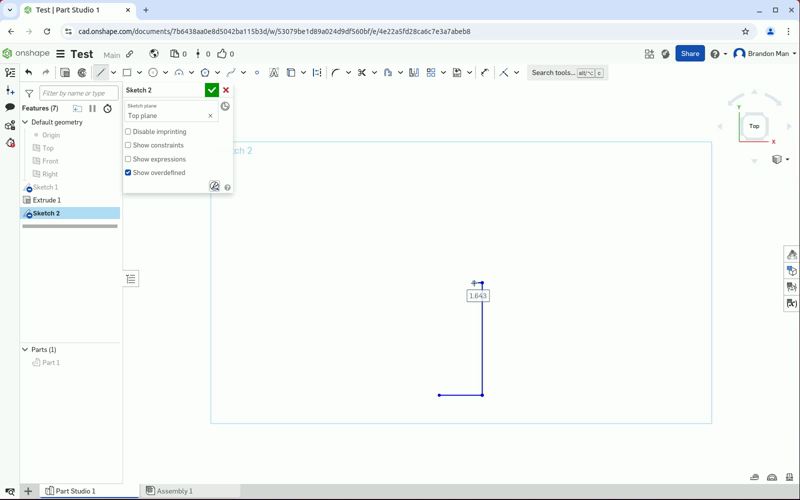
mouse_move(504, 282)
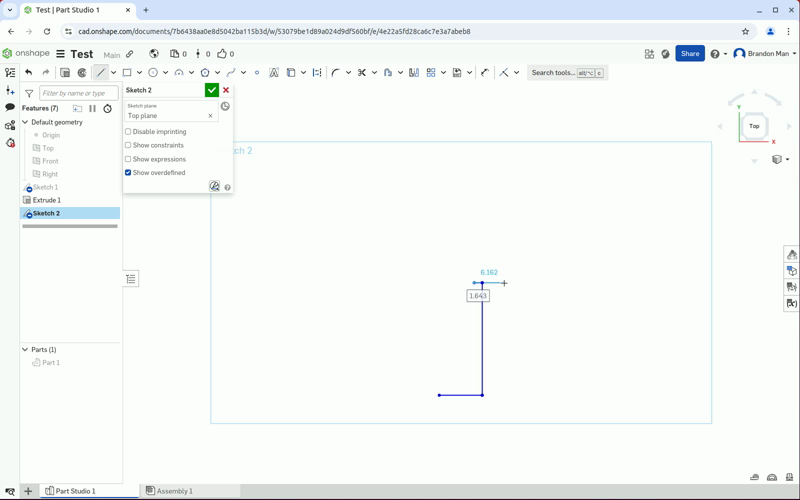
mouse_move(447, 282)
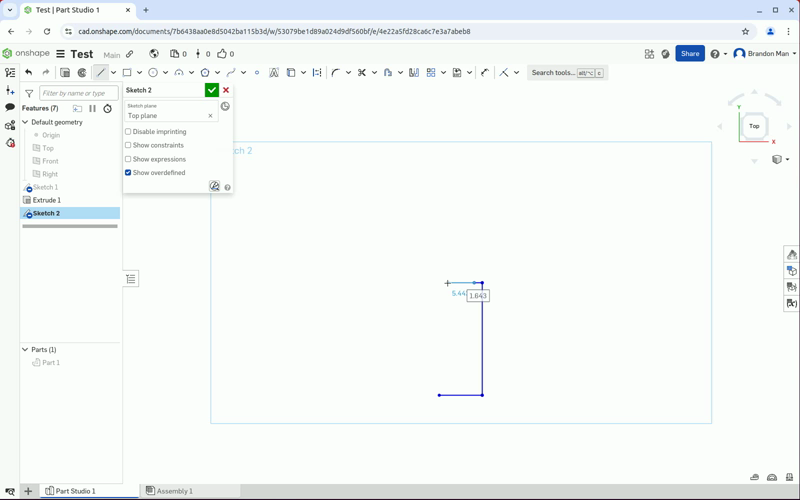
click(447, 282)
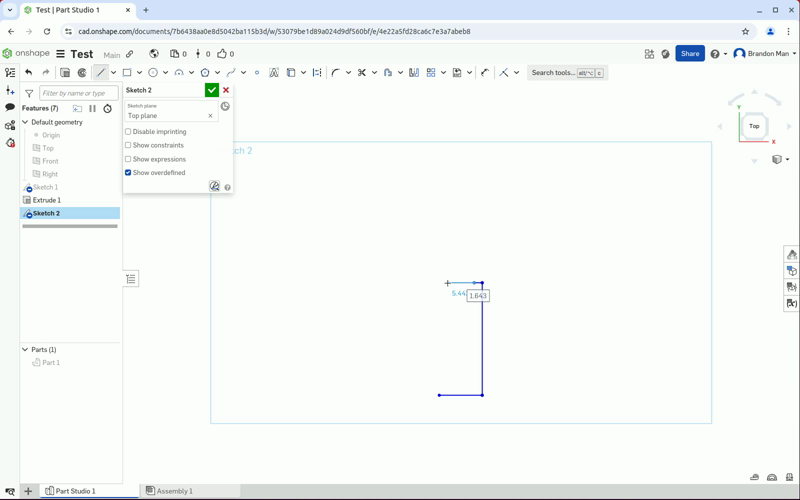
key_up(shift)
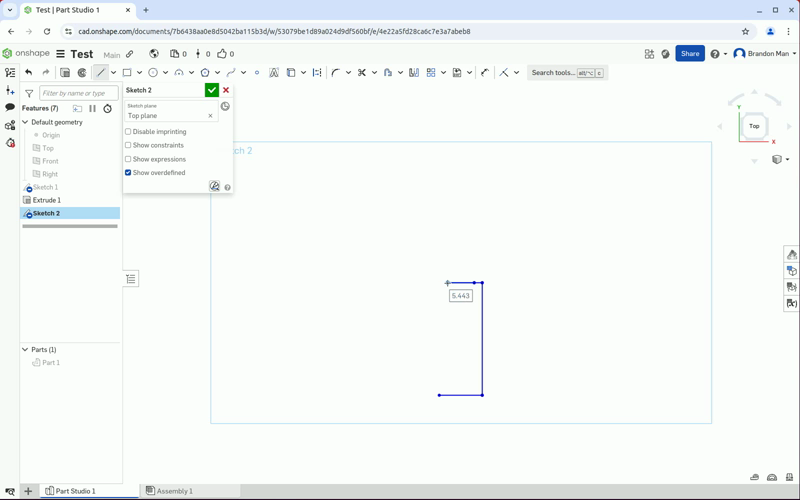
key_down(shift)
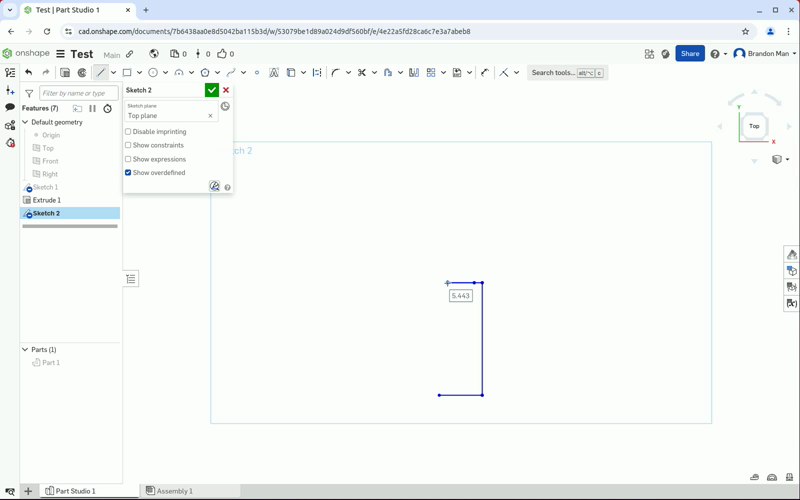
mouse_move(477, 282)
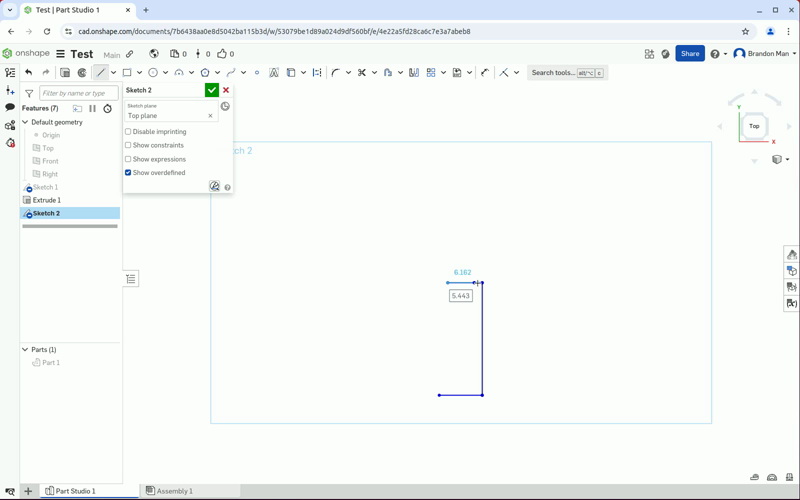
mouse_move(439, 282)
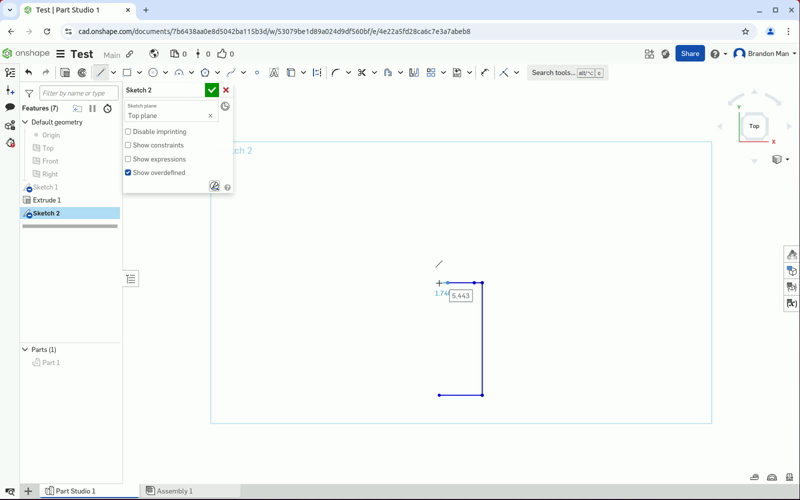
click(439, 282)
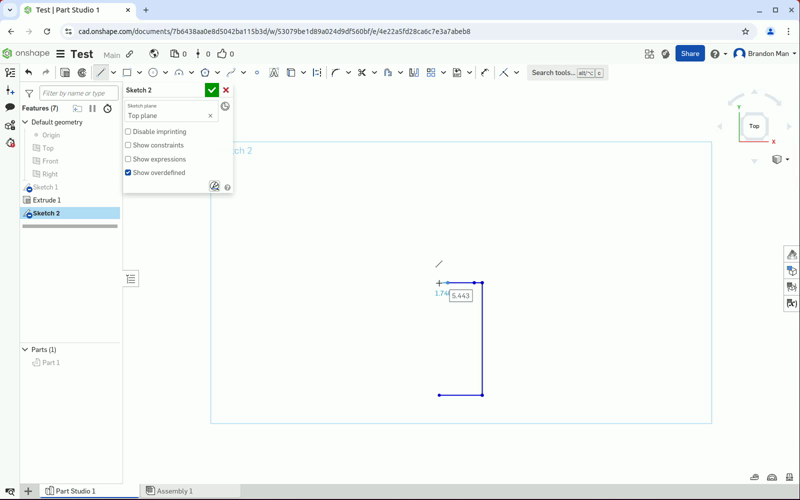
key_up(shift)
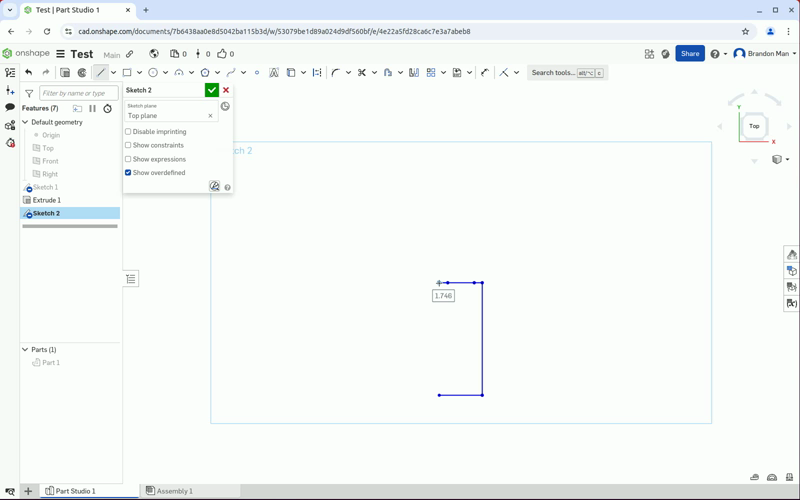
key_down(shift)
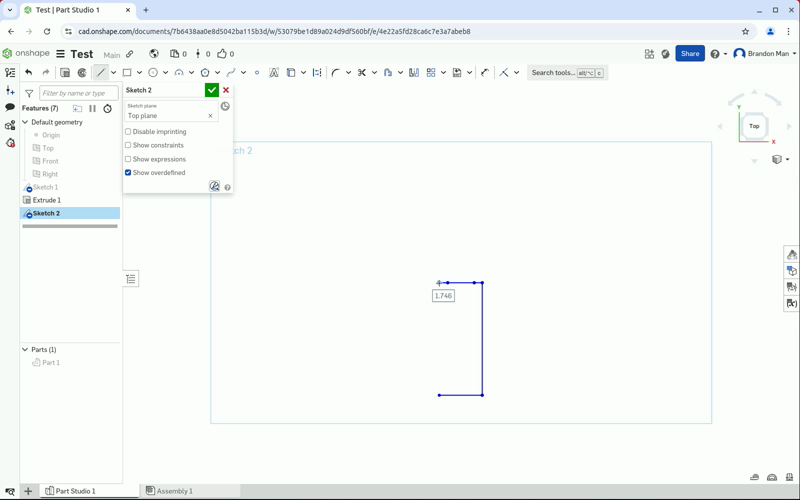
mouse_move(439, 395)
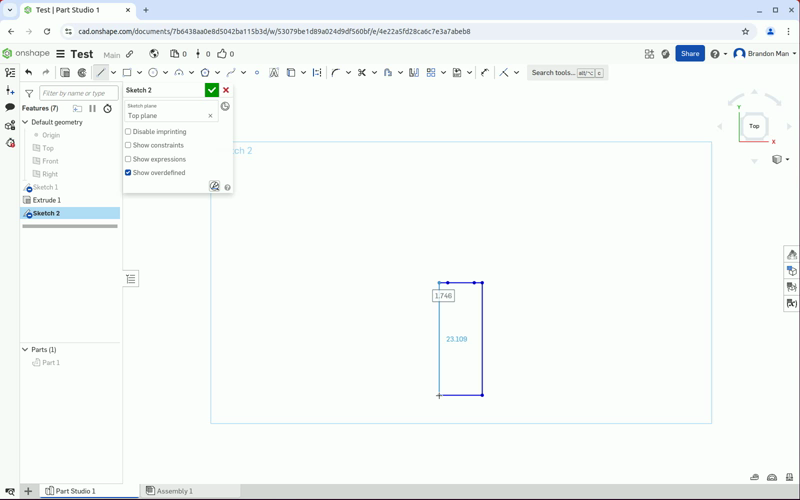
key_up(shift)
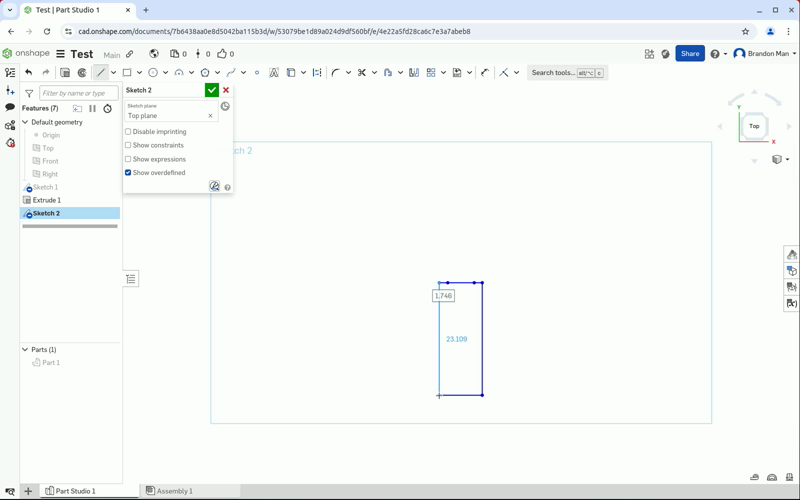
click(439, 395)
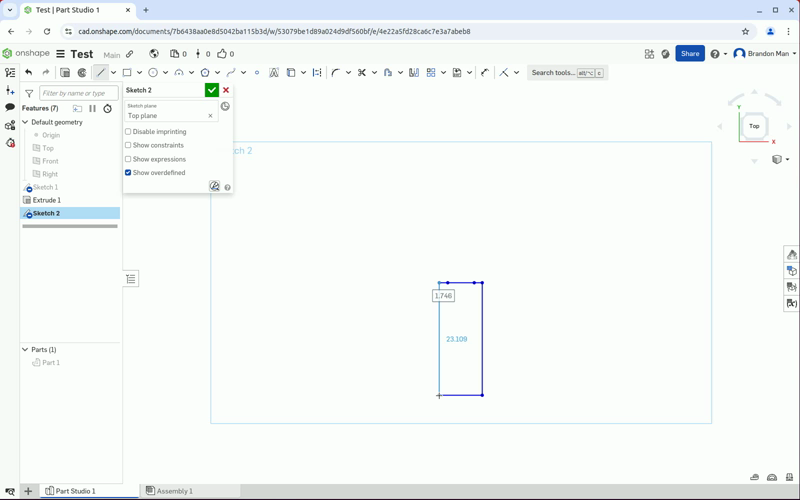
key(esc)
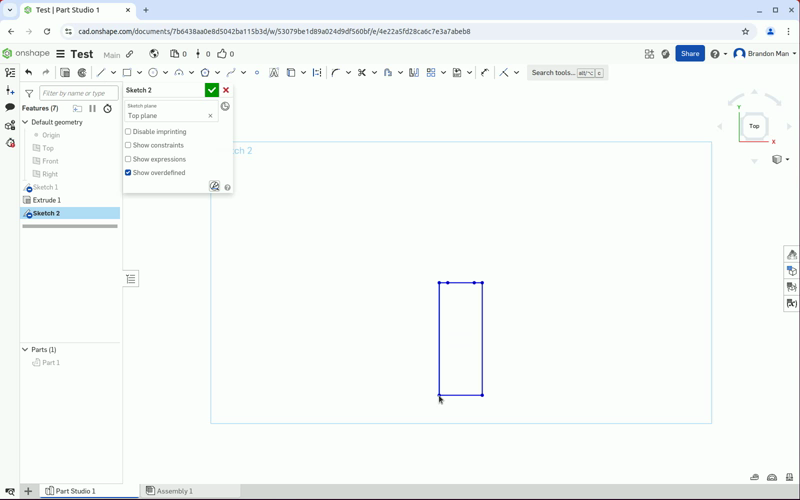
mouse_move(472, 379)
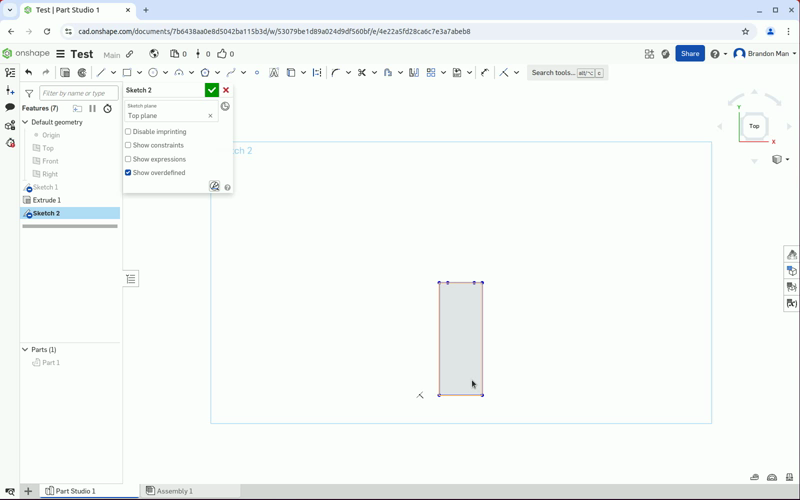
click(472, 379)
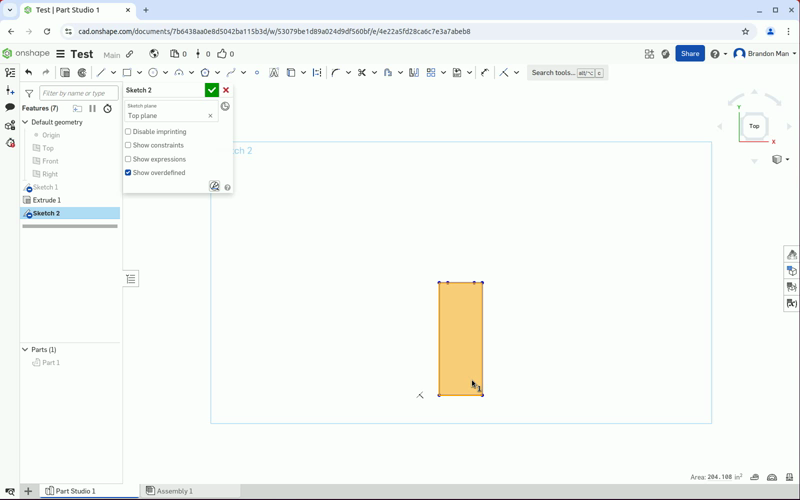
mouse_move(73, 352)
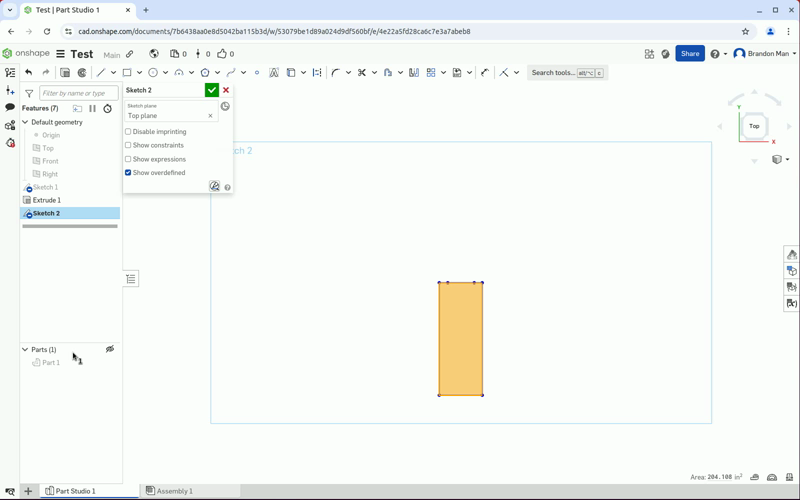
key(shift+y)
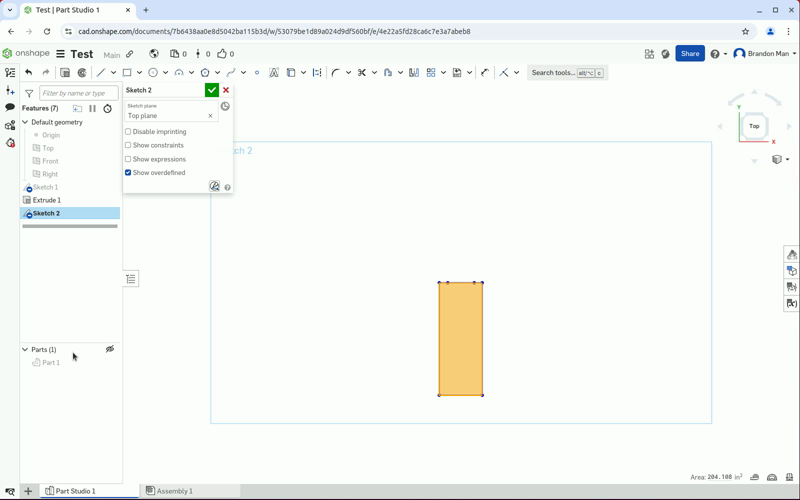
key(shift+e)
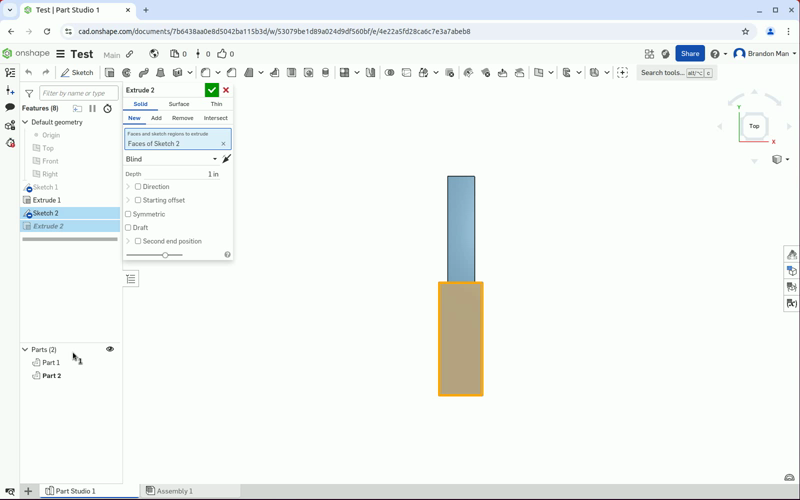
mouse_move(143, 106)
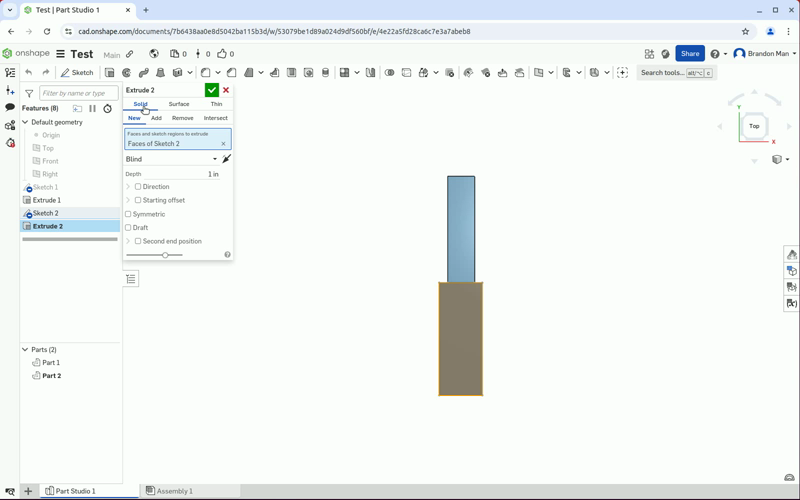
click(143, 106)
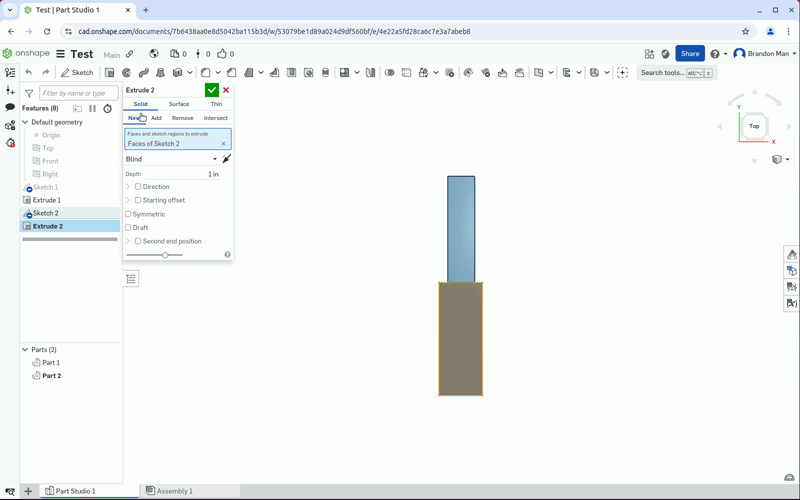
mouse_move(137, 120)
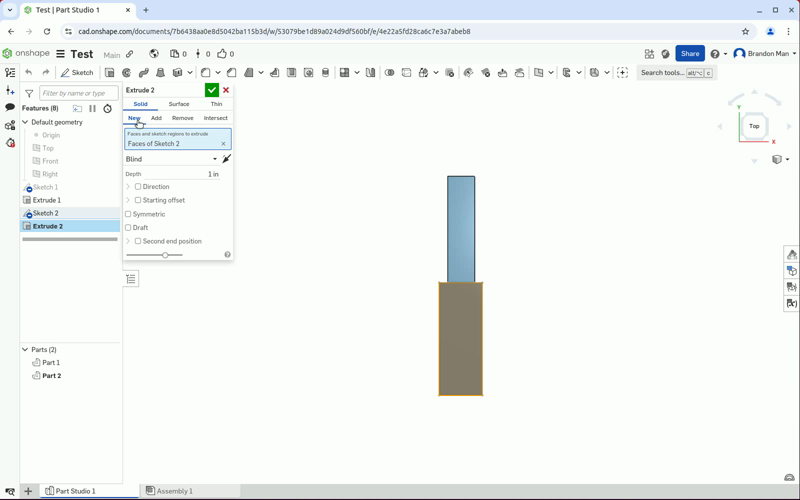
click(137, 120)
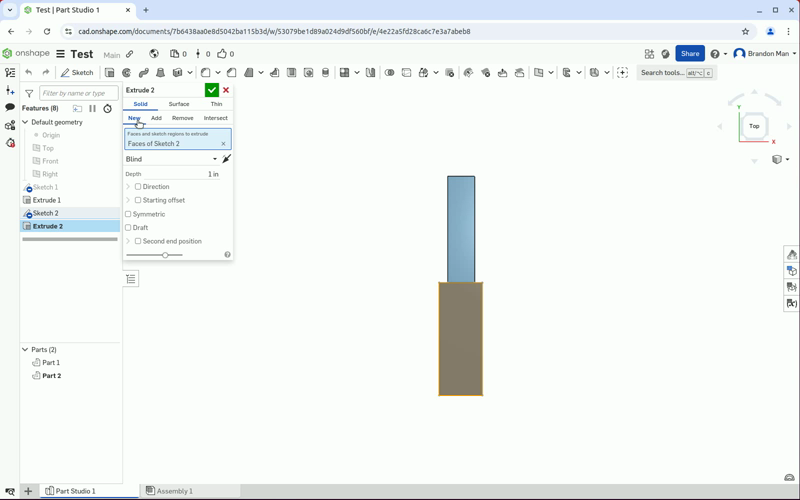
key(tab, 4)
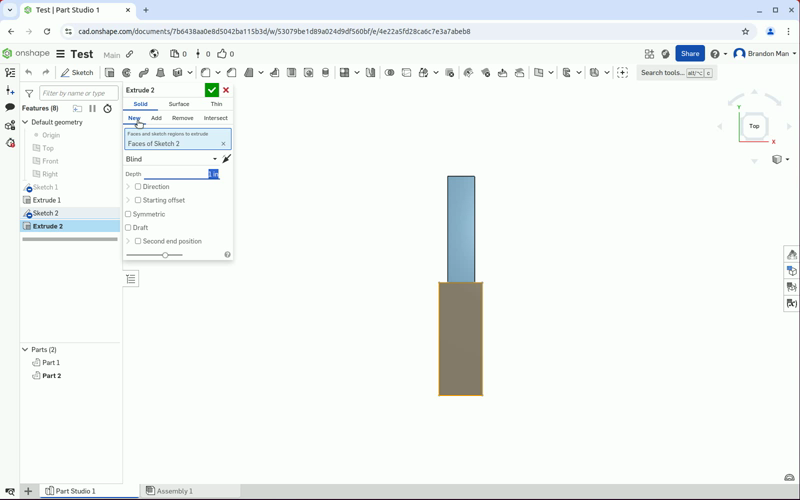
text(-15.405)
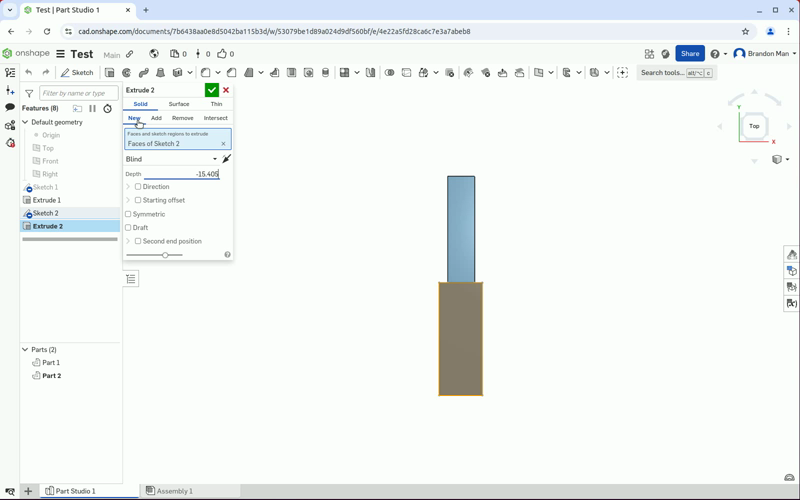
key(enter)
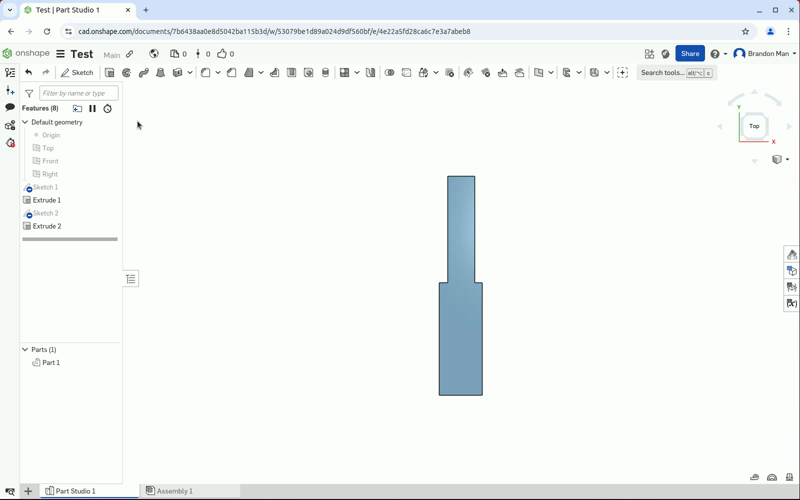
key(shift+h)
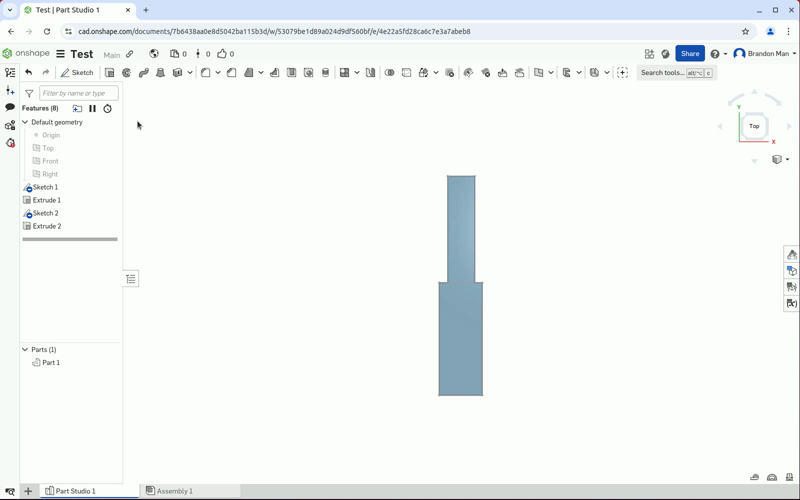
key(shift+h)
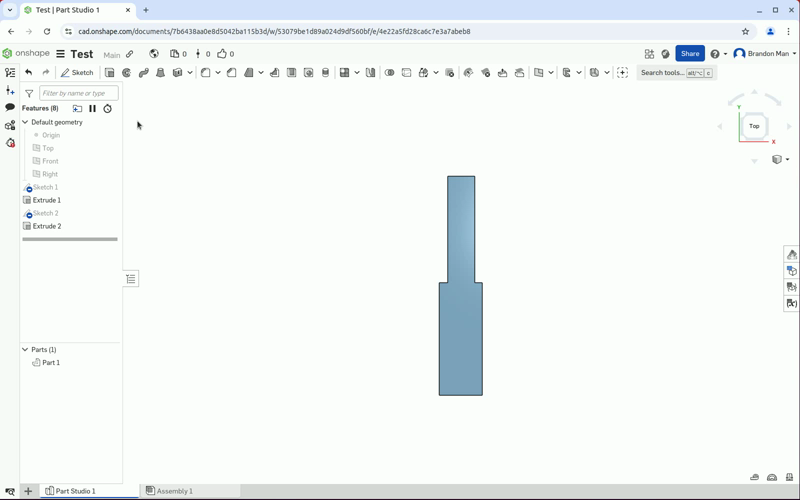
mouse_move(73, 189)
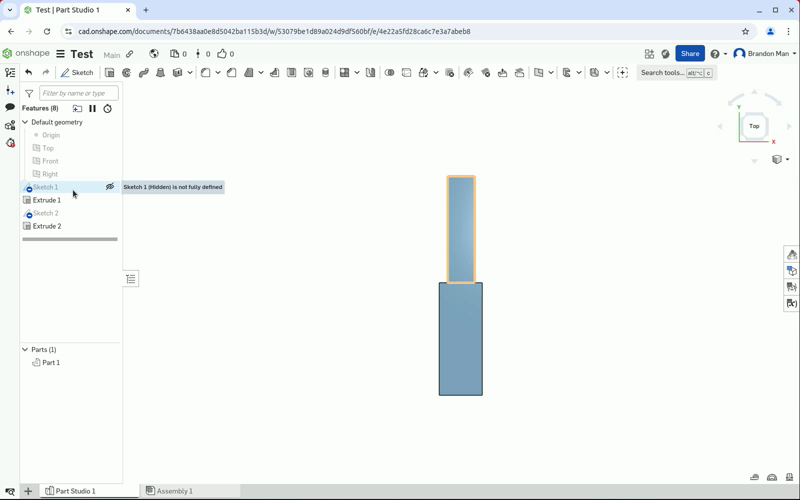
click(73, 189)
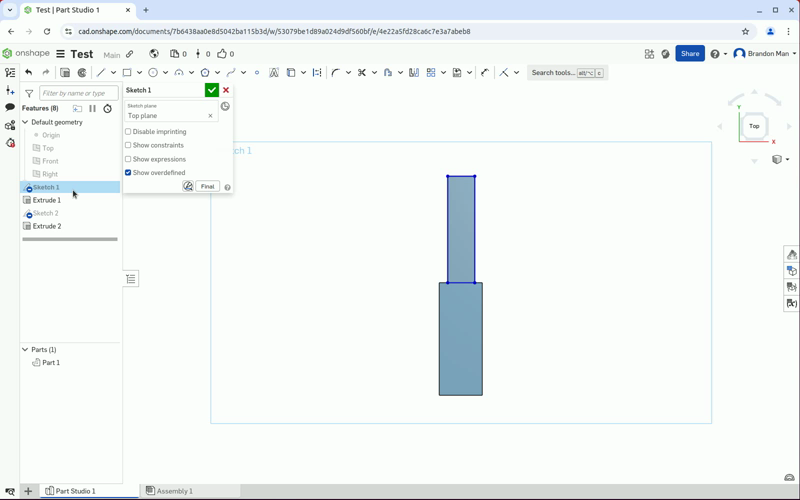
mouse_move(229, 92)
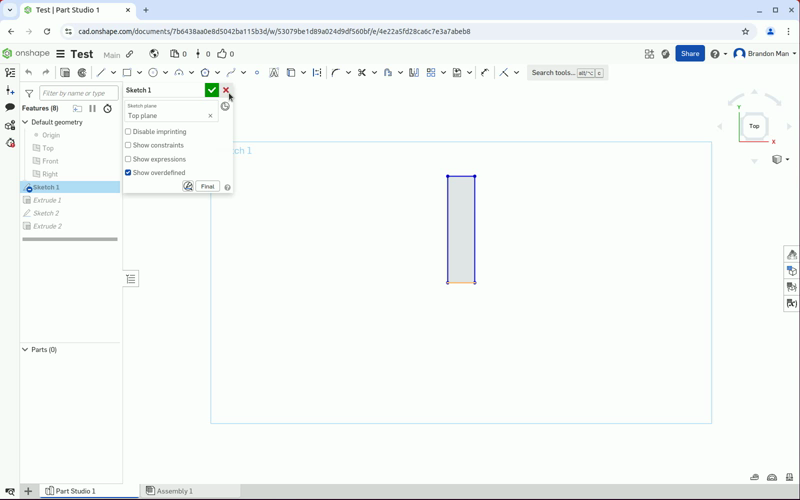
click(229, 92)
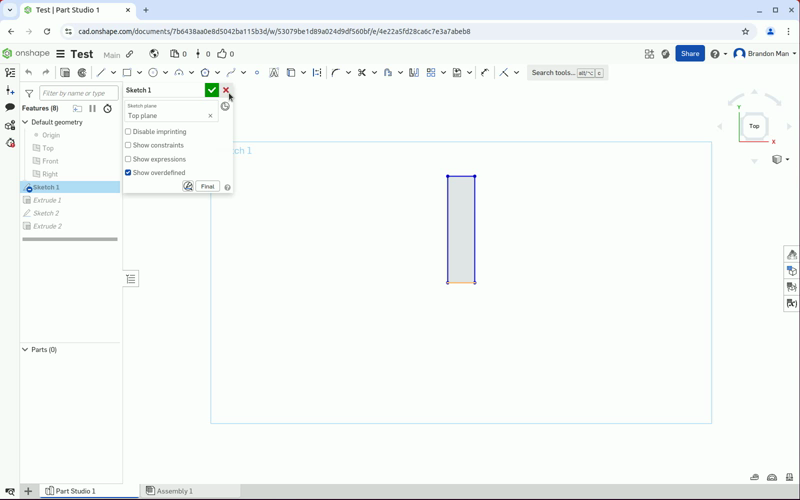
key(shift+s)
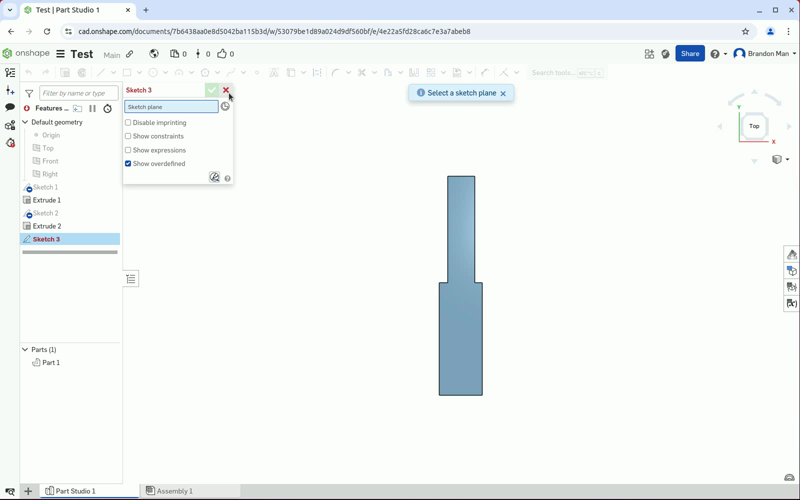
mouse_move(73, 150)
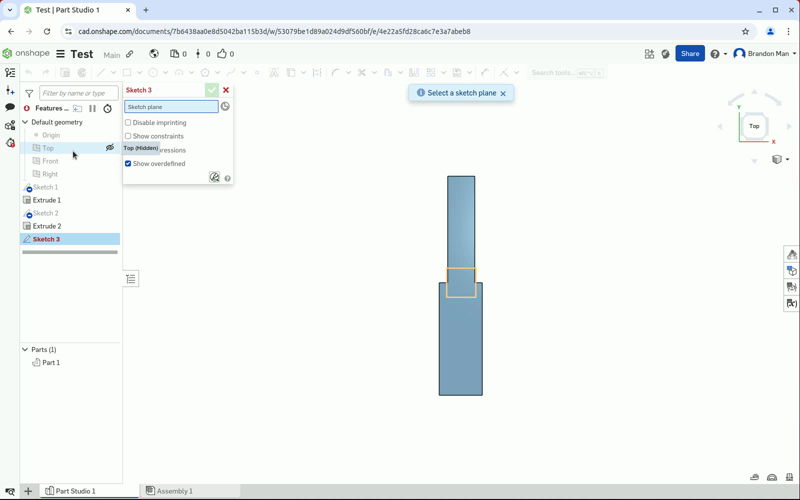
click(73, 150)
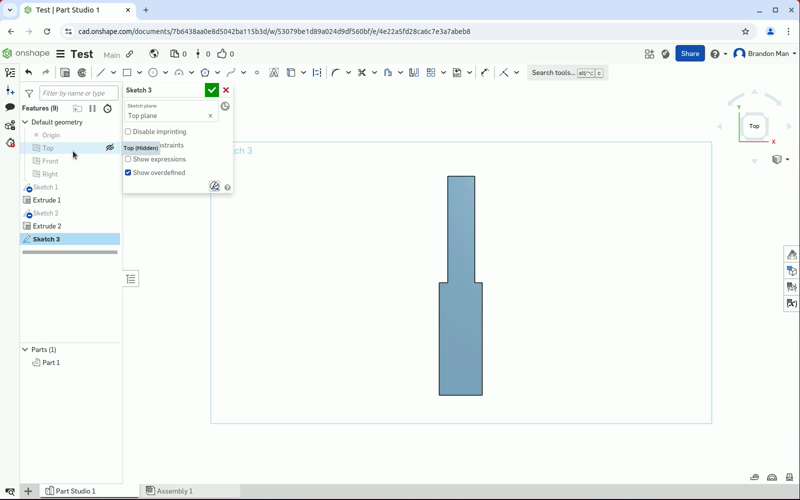
mouse_move(73, 352)
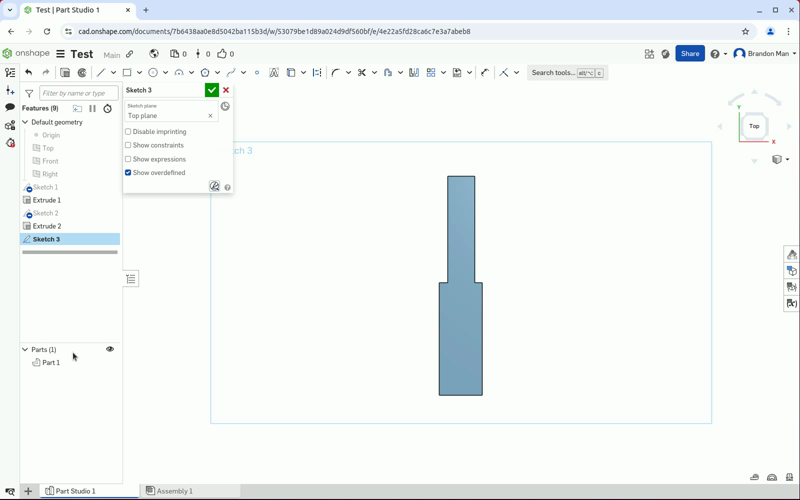
key(y)
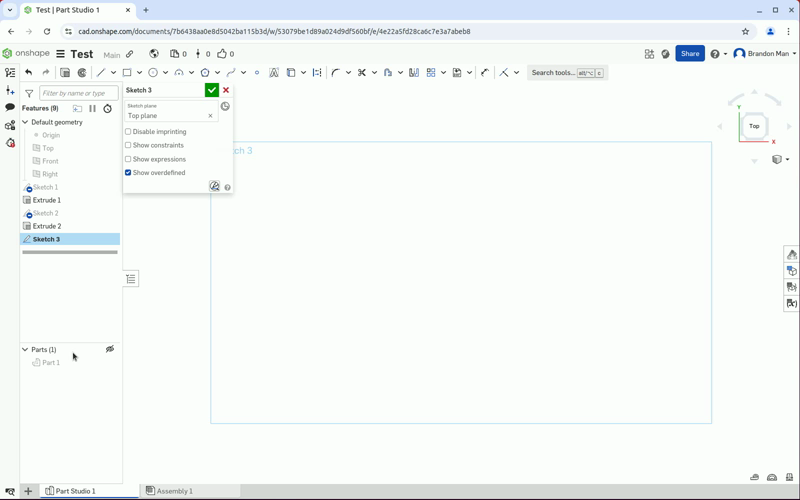
key(l)
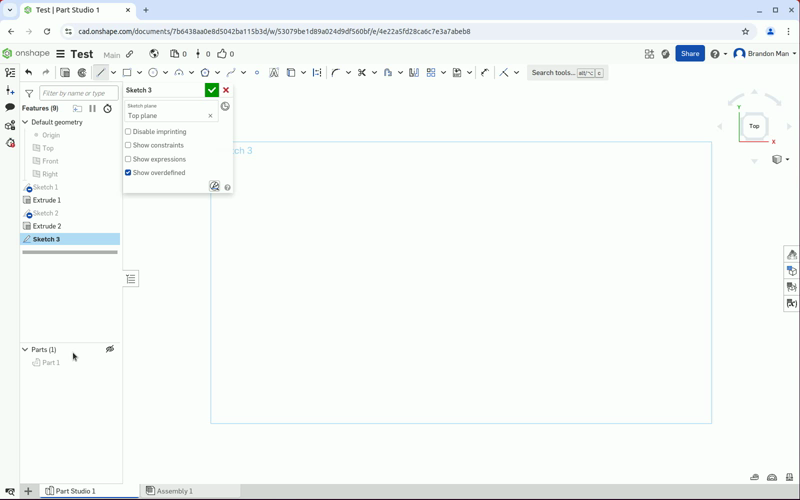
key_down(shift)
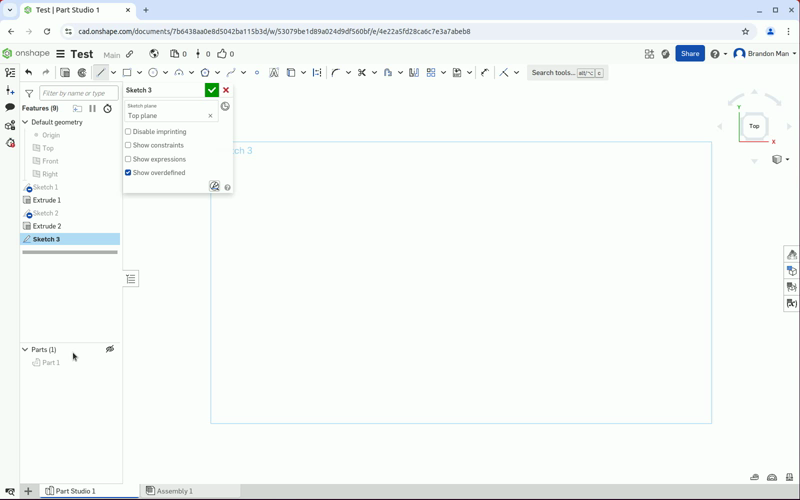
mouse_move(473, 282)
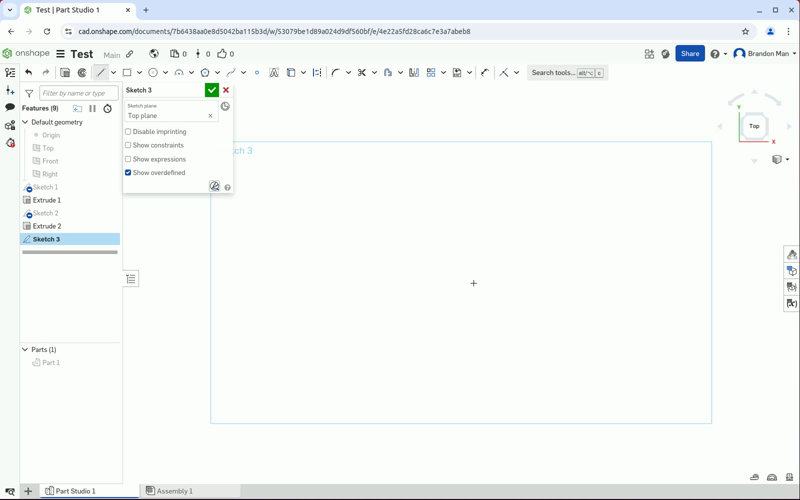
click(473, 282)
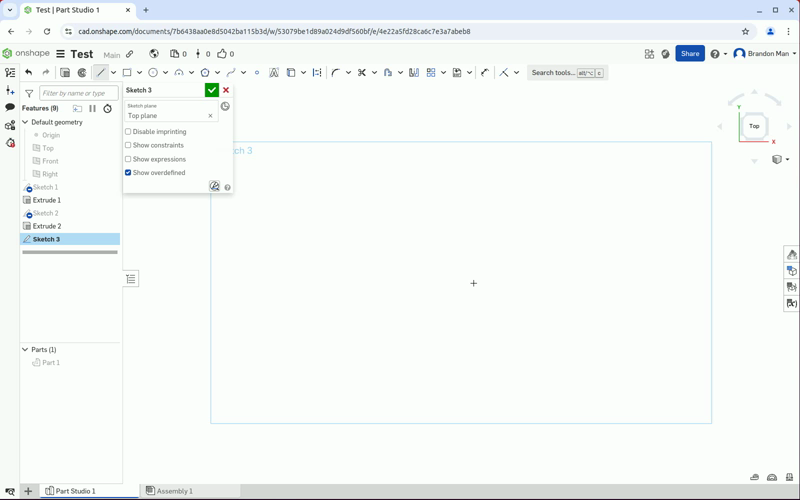
key_up(shift)
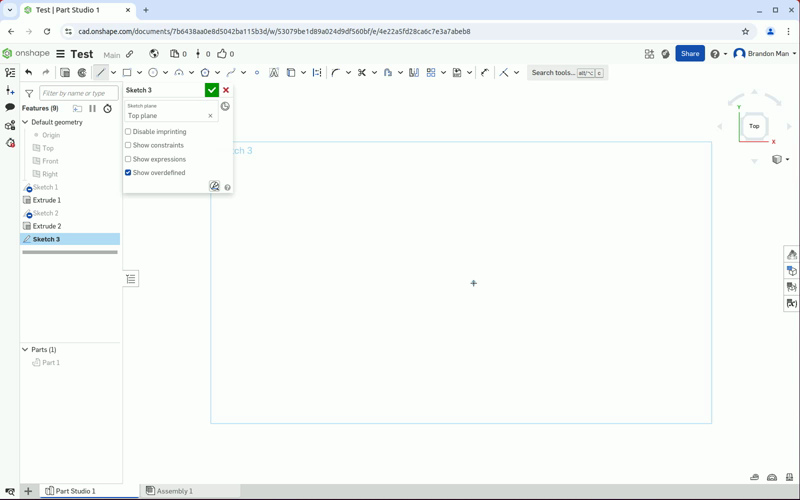
key_down(shift)
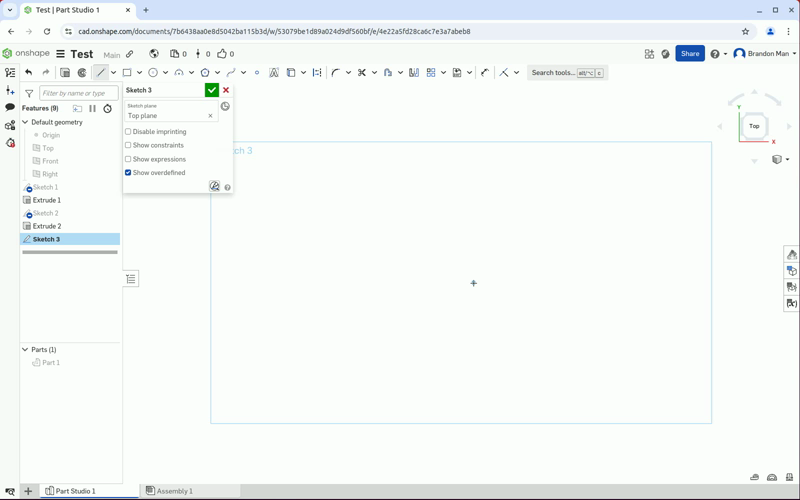
mouse_move(503, 282)
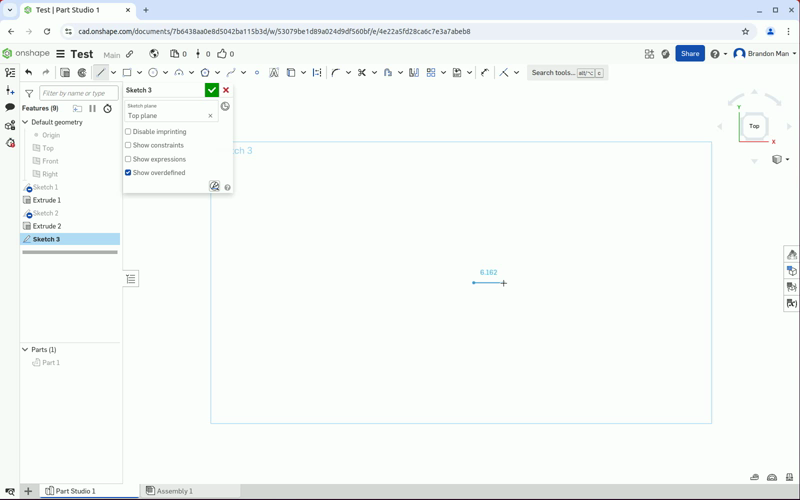
mouse_move(481, 282)
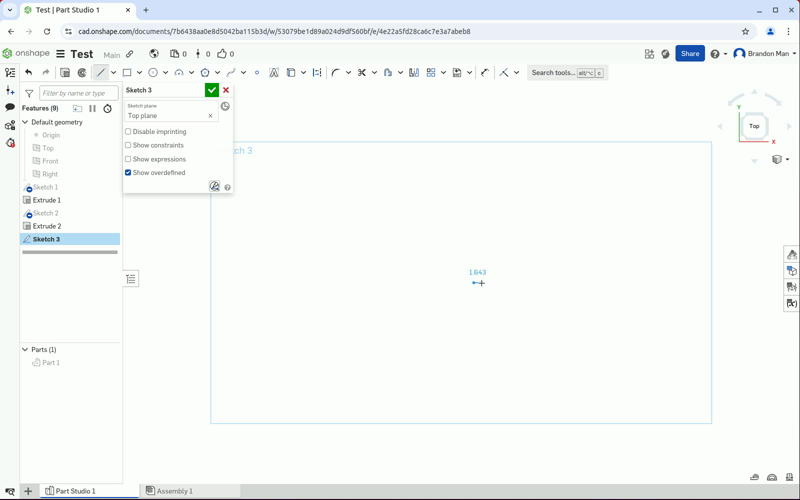
click(481, 282)
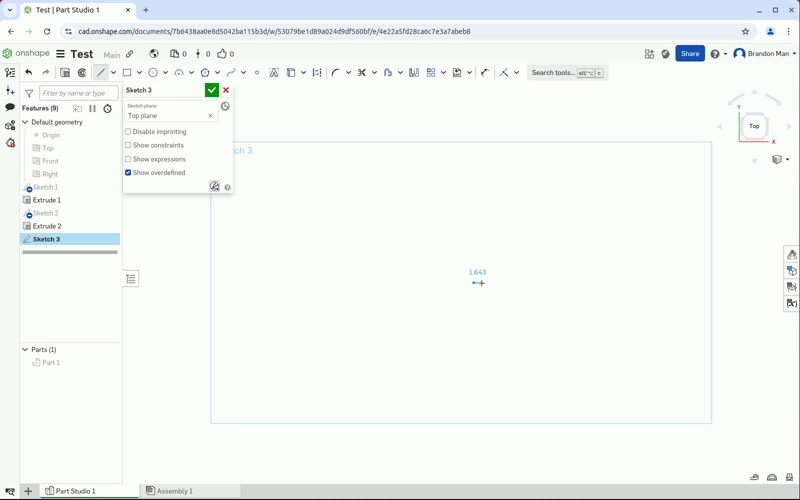
key_up(shift)
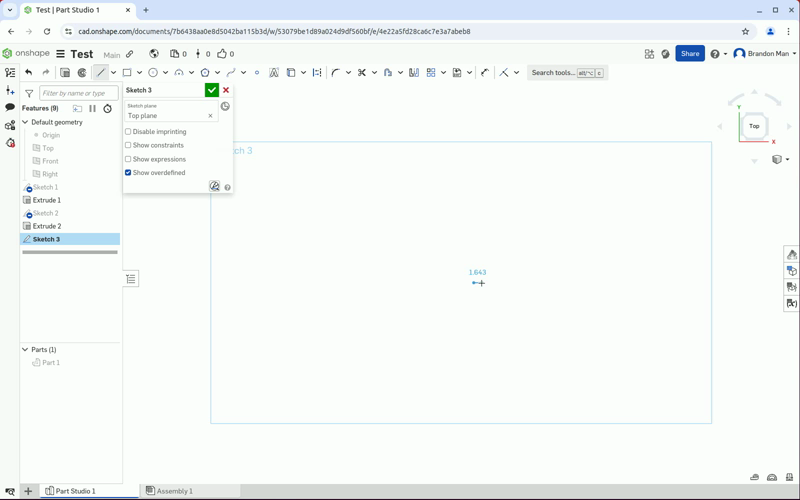
key_down(shift)
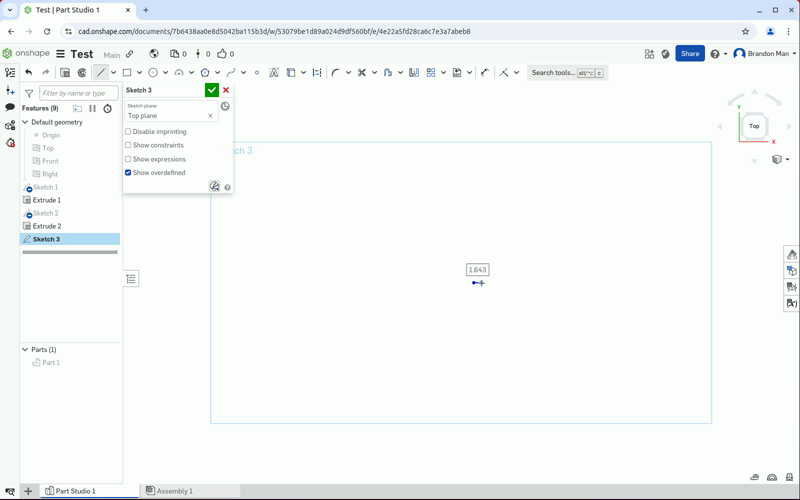
mouse_move(473, 176)
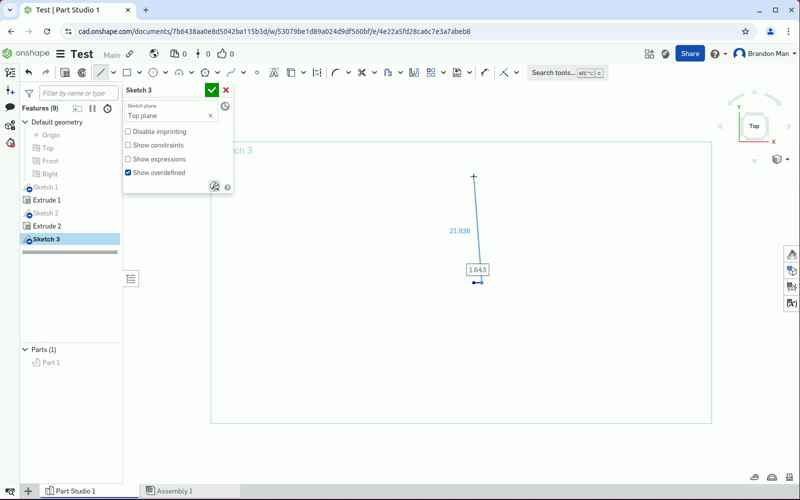
click(473, 176)
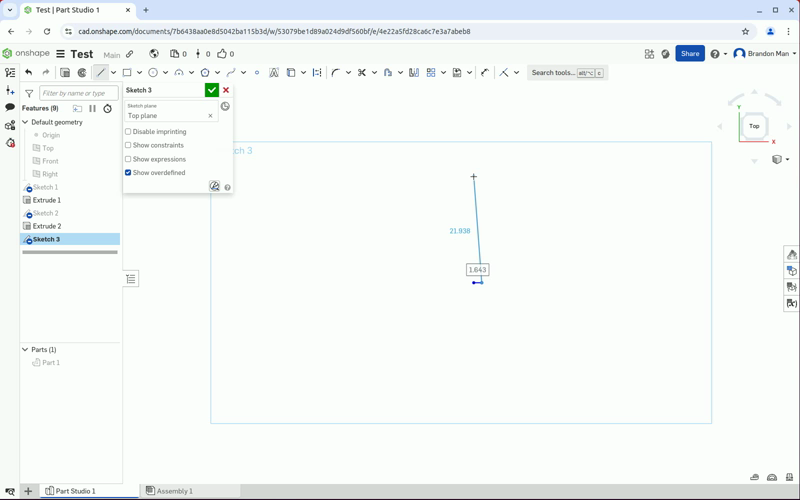
key_up(shift)
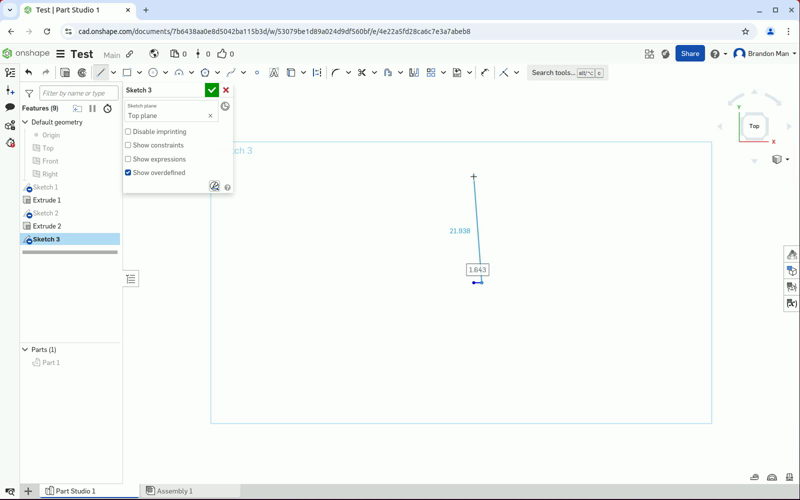
key_down(shift)
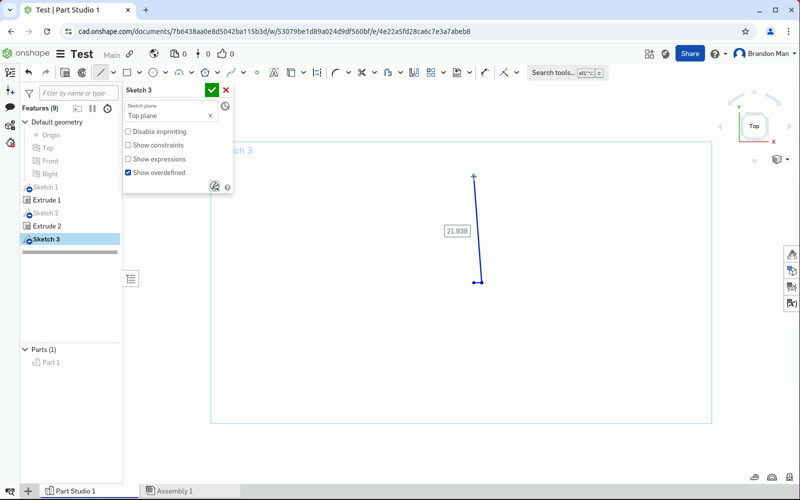
mouse_move(473, 282)
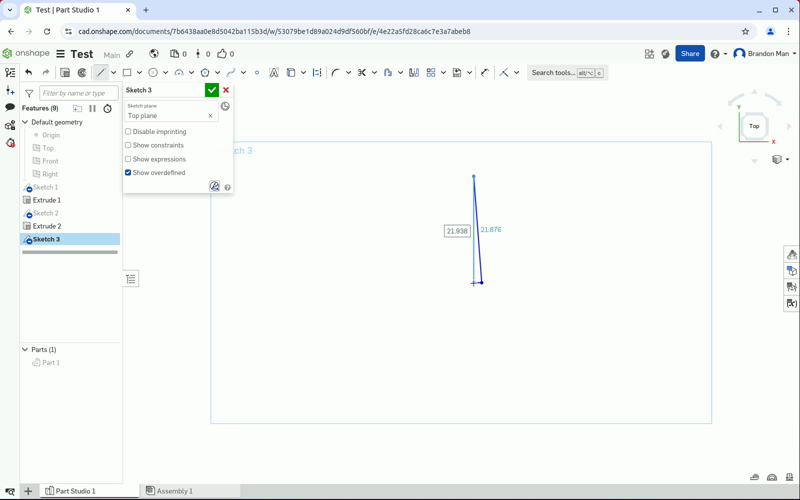
key_up(shift)
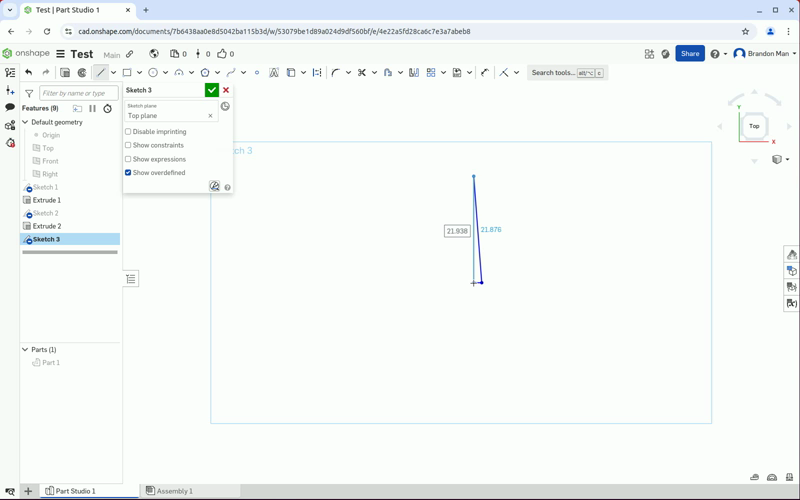
click(473, 282)
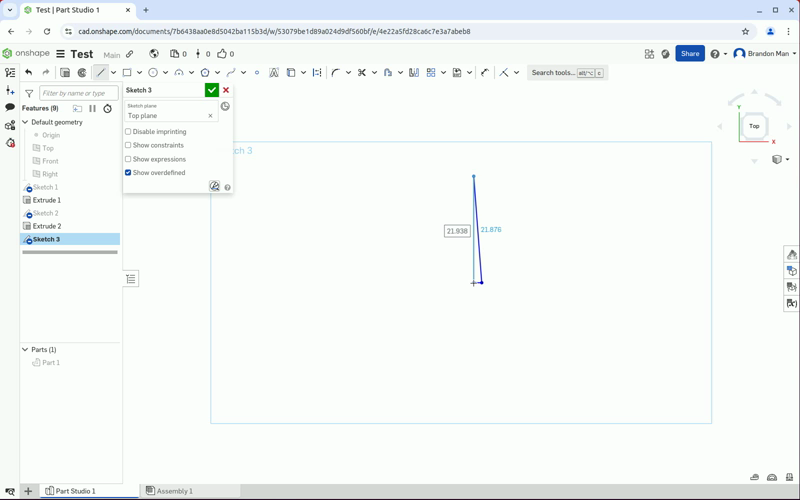
key(esc)
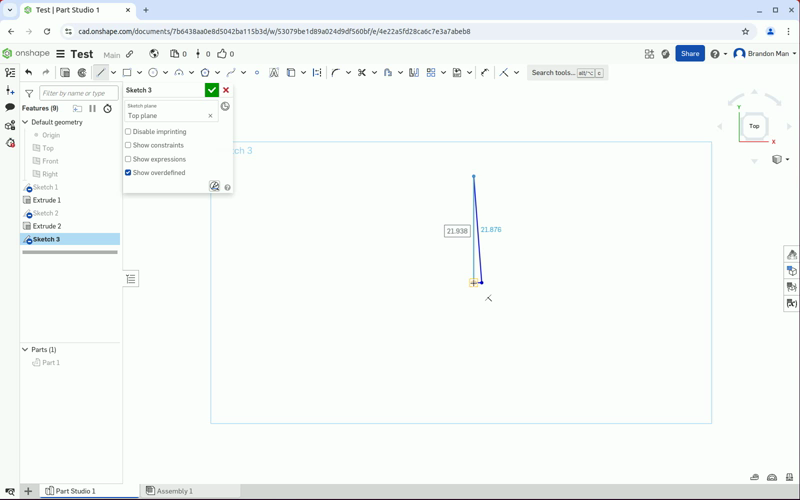
mouse_move(479, 281)
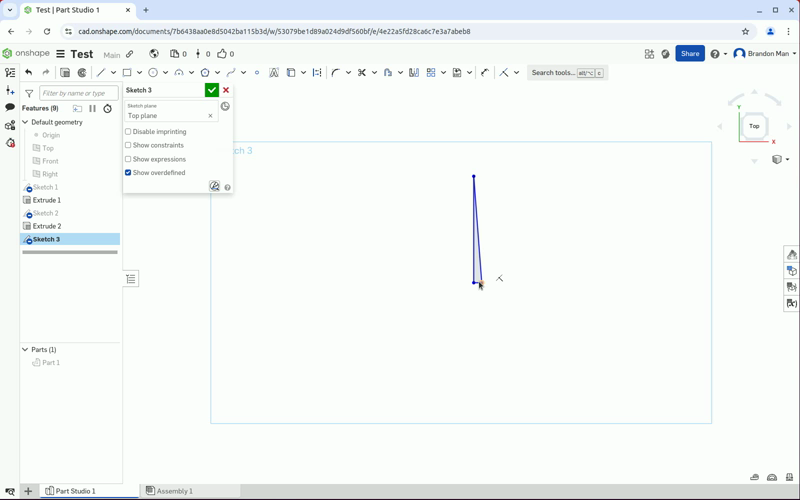
scroll(6)
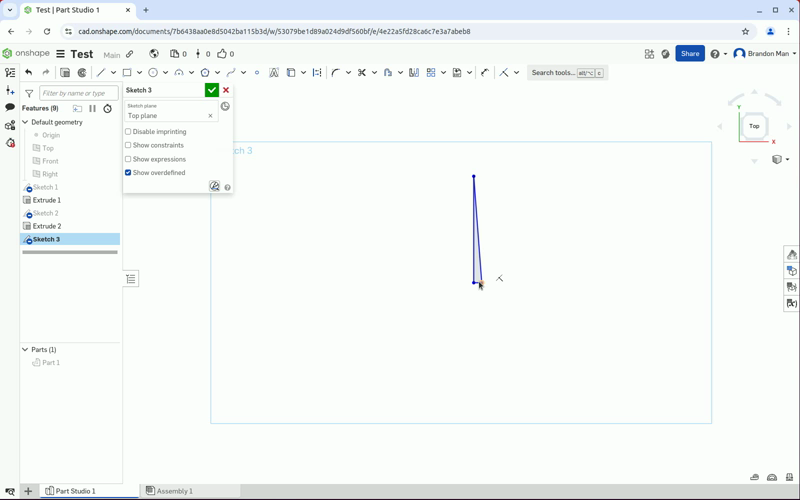
scroll(6)
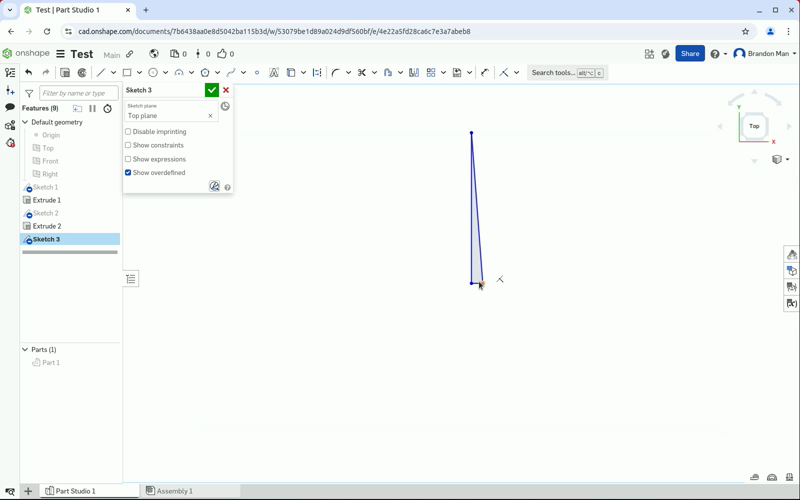
scroll(6)
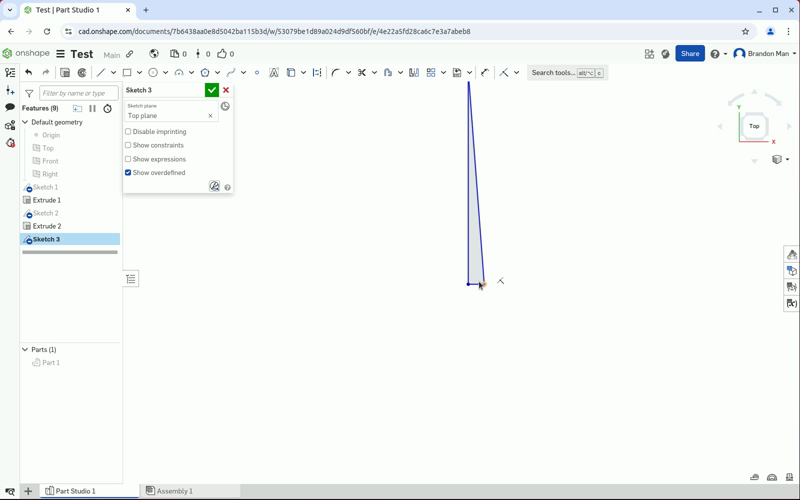
scroll(6)
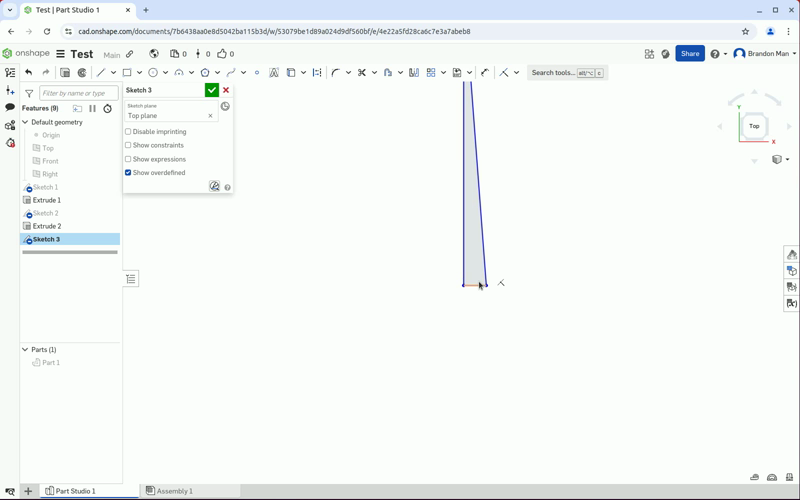
scroll(6)
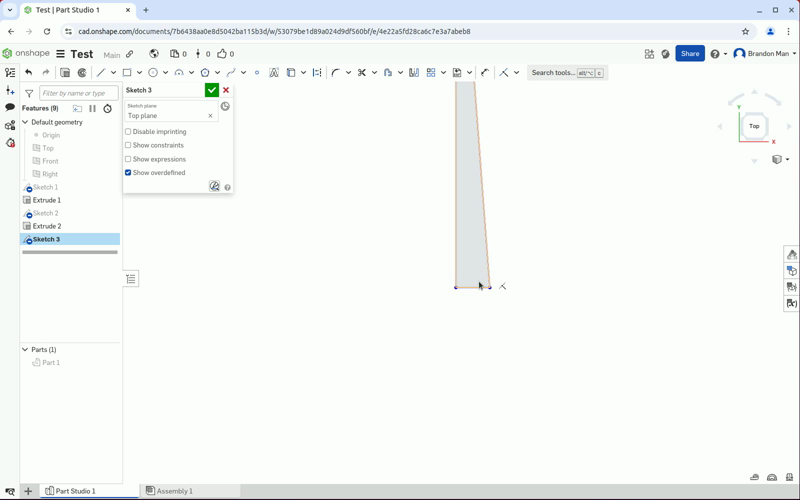
scroll(6)
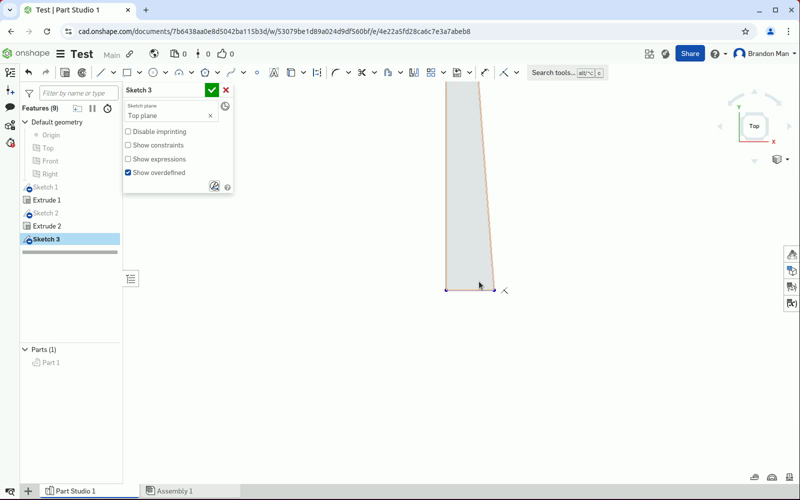
scroll(6)
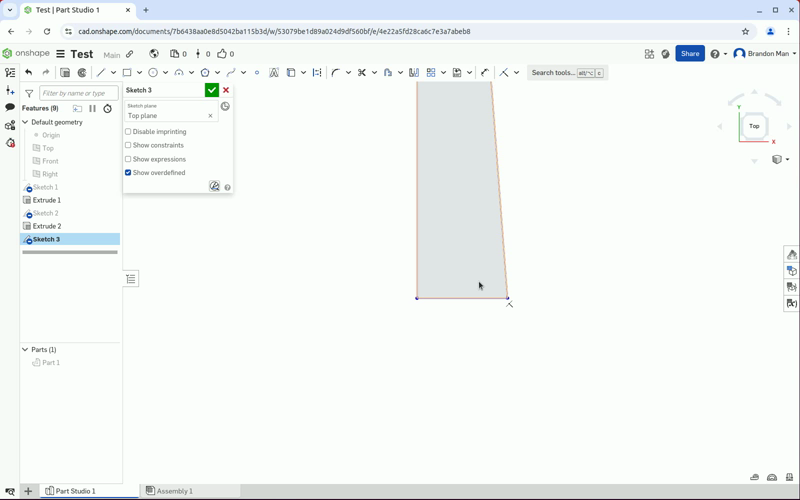
click(479, 281)
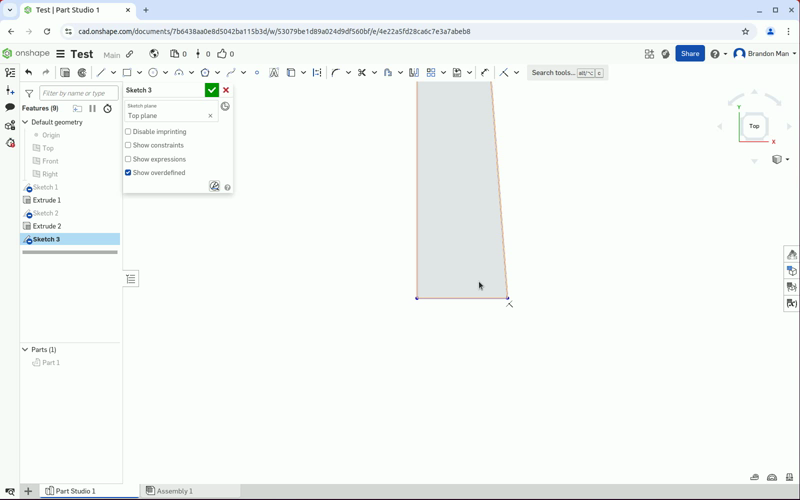
scroll(-6)
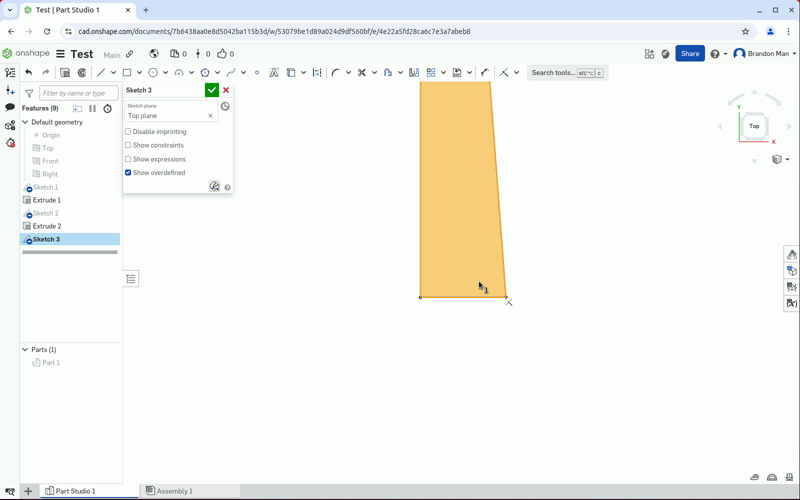
scroll(-6)
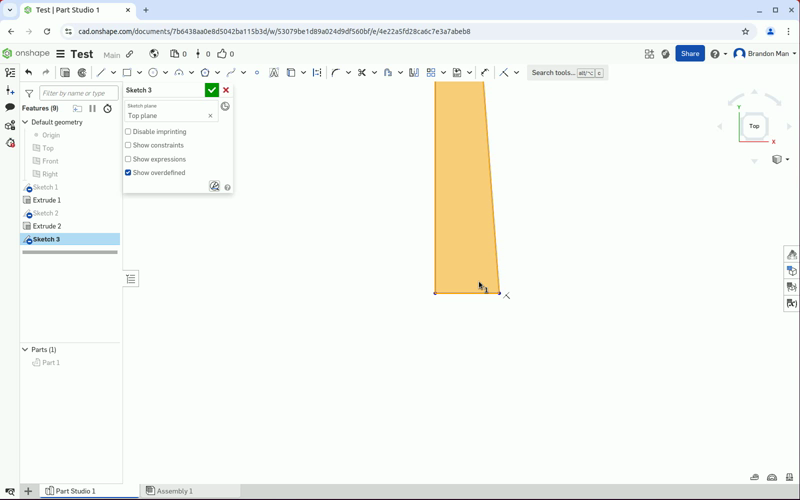
scroll(-6)
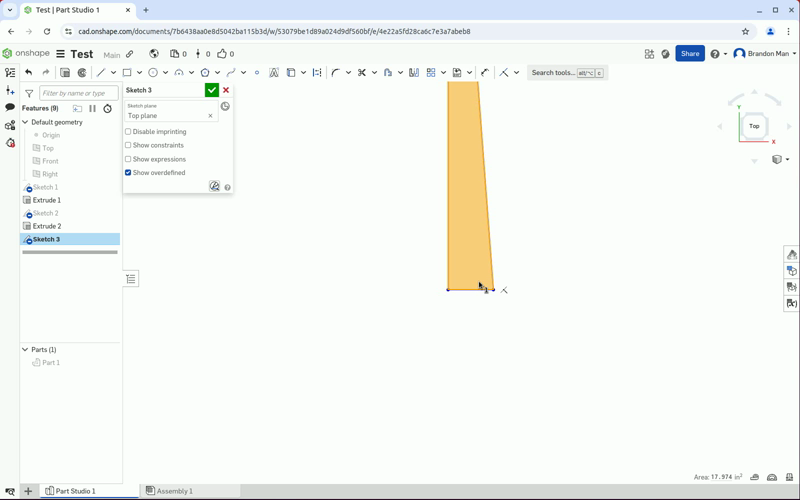
scroll(-6)
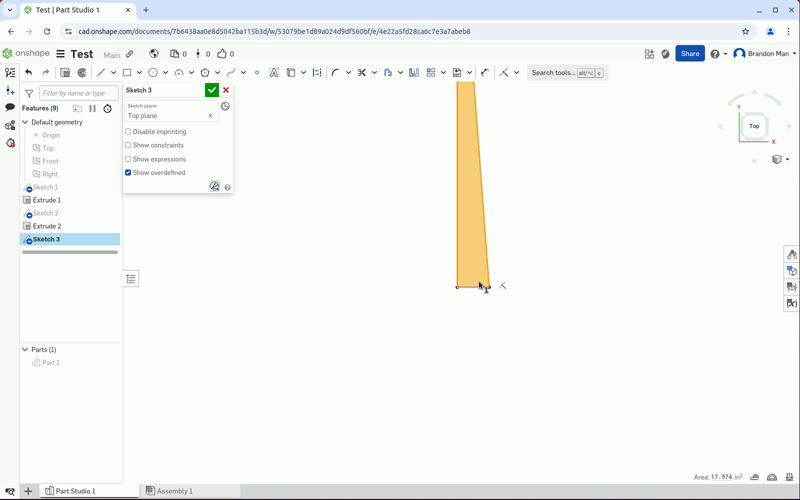
scroll(-6)
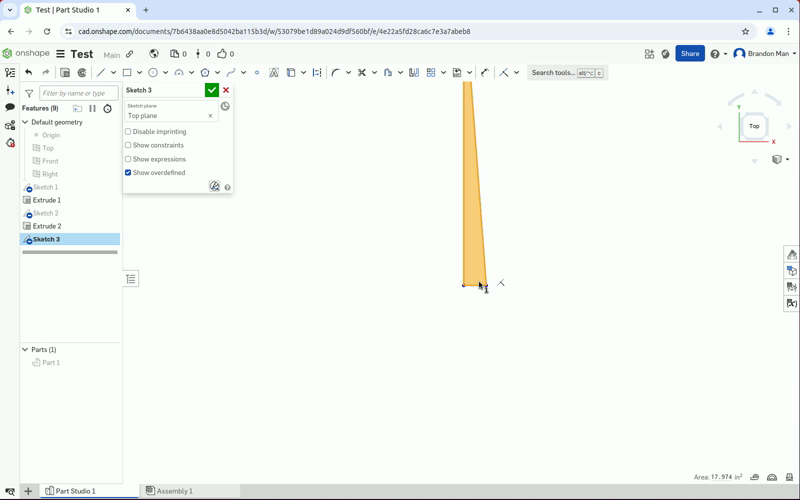
scroll(-6)
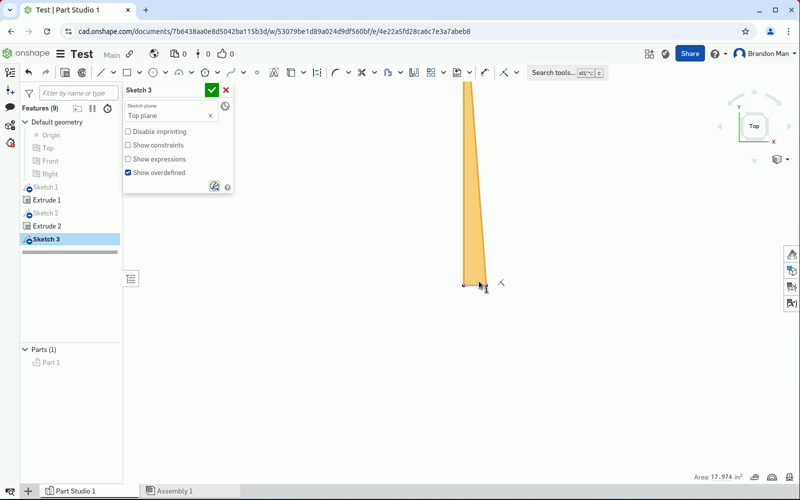
scroll(-6)
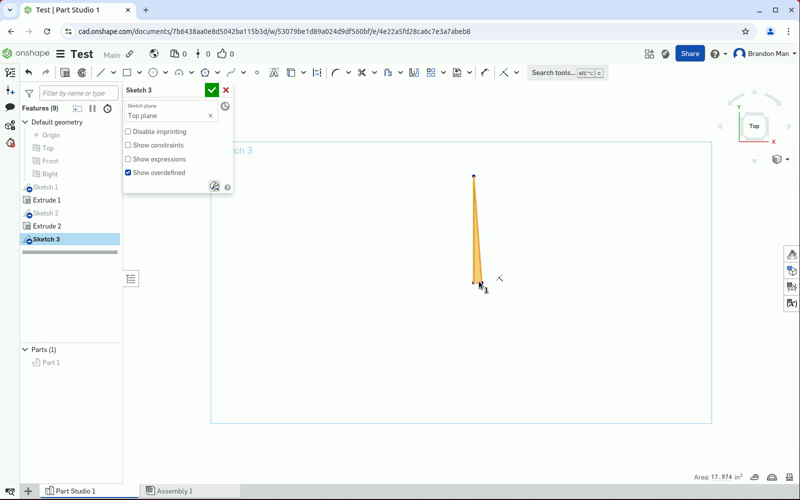
mouse_move(73, 352)
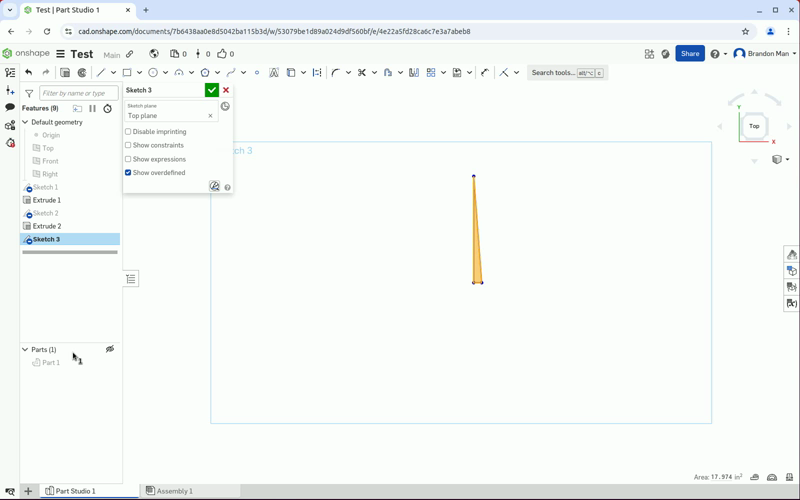
key(shift+y)
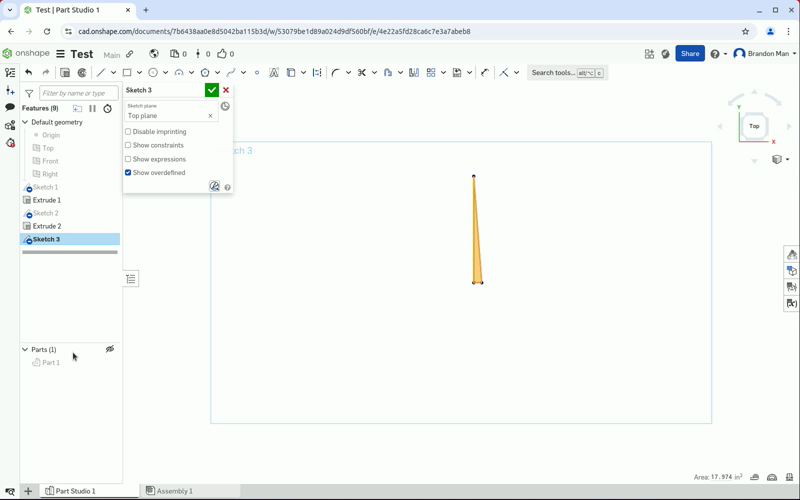
key(shift+e)
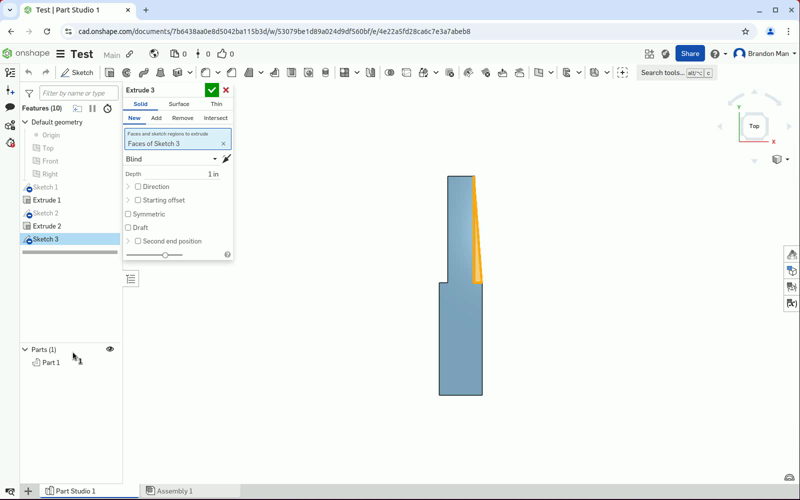
mouse_move(143, 106)
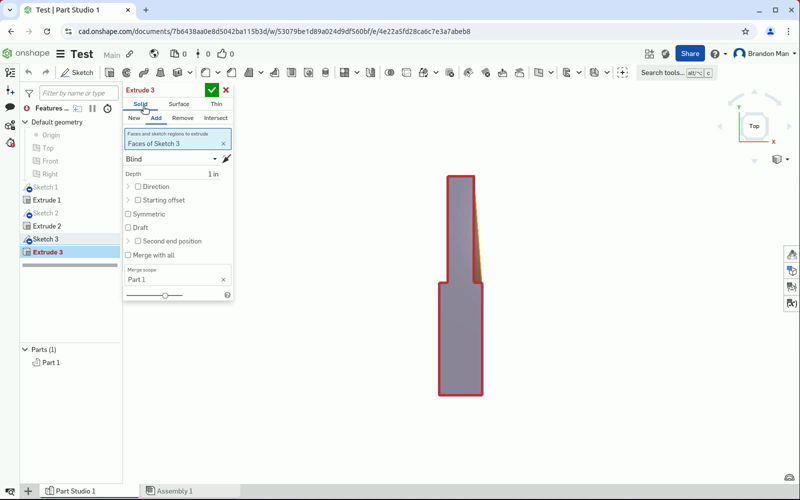
click(143, 106)
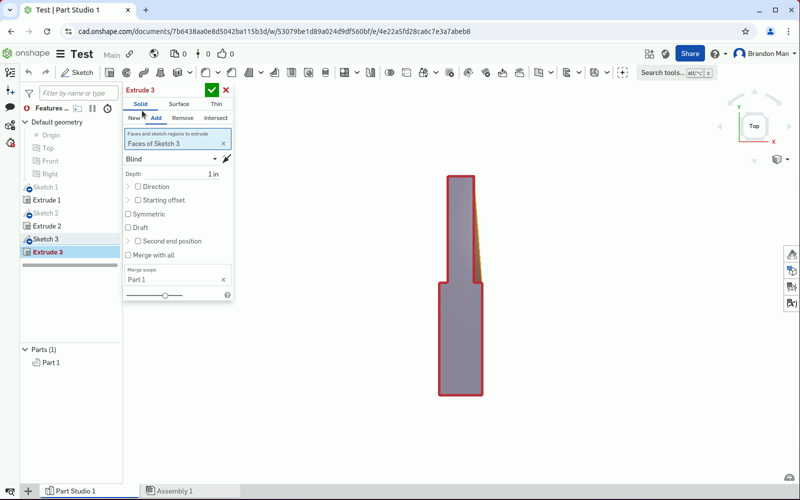
mouse_move(137, 120)
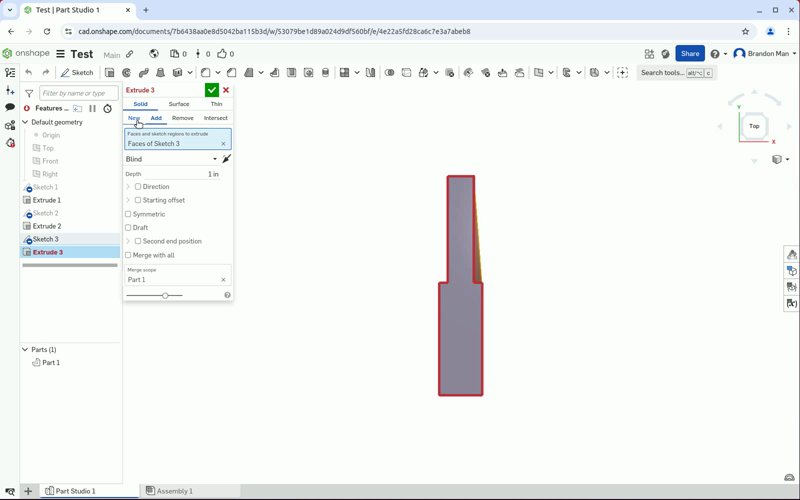
click(137, 120)
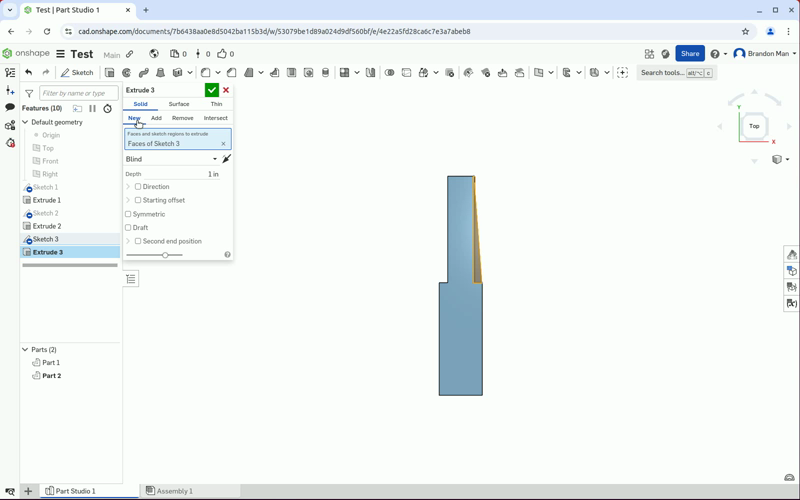
key(tab, 4)
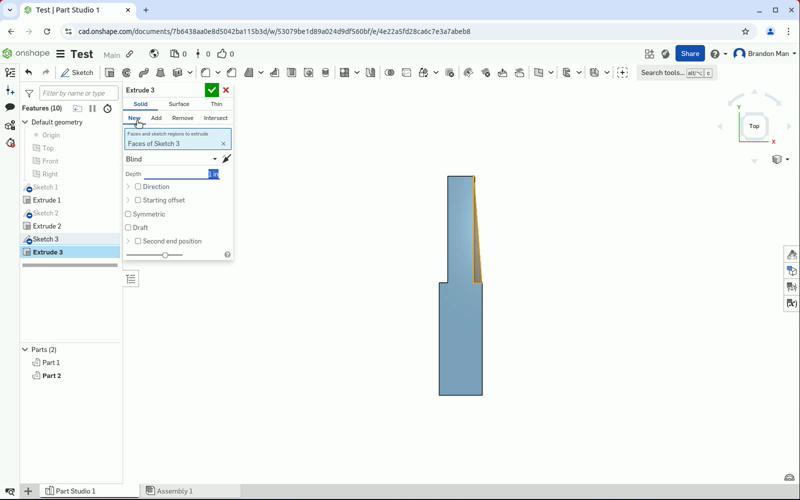
text(-15.405)
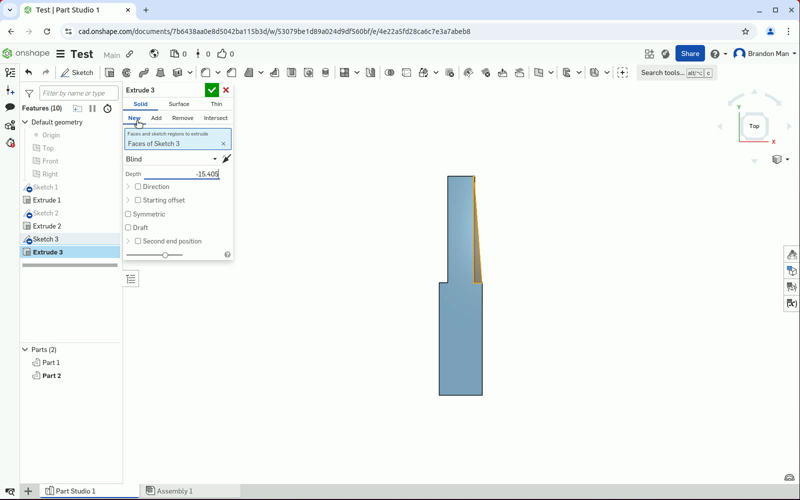
key(enter)
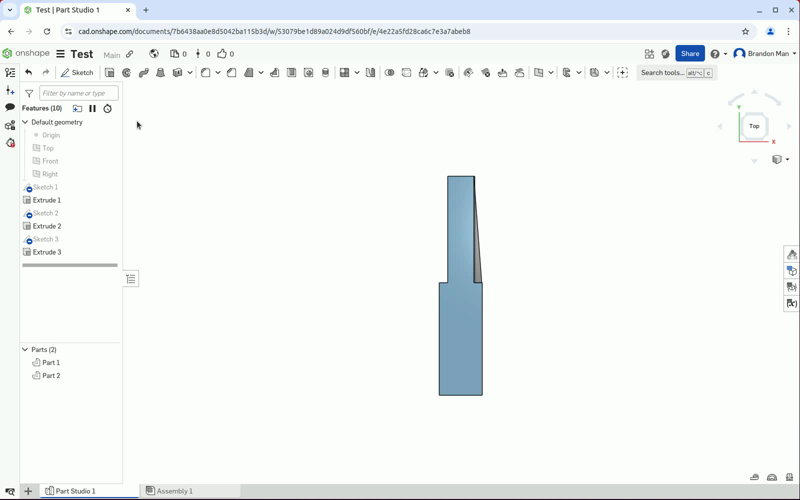
key(shift+h)
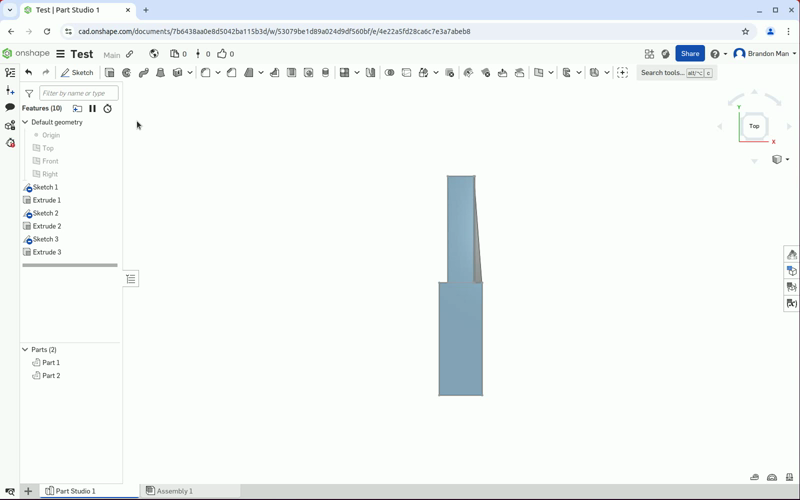
key(shift+h)
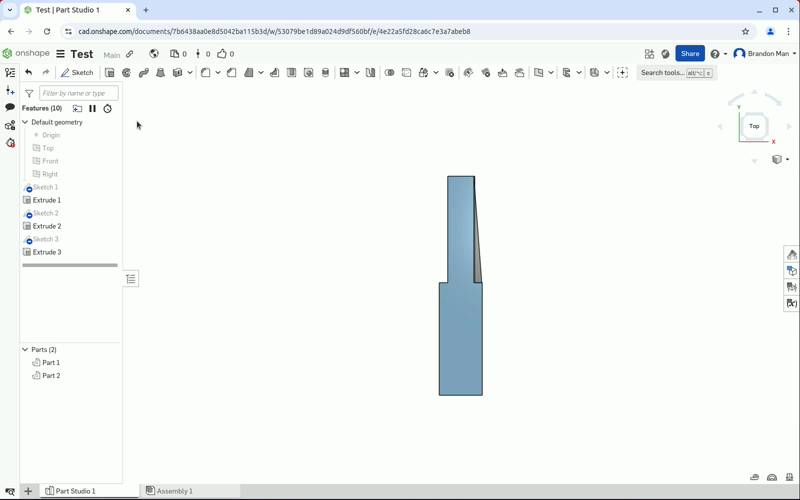
mouse_move(73, 189)
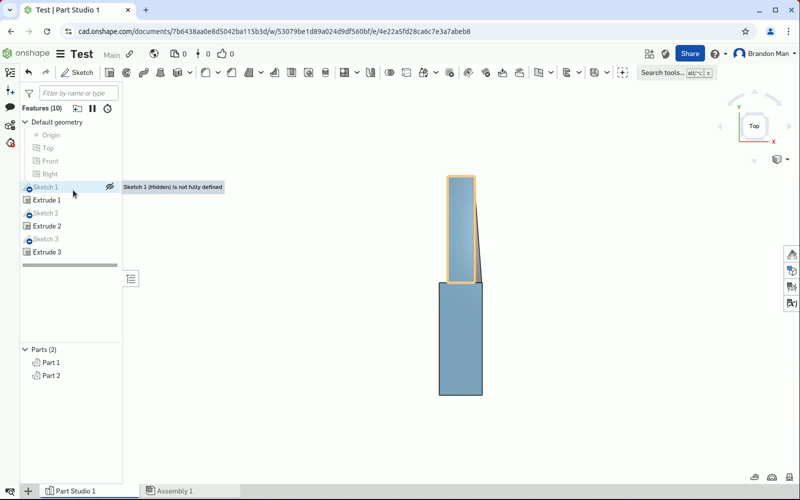
click(73, 189)
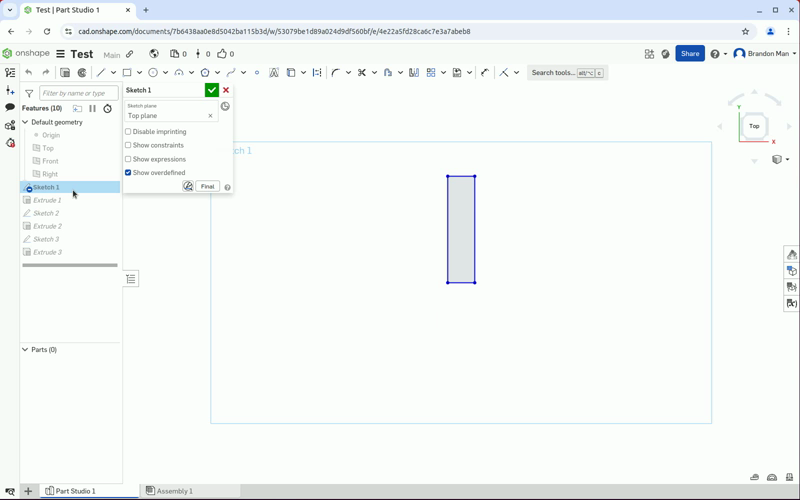
mouse_move(229, 92)
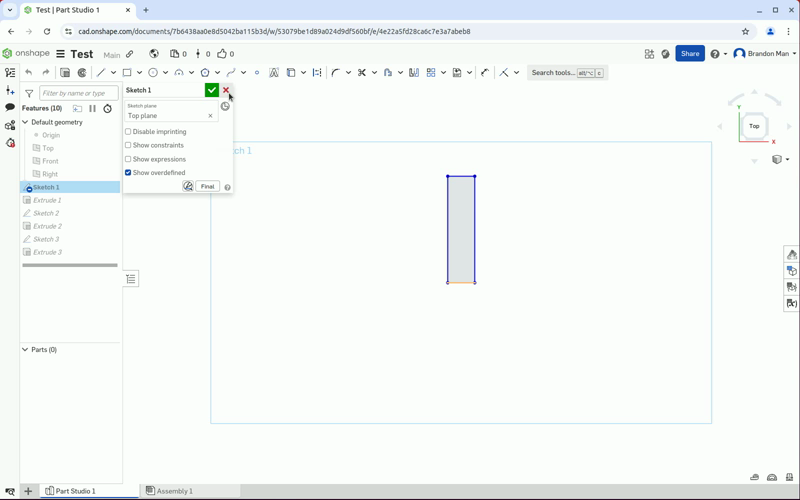
click(229, 92)
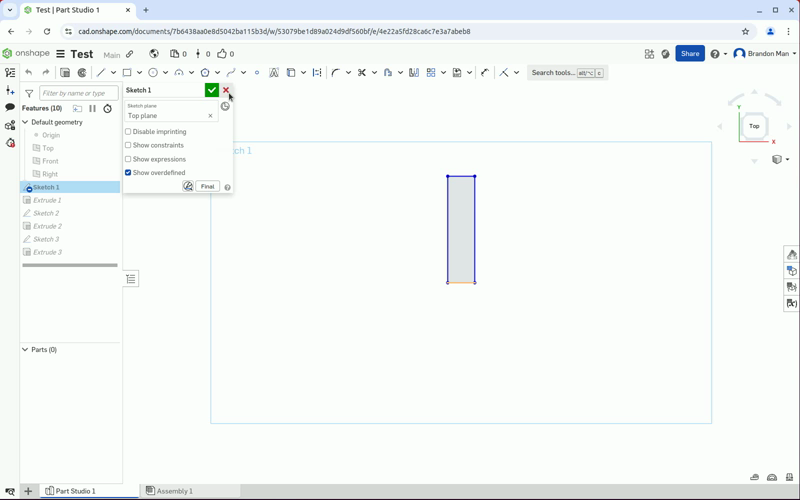
key(shift+s)
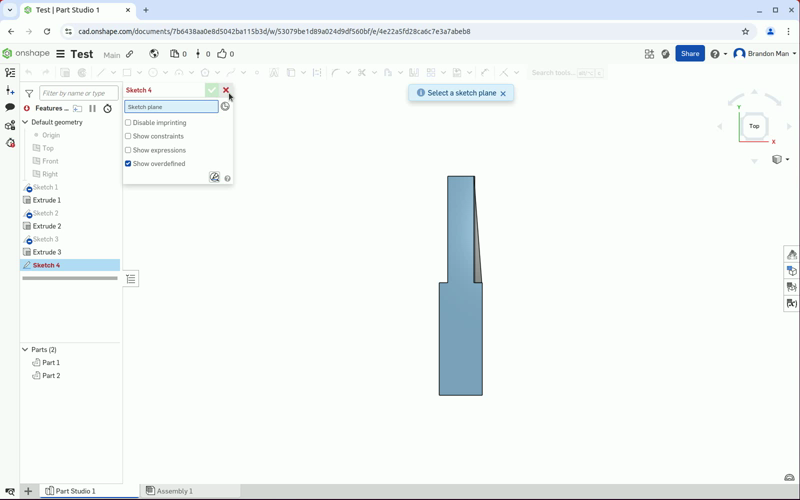
mouse_move(73, 150)
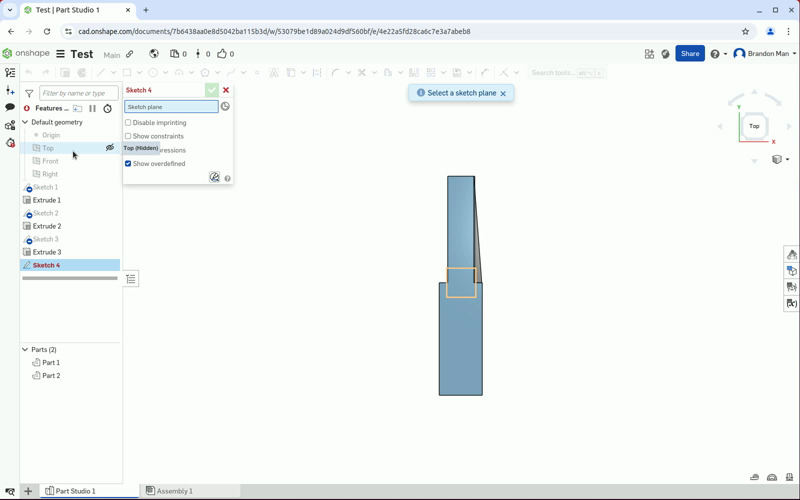
click(73, 150)
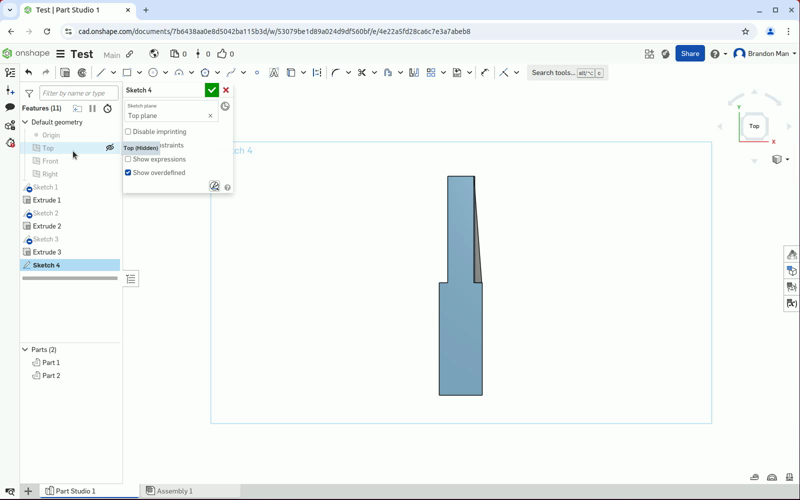
mouse_move(73, 352)
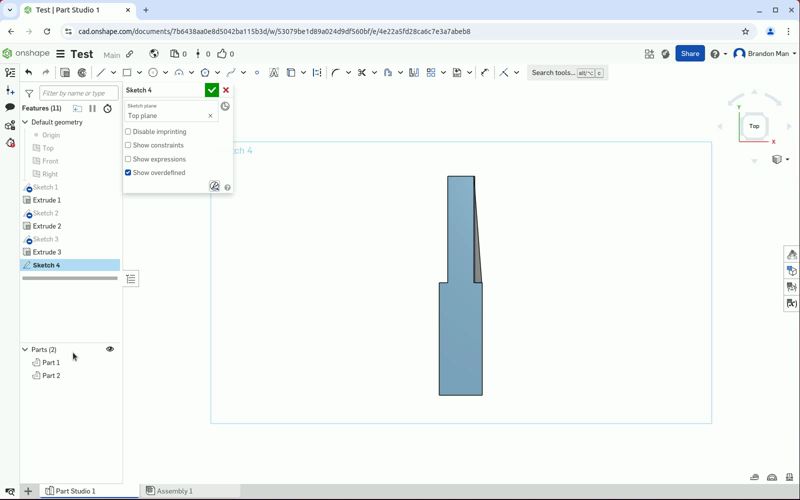
key(y)
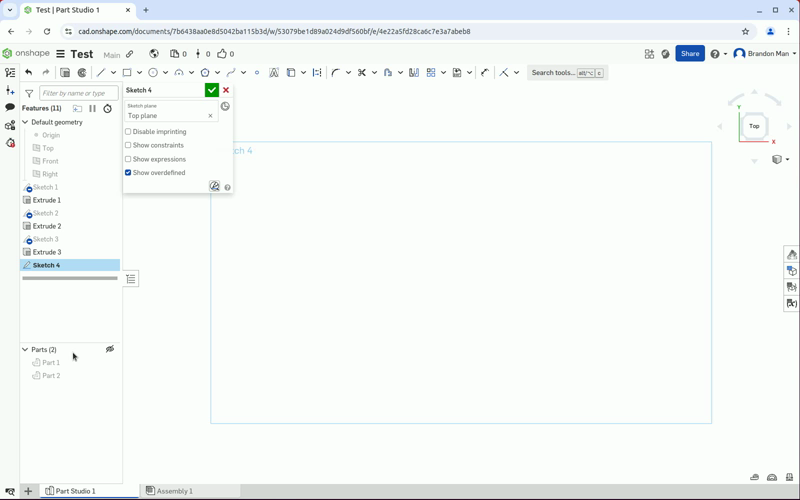
key(l)
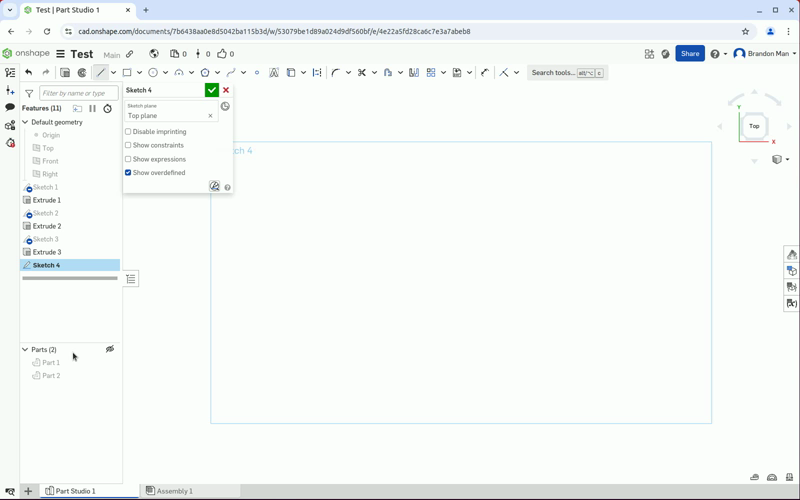
key_down(shift)
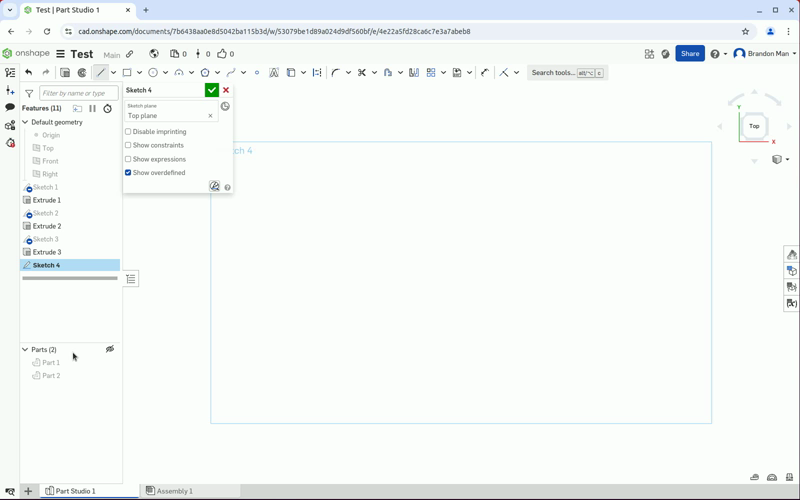
mouse_move(439, 282)
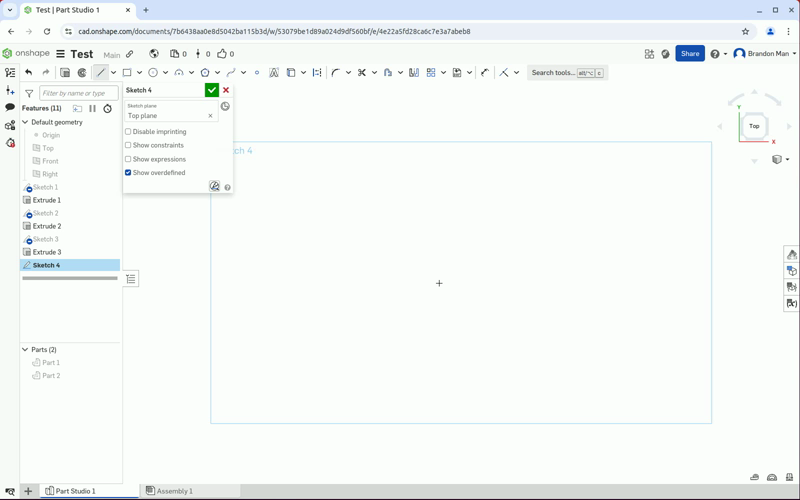
click(439, 282)
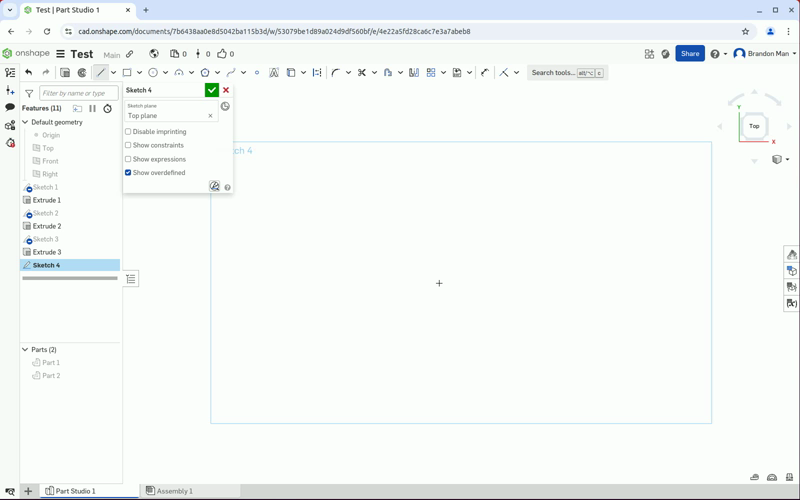
key_up(shift)
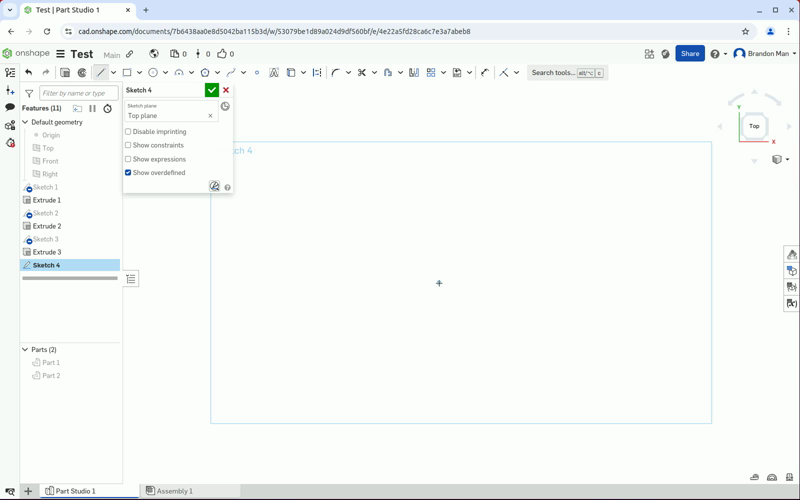
key_down(shift)
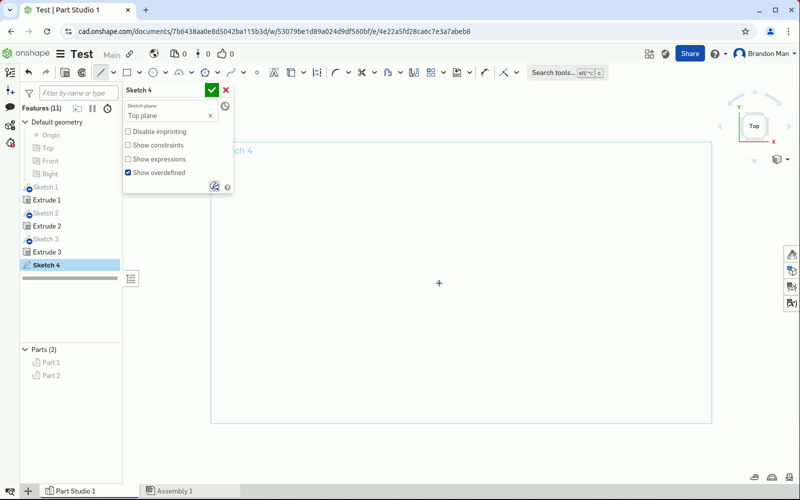
mouse_move(469, 282)
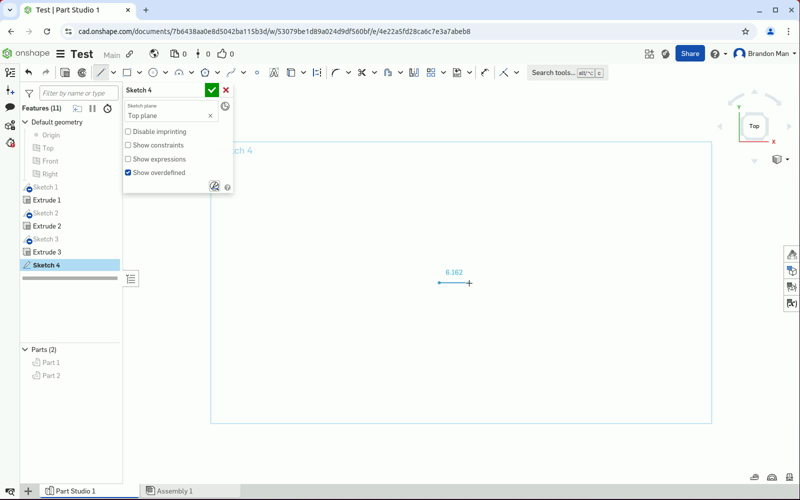
mouse_move(447, 282)
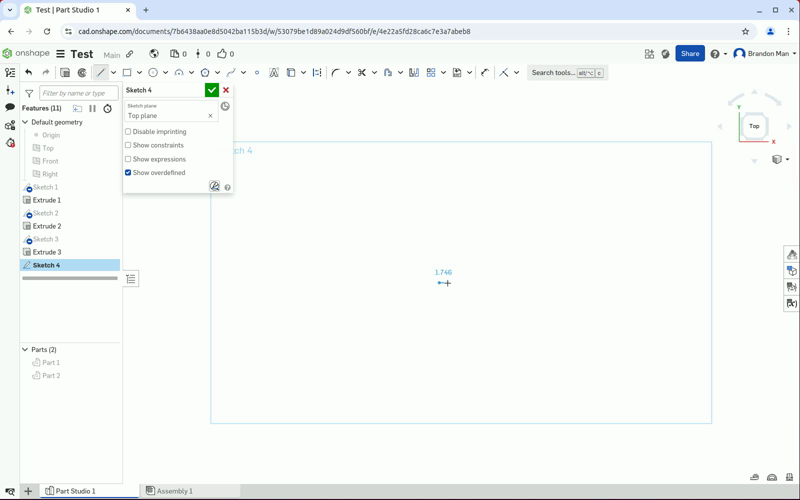
click(447, 282)
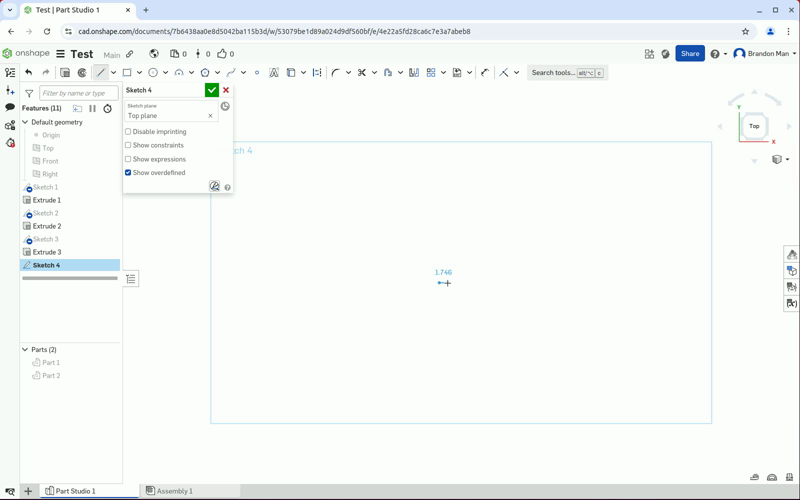
key_up(shift)
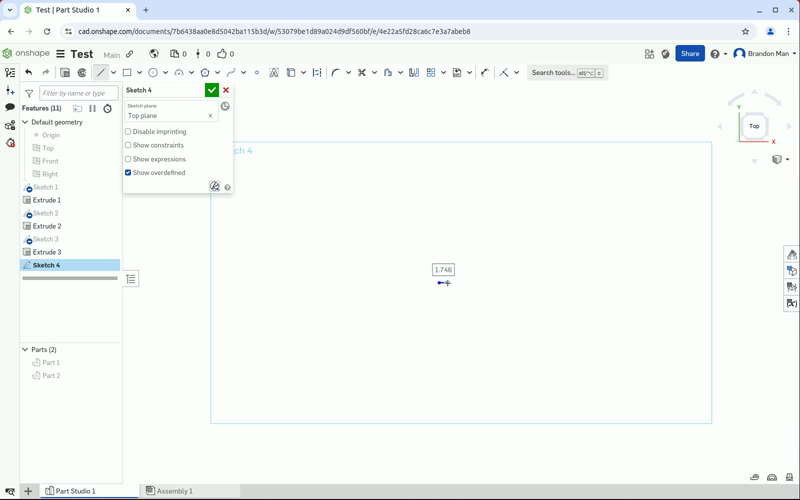
key_down(shift)
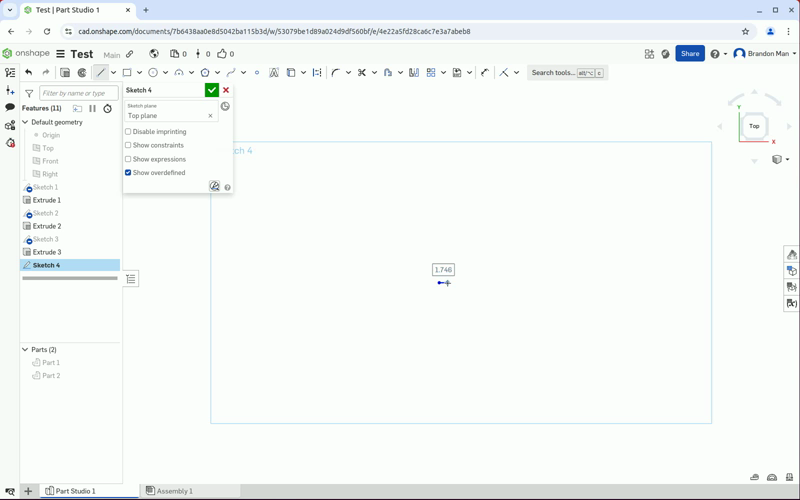
mouse_move(447, 176)
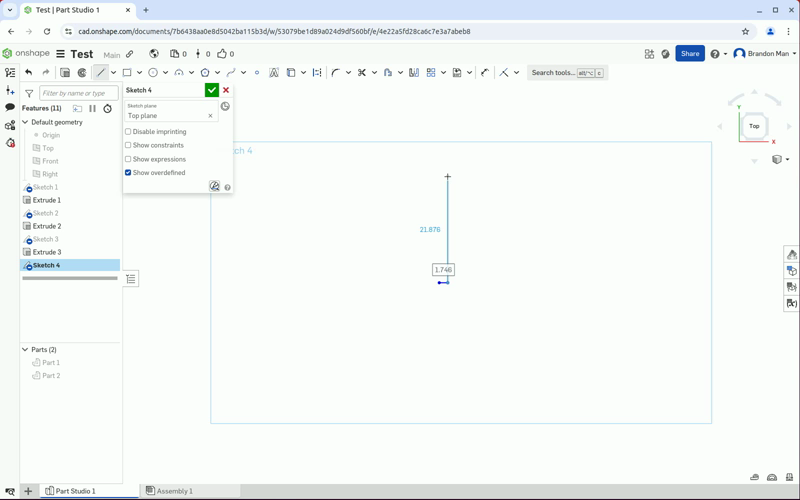
click(447, 176)
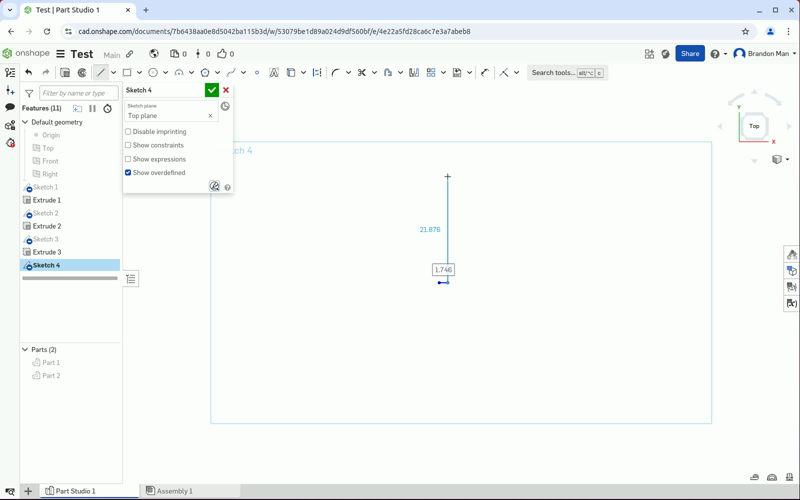
key_up(shift)
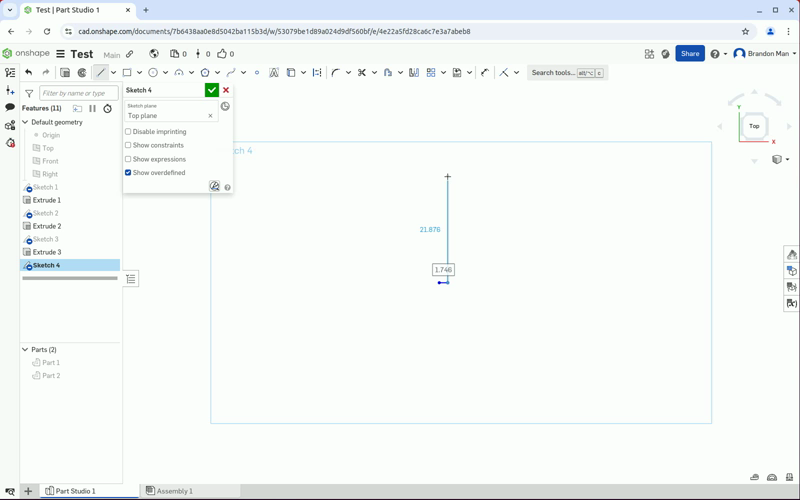
key_down(shift)
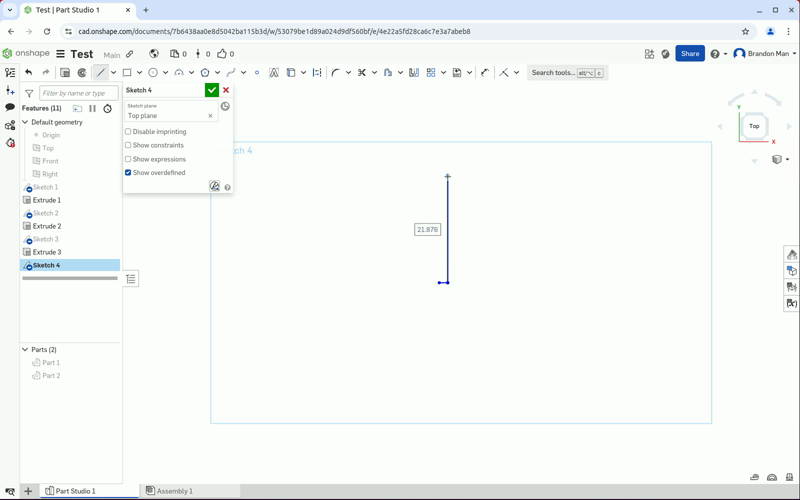
mouse_move(439, 282)
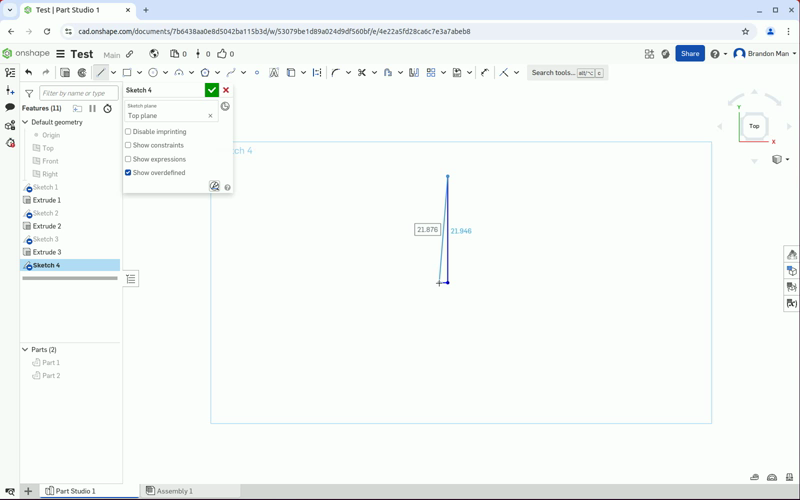
key_up(shift)
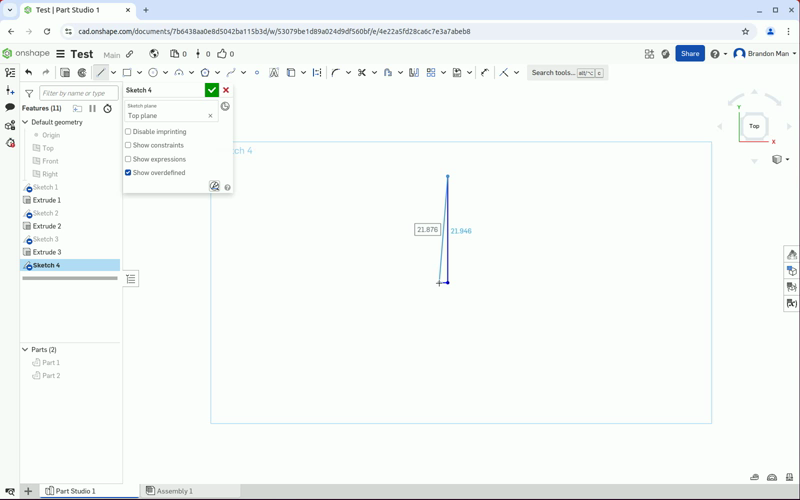
click(439, 282)
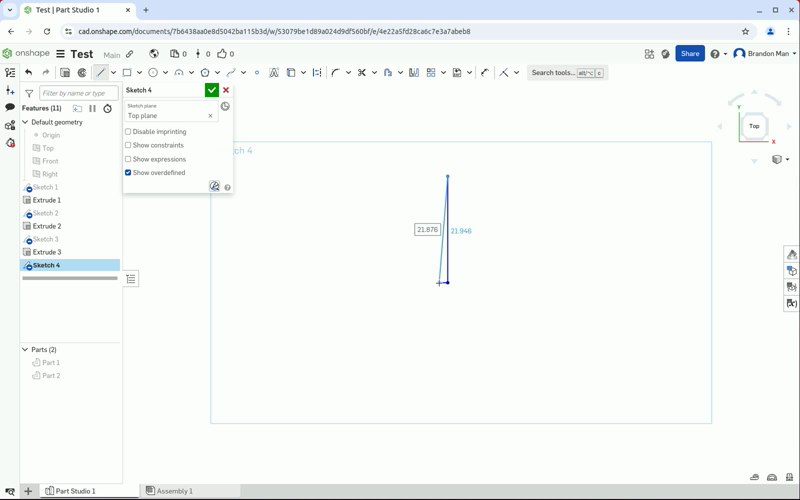
key(esc)
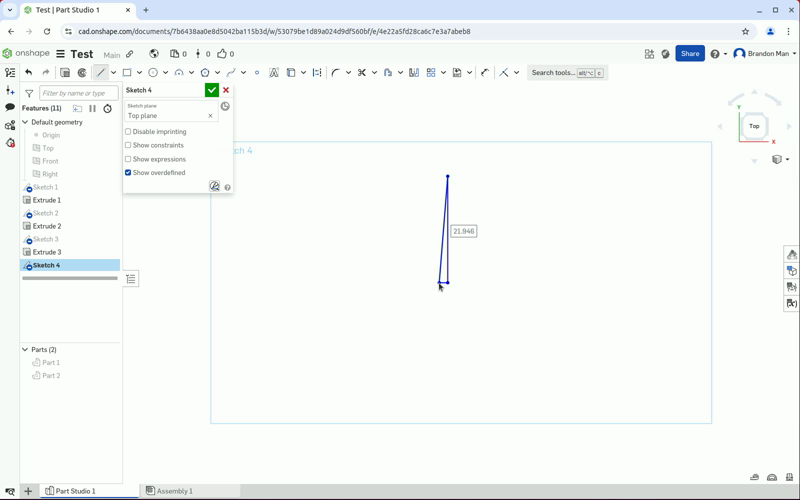
mouse_move(444, 226)
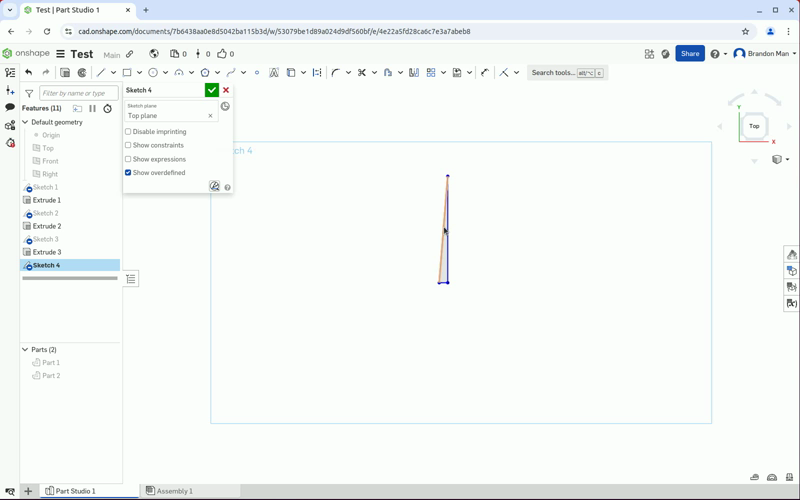
scroll(6)
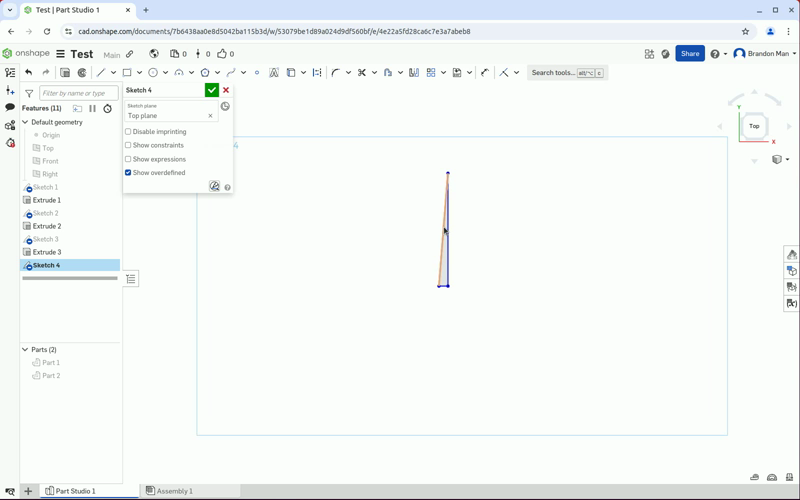
scroll(6)
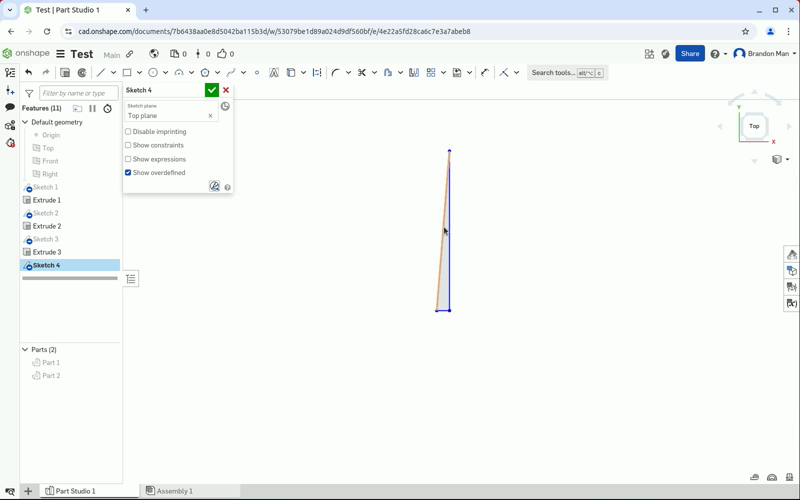
scroll(6)
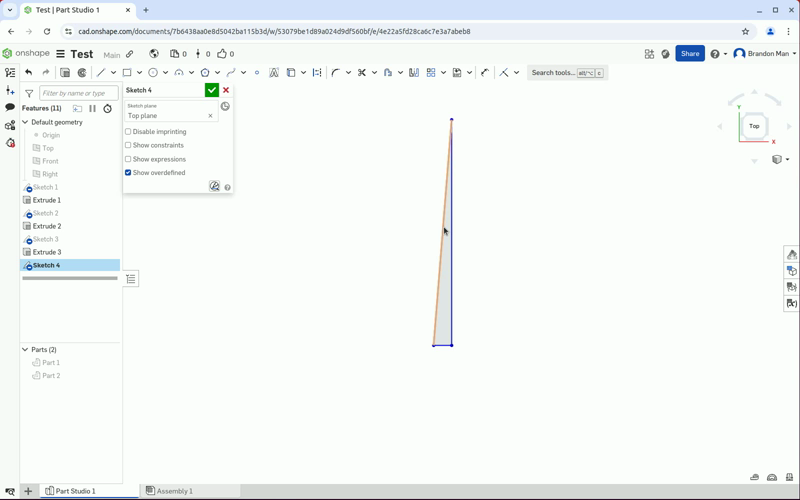
scroll(6)
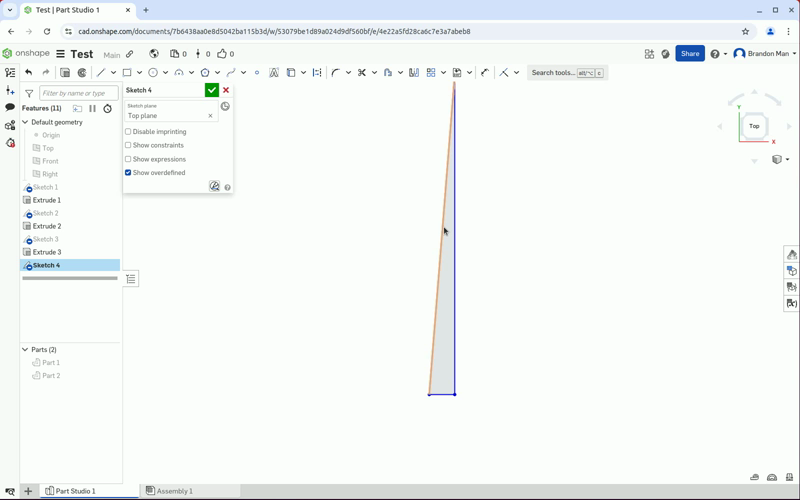
scroll(6)
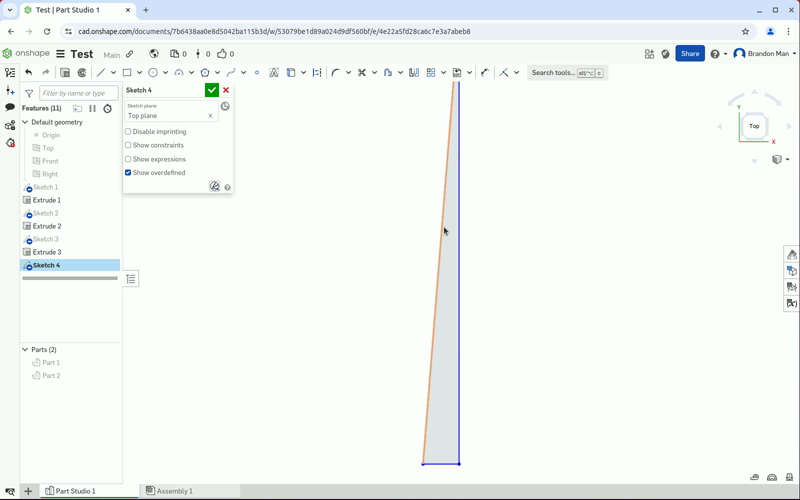
scroll(6)
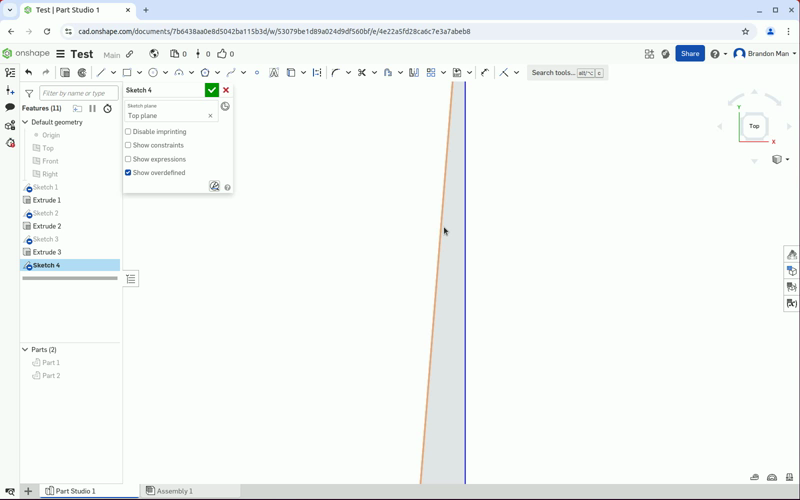
scroll(6)
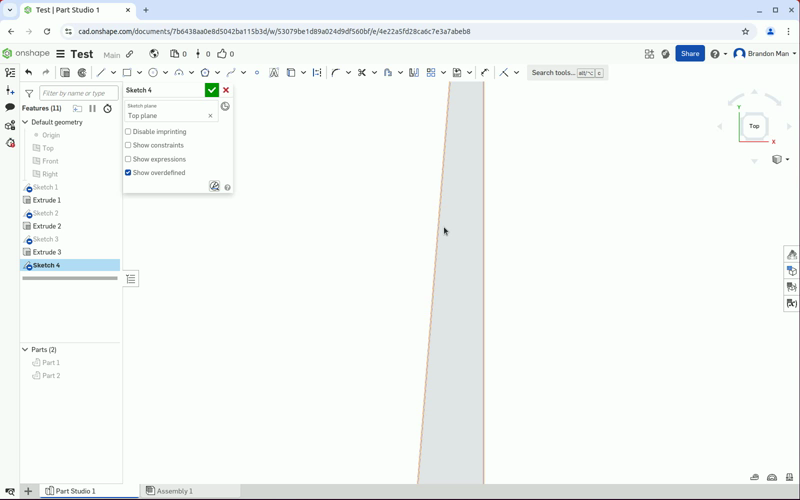
click(444, 226)
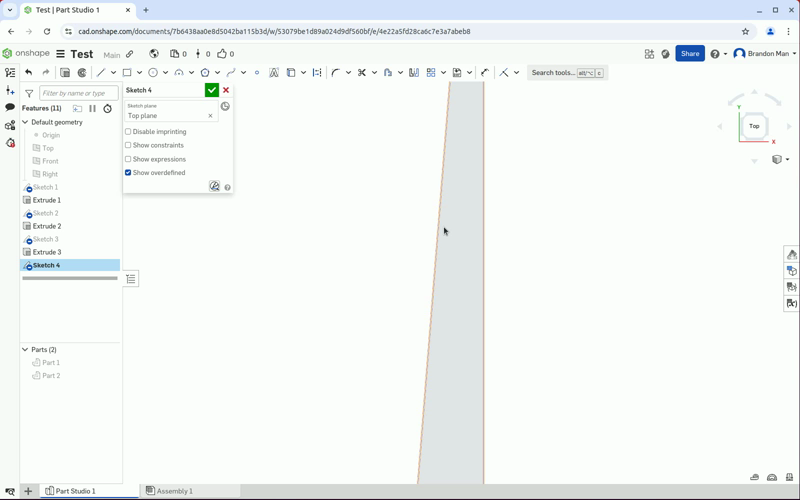
scroll(-6)
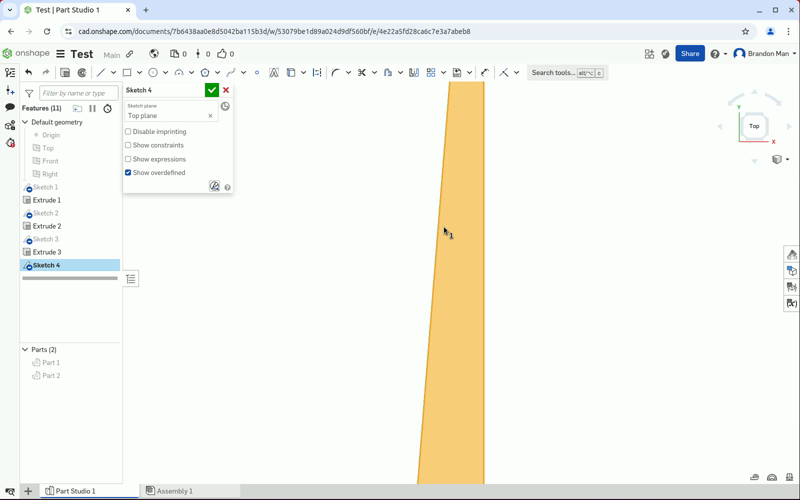
scroll(-6)
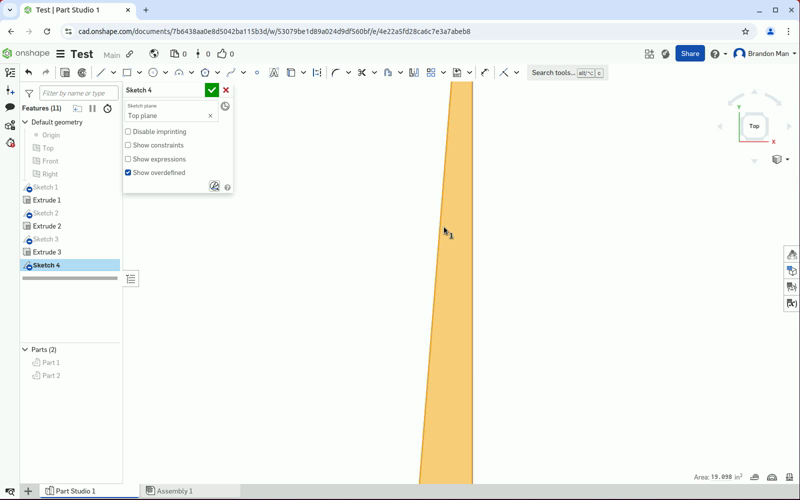
scroll(-6)
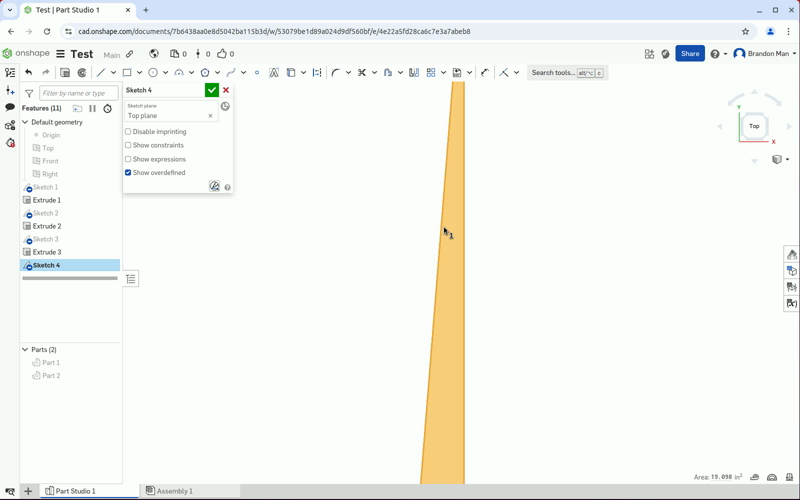
scroll(-6)
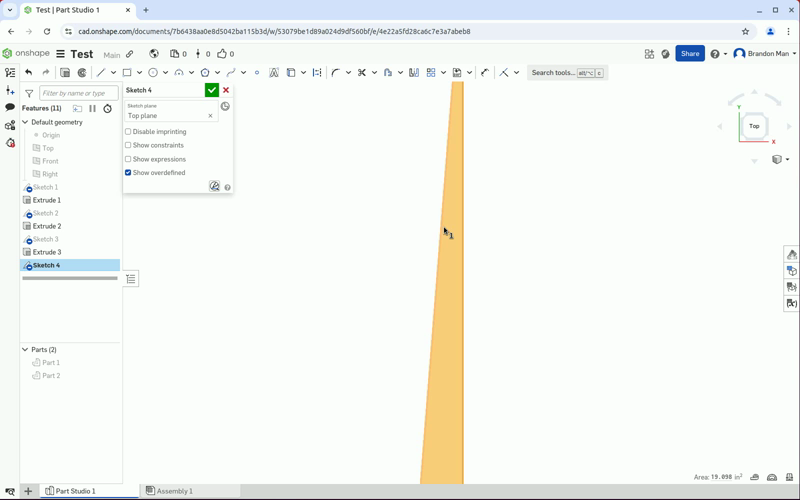
scroll(-6)
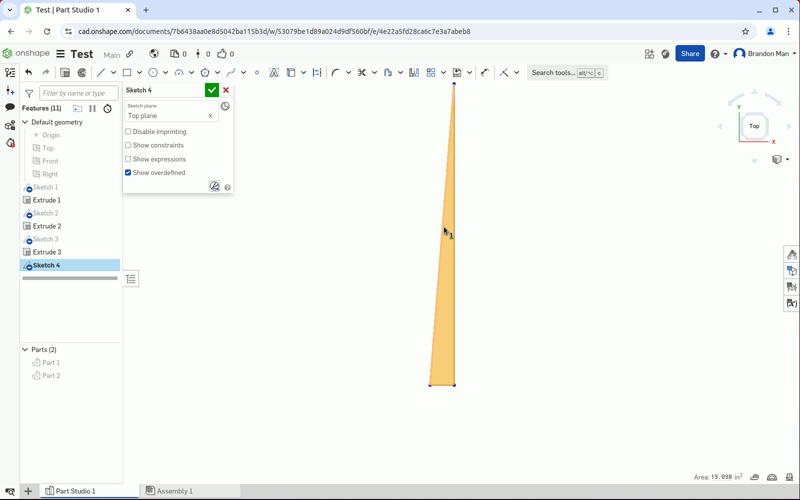
scroll(-6)
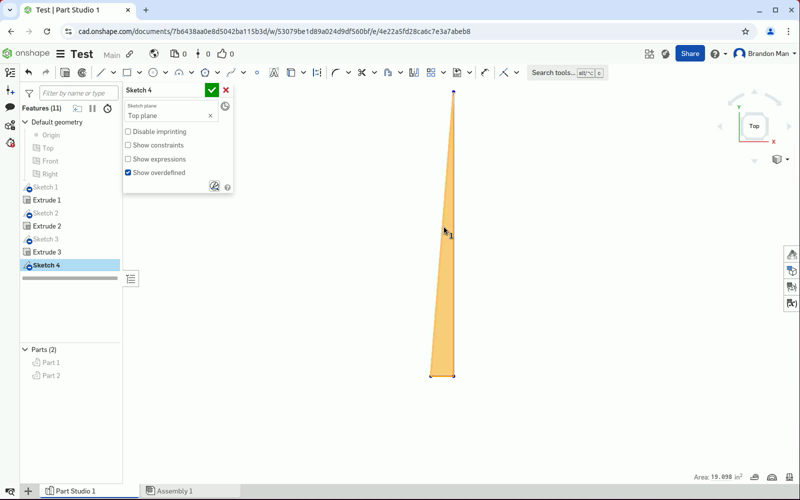
scroll(-6)
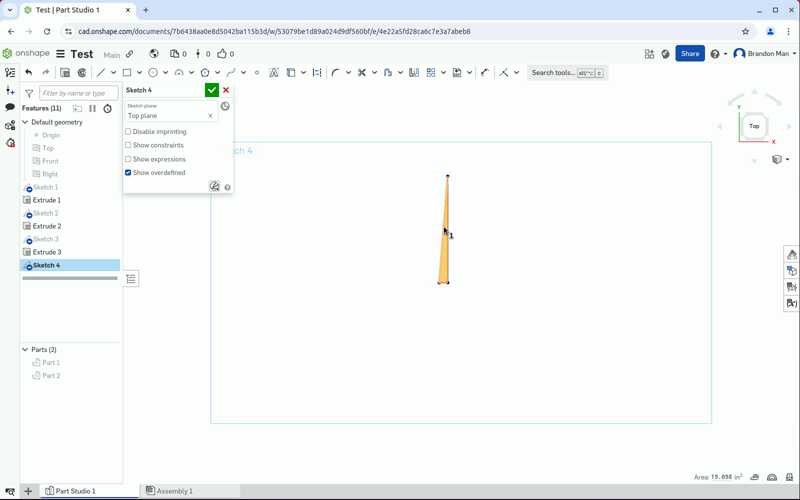
mouse_move(73, 352)
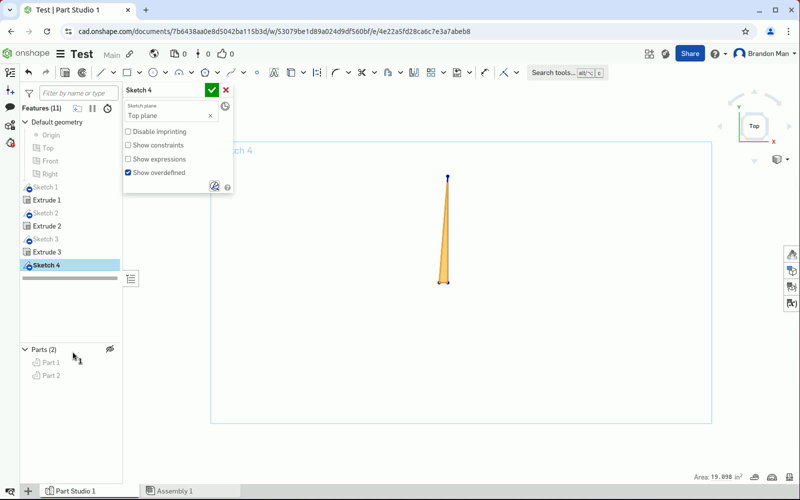
key(shift+y)
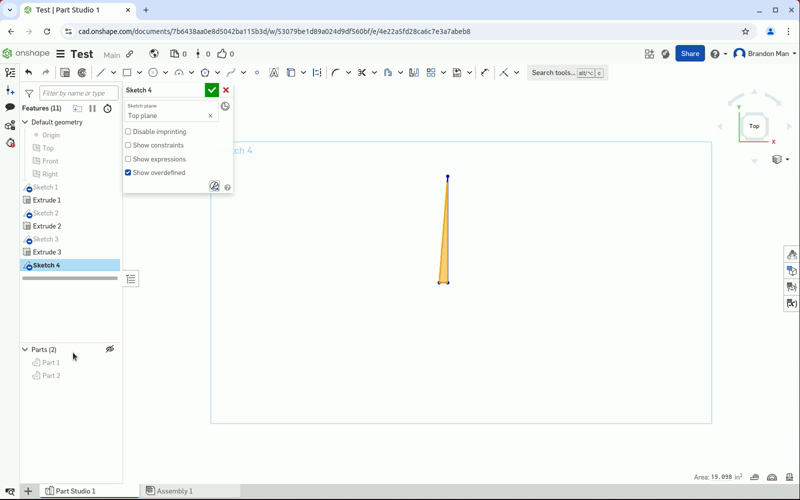
key(shift+e)
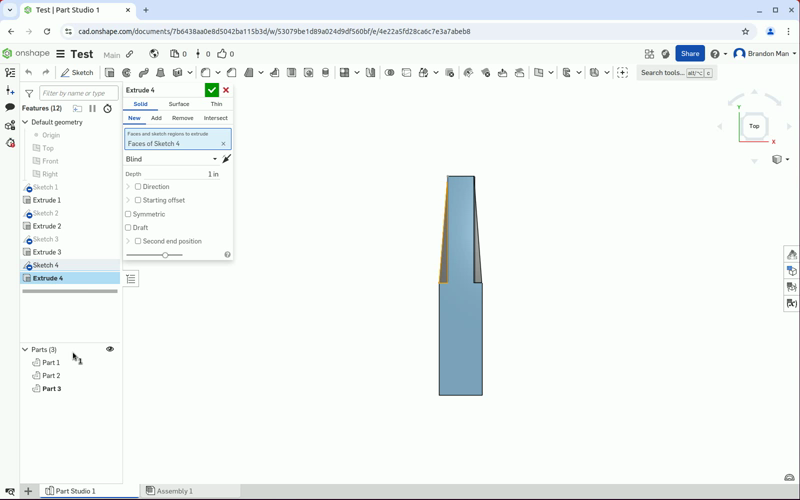
mouse_move(143, 106)
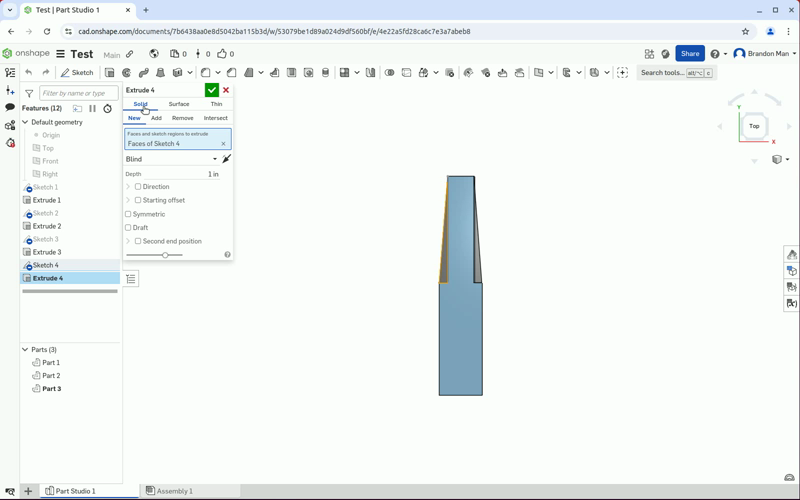
click(143, 106)
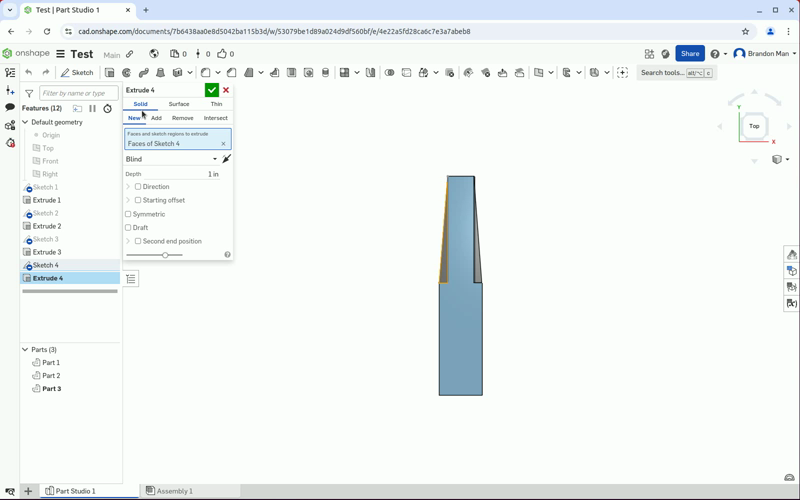
mouse_move(137, 120)
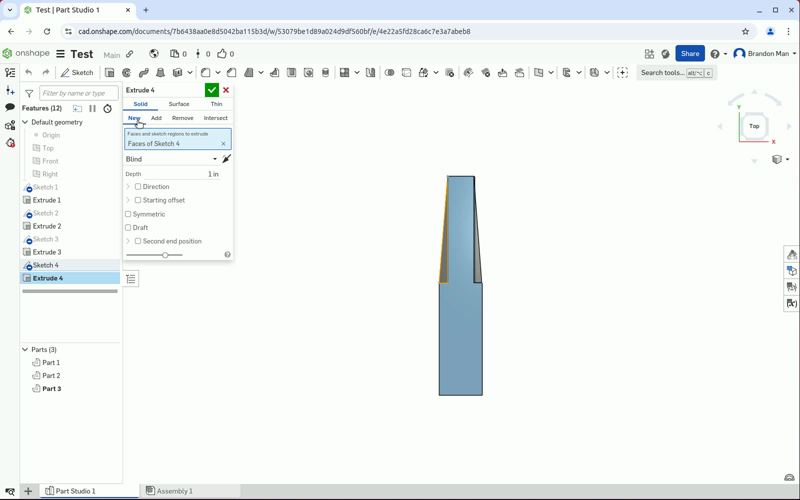
click(137, 120)
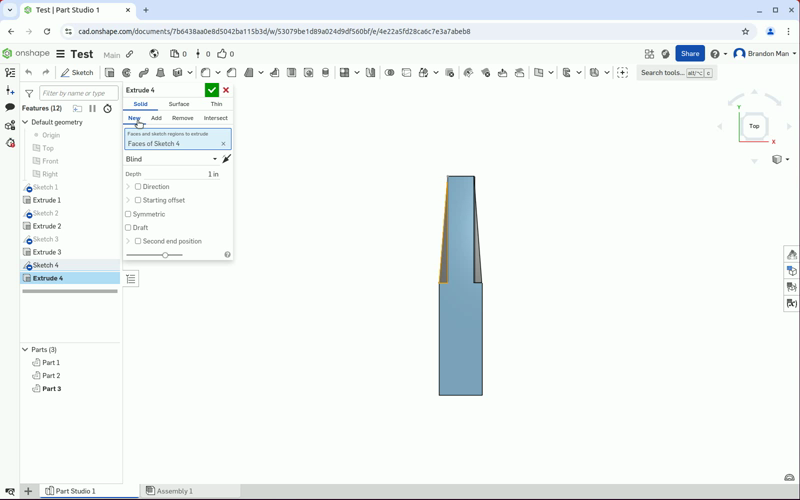
key(tab, 4)
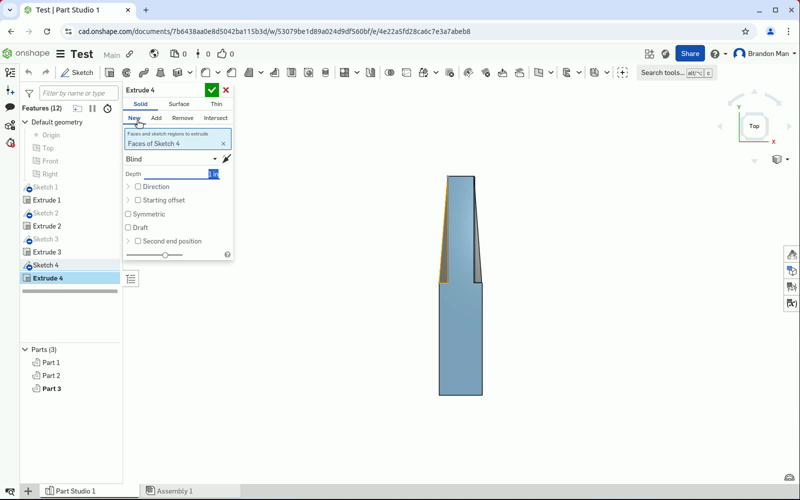
text(-15.405)
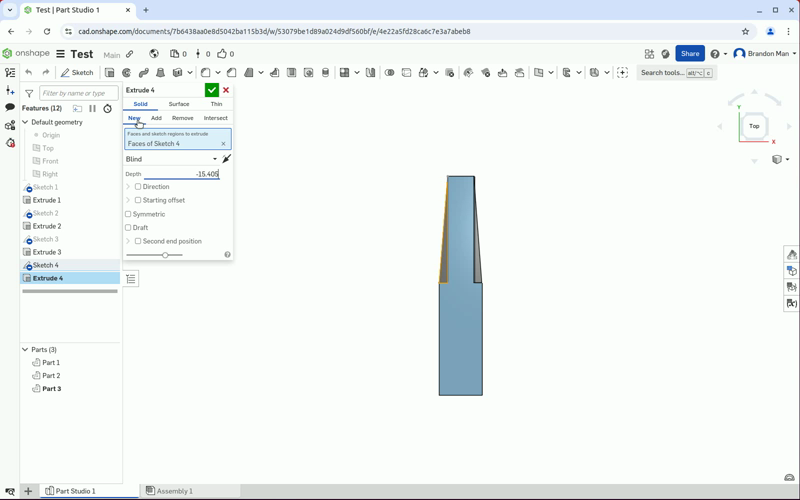
key(enter)
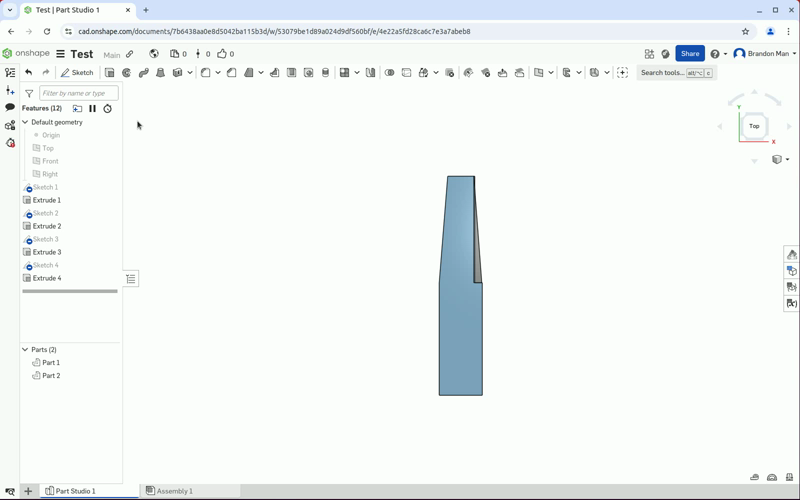
key(shift+h)
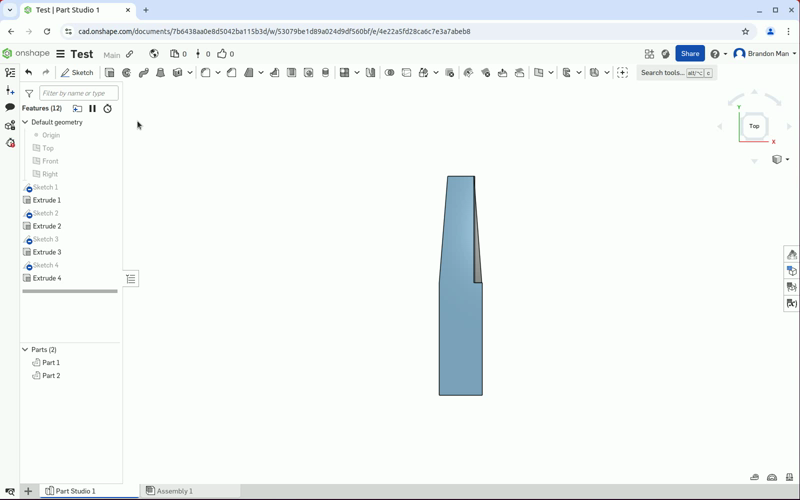
key(shift+h)
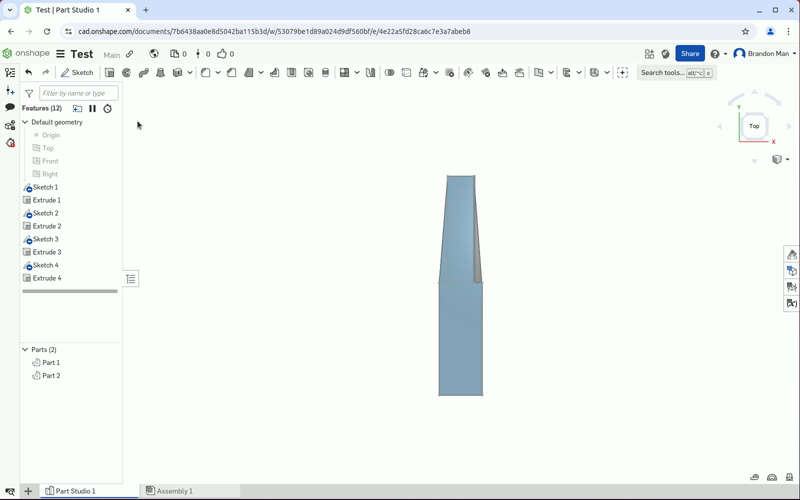
key(shift+7)
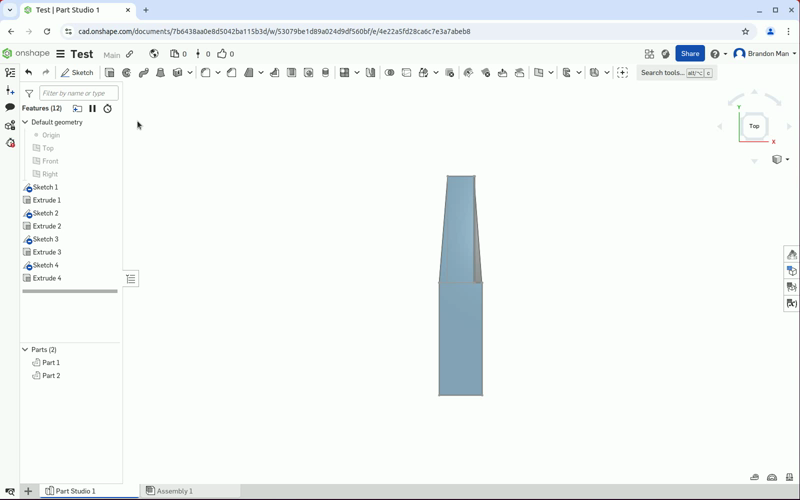
key(up, 3)
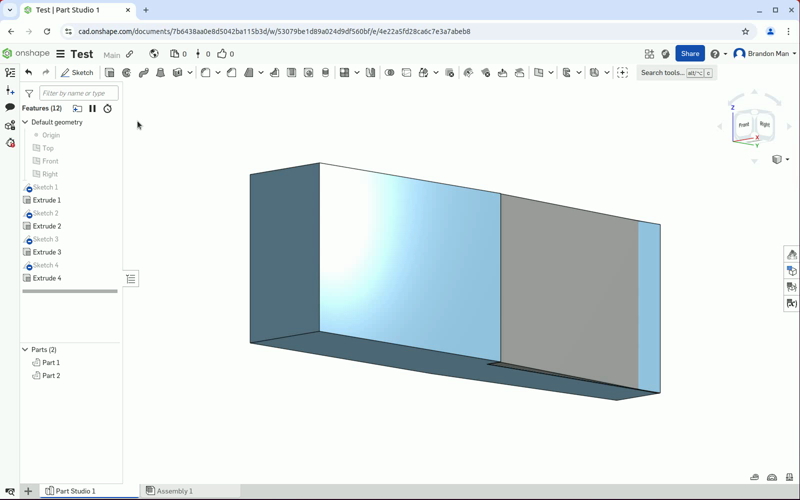
key(left, 3)
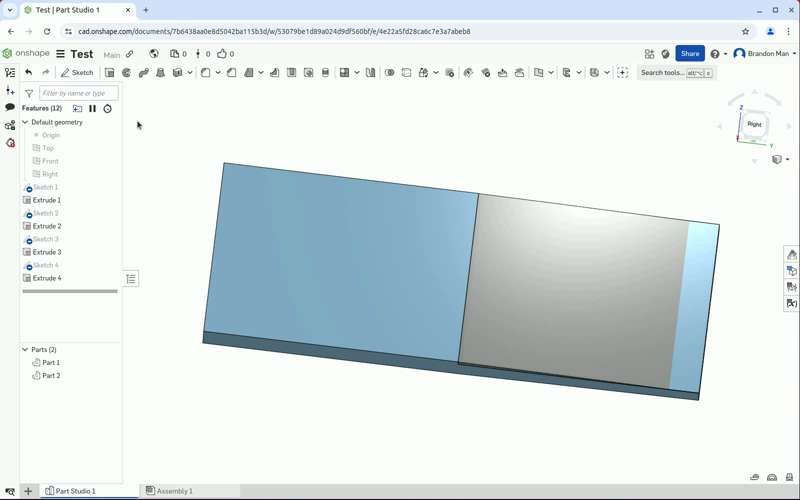
key(right, 3)
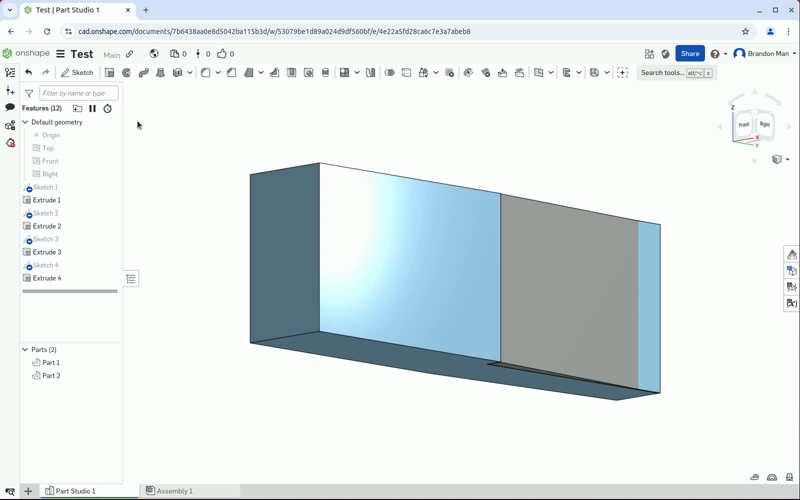
key(down, 3)
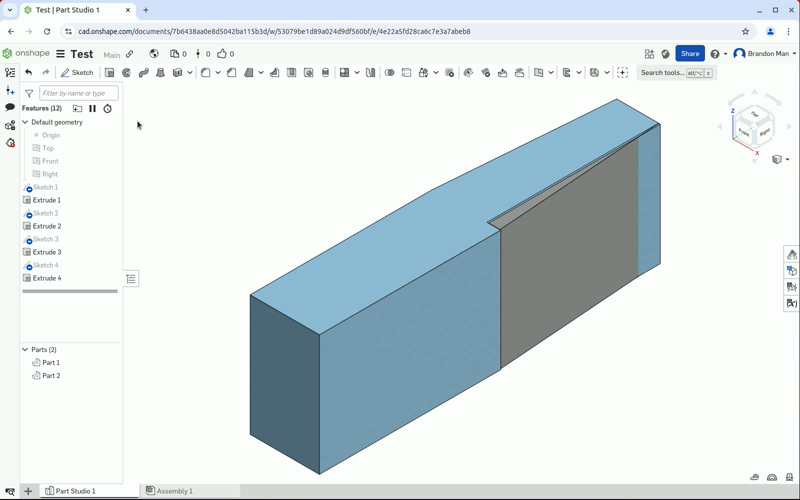
mouse_move(73, 189)
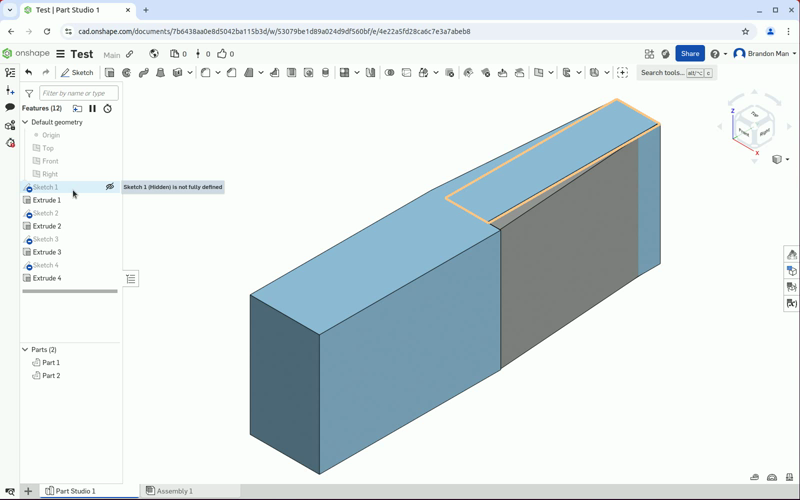
click(73, 189)